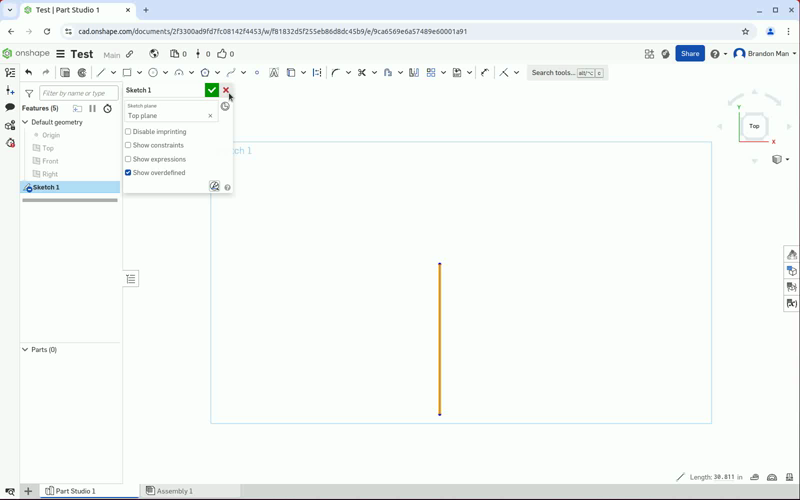
key(shift+h)
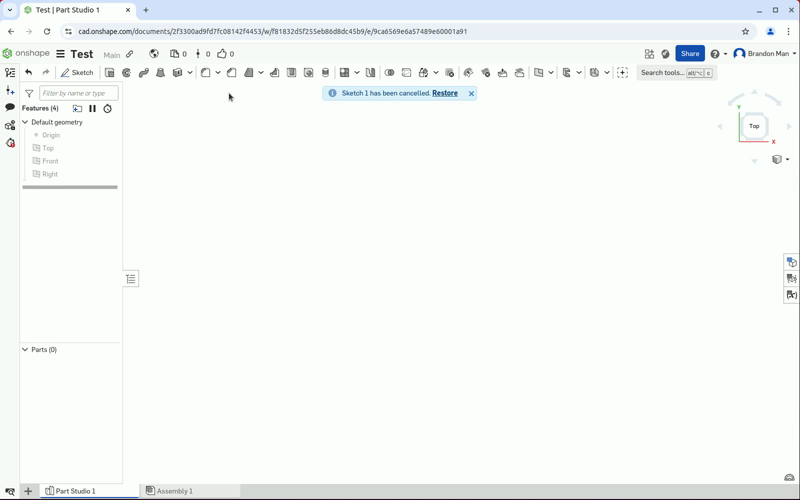
mouse_move(73, 352)
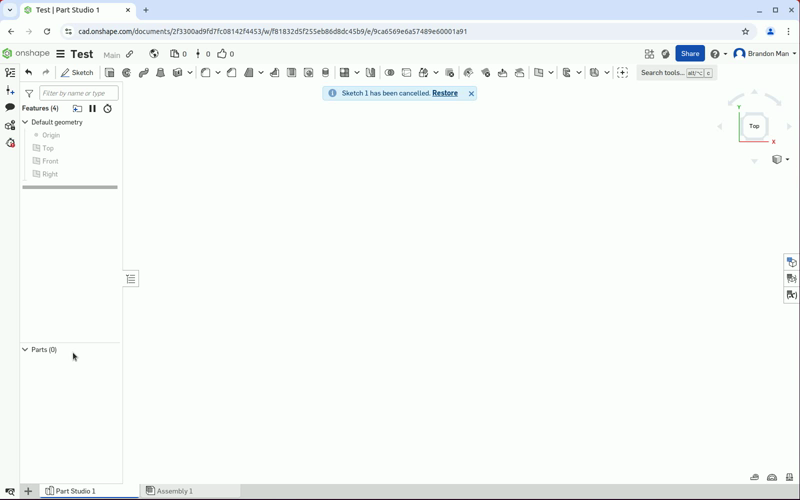
key(y)
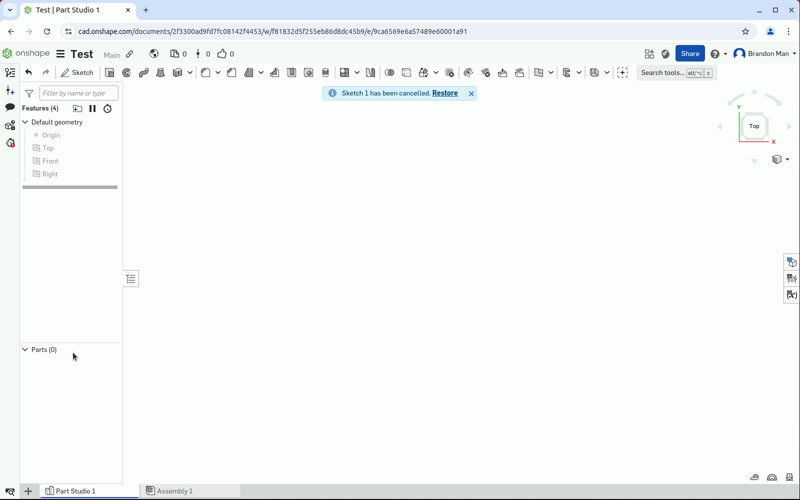
key(shift+p)
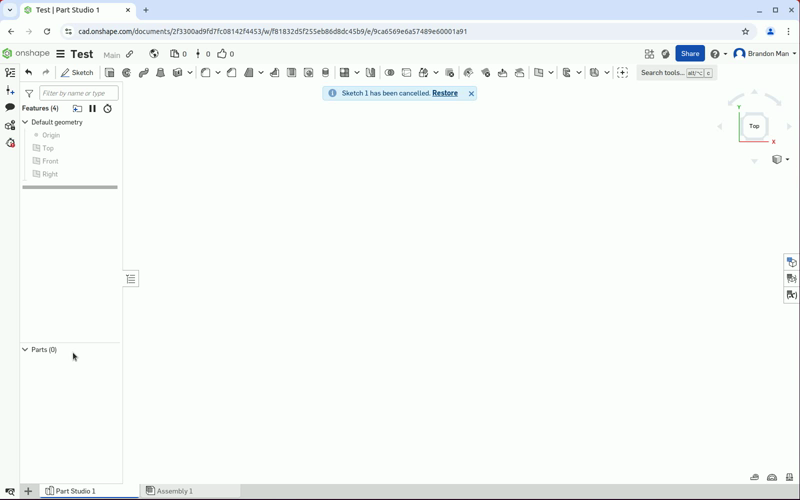
key(space)
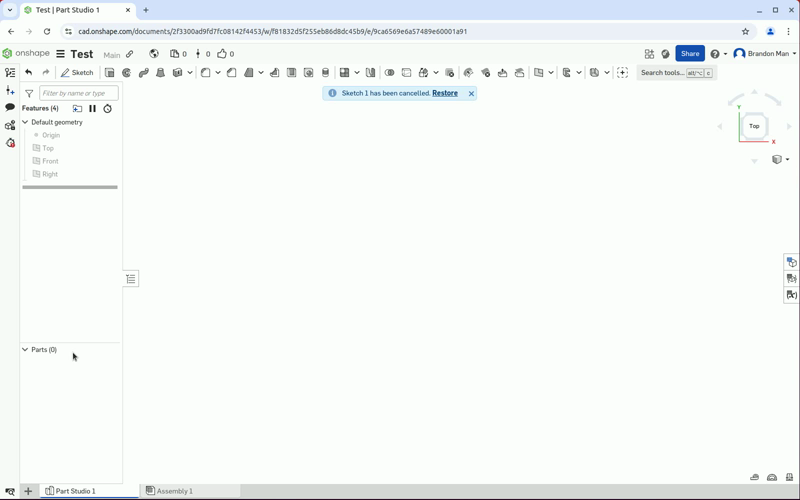
key_down(shift)
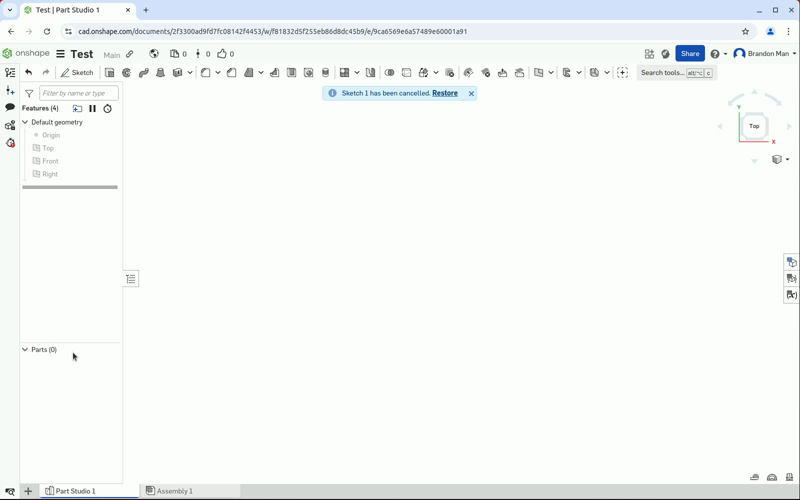
key(up)
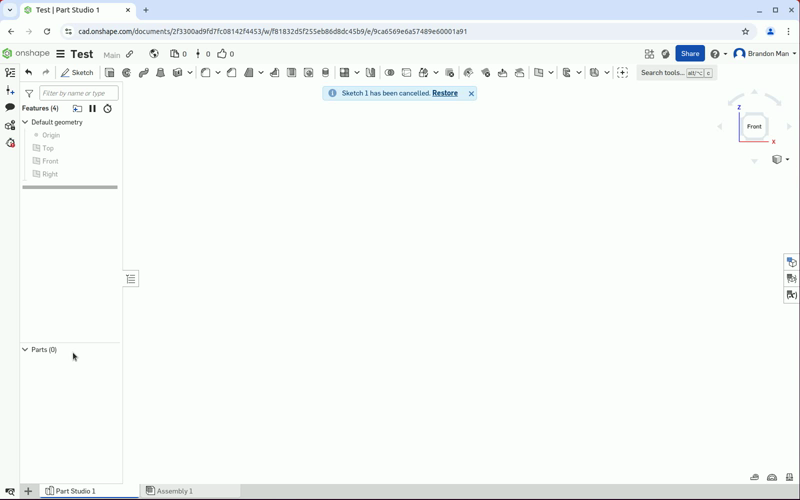
key_up(shift)
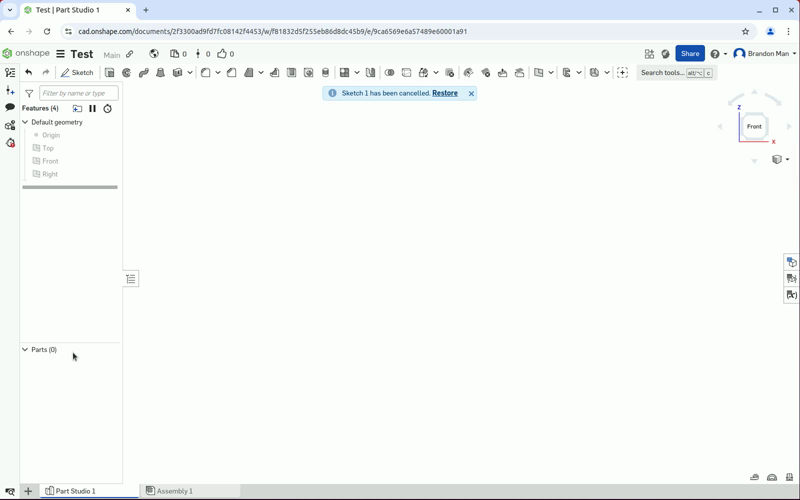
mouse_move(73, 352)
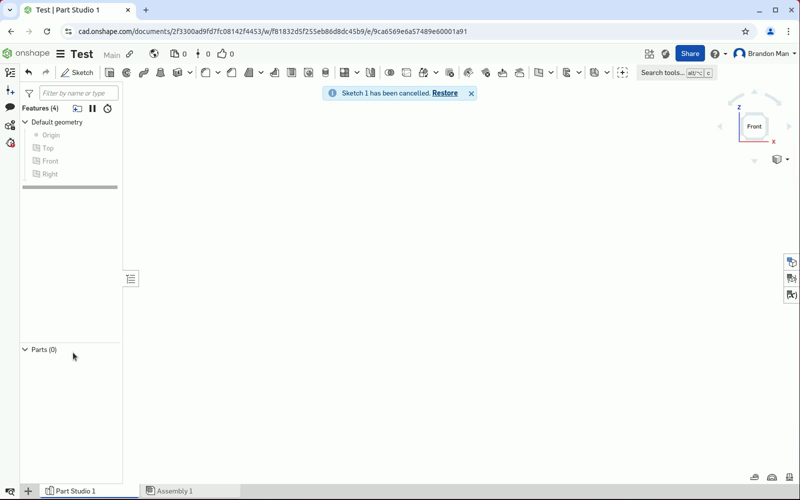
key(shift+y)
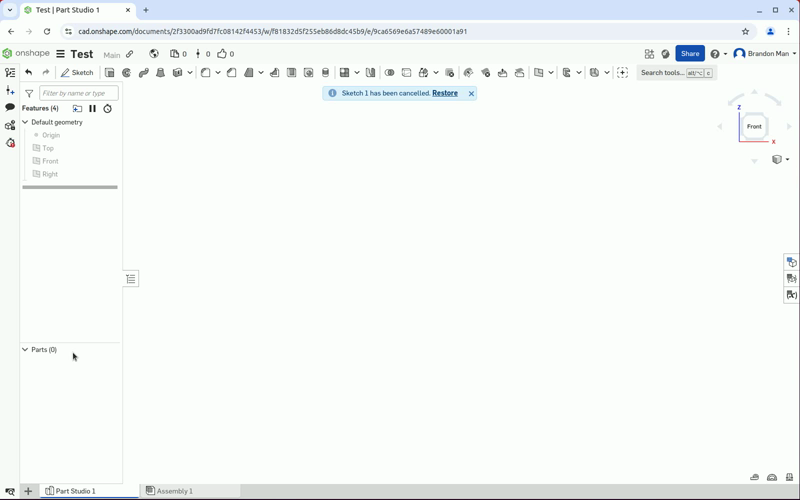
key(shift+s)
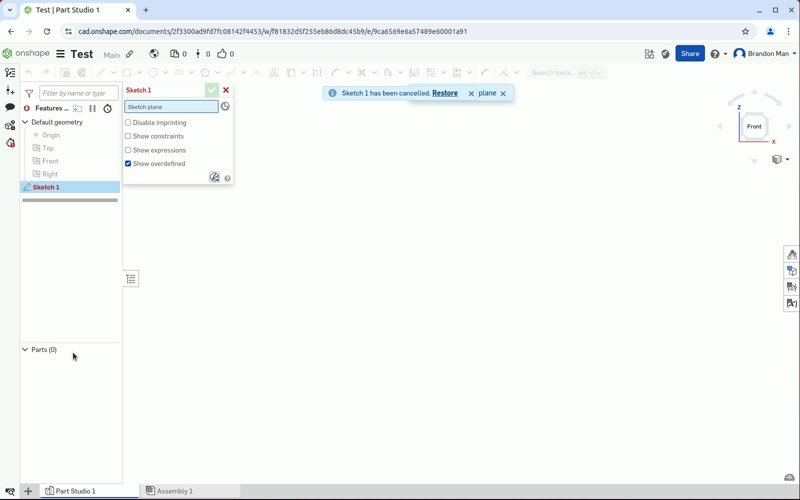
mouse_move(73, 163)
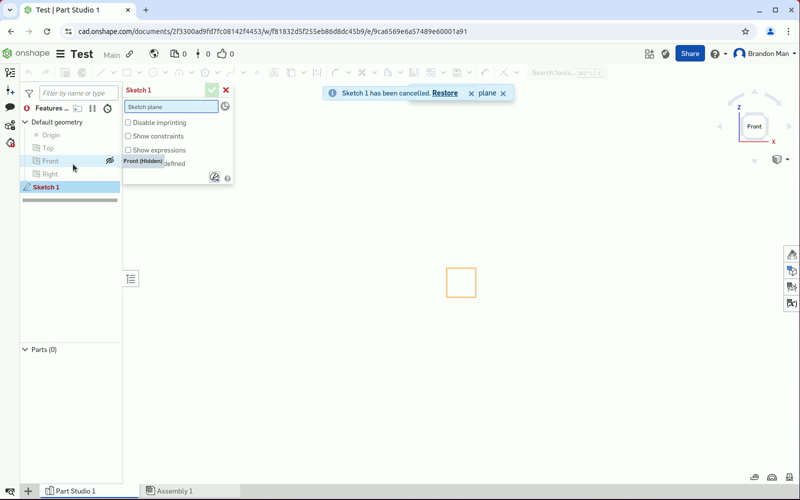
click(73, 163)
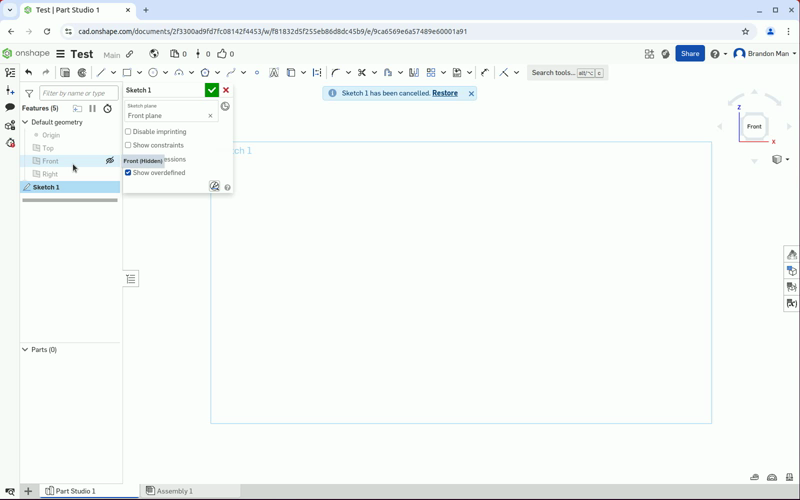
mouse_move(73, 352)
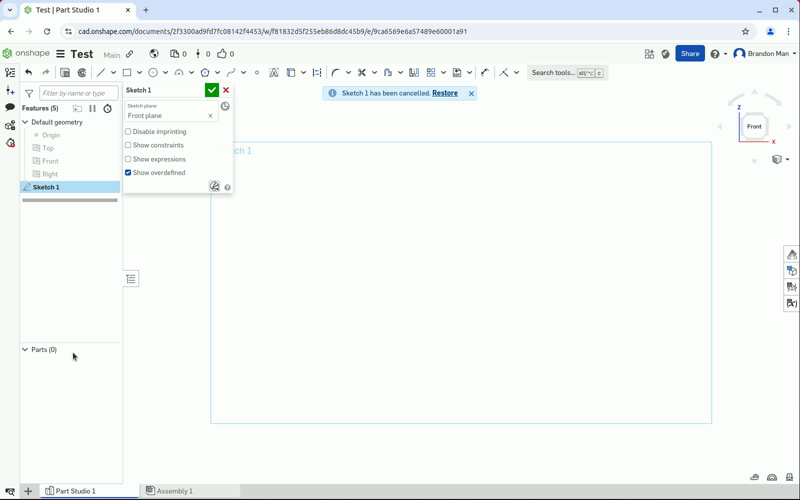
key(y)
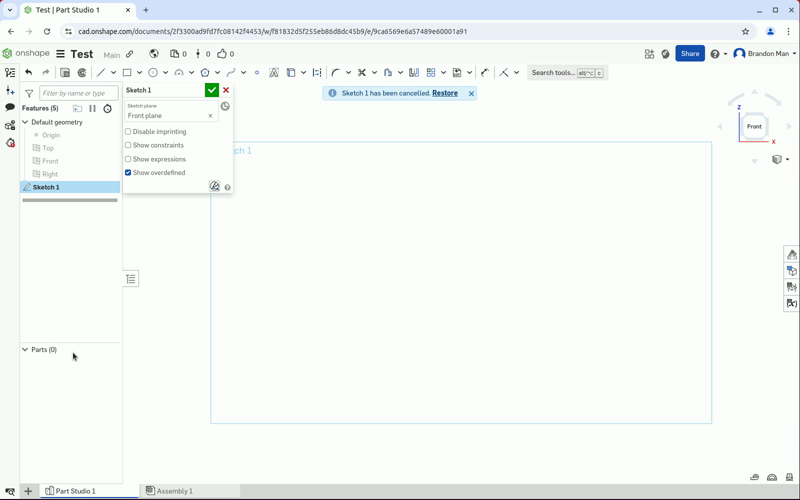
key(l)
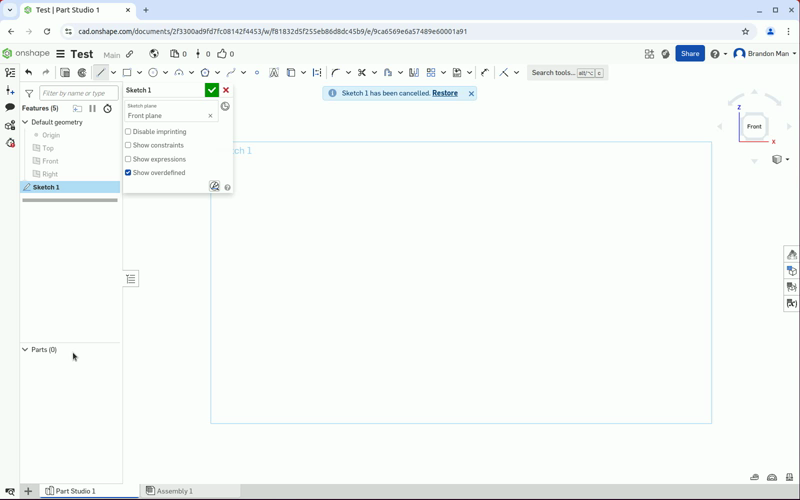
key_down(shift)
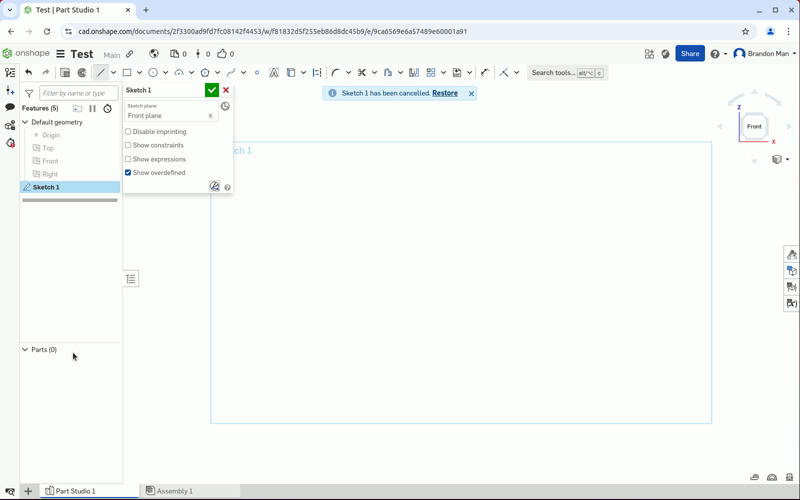
mouse_move(348, 282)
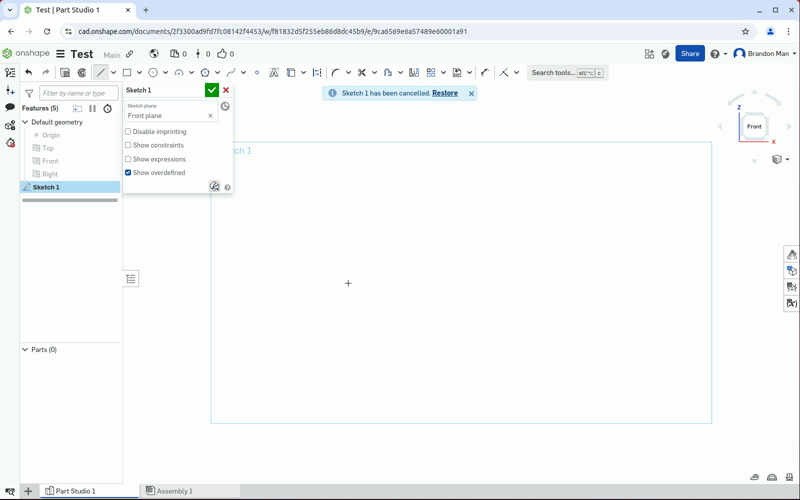
click(348, 282)
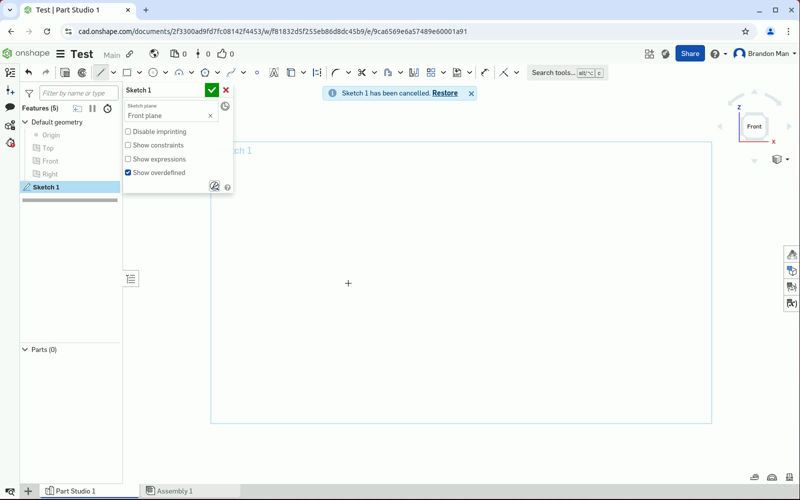
key_up(shift)
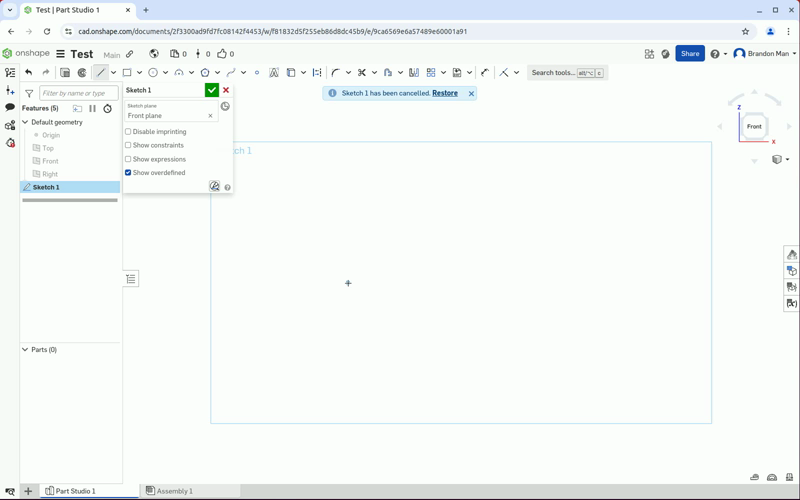
key_down(shift)
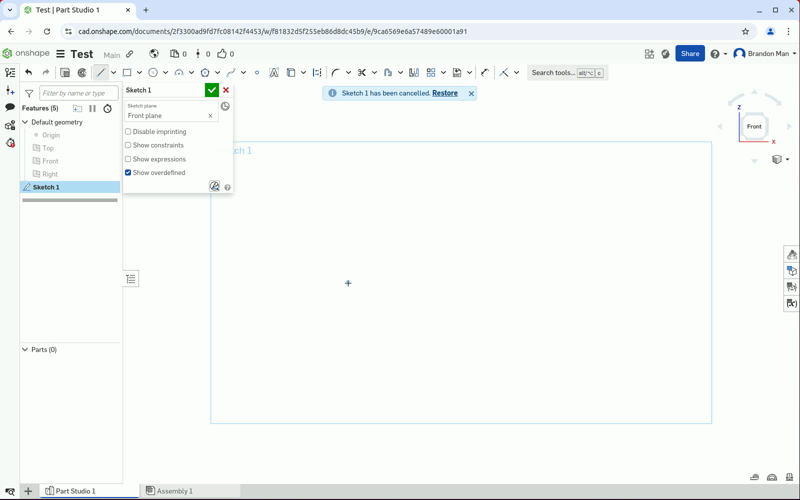
mouse_move(378, 282)
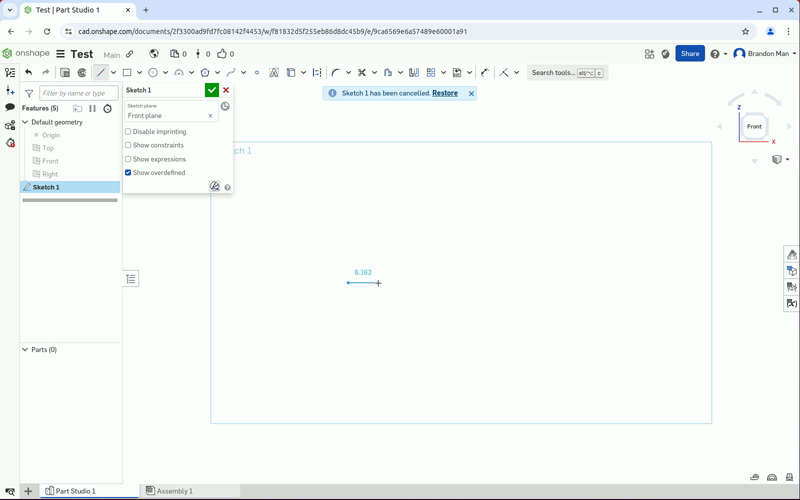
mouse_move(361, 282)
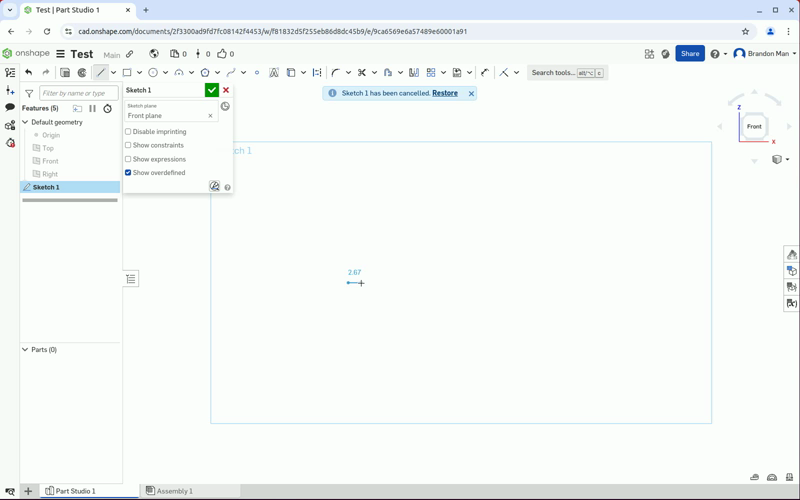
click(361, 282)
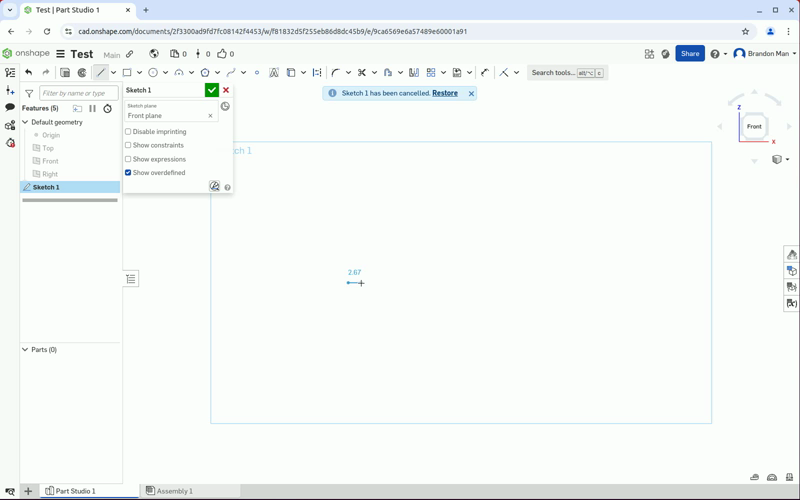
key_up(shift)
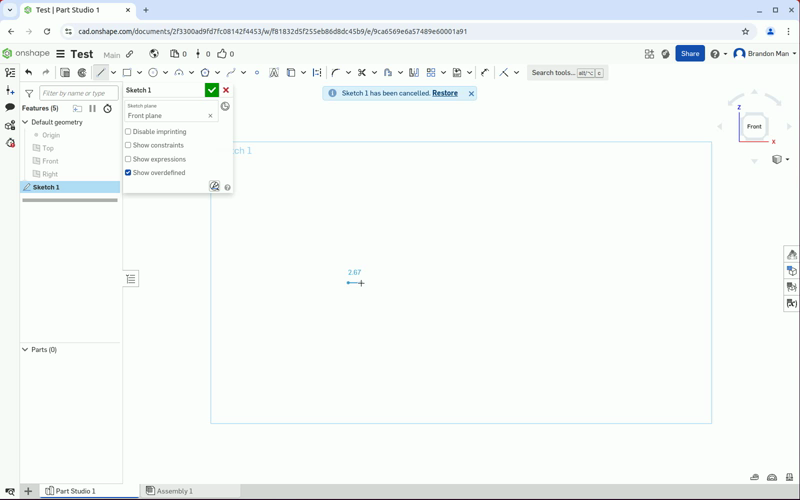
key_down(shift)
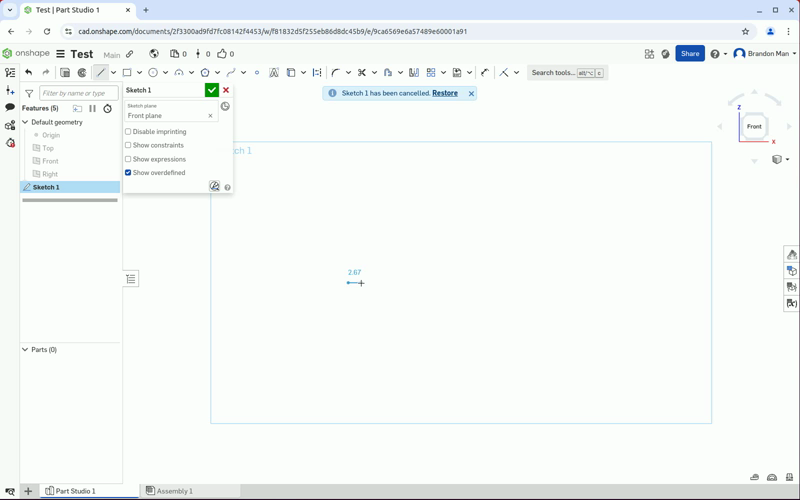
mouse_move(361, 183)
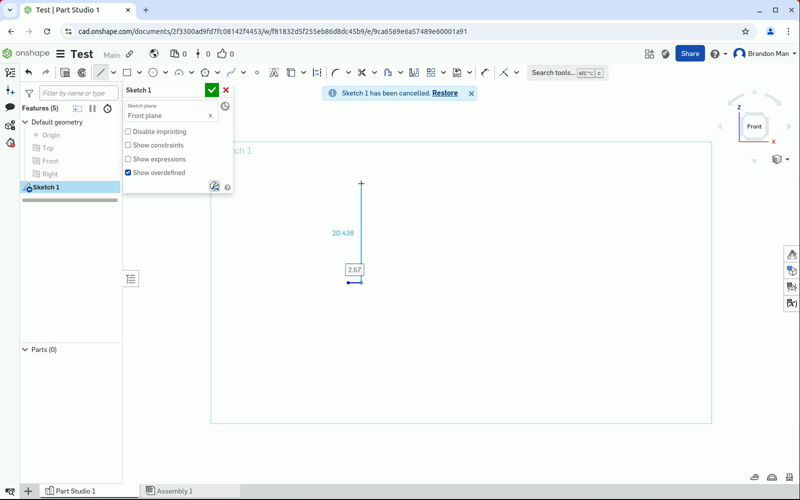
click(361, 183)
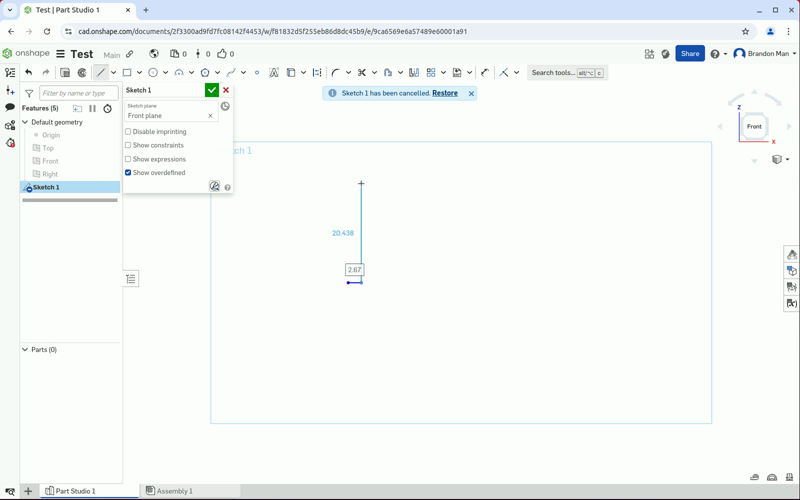
key_up(shift)
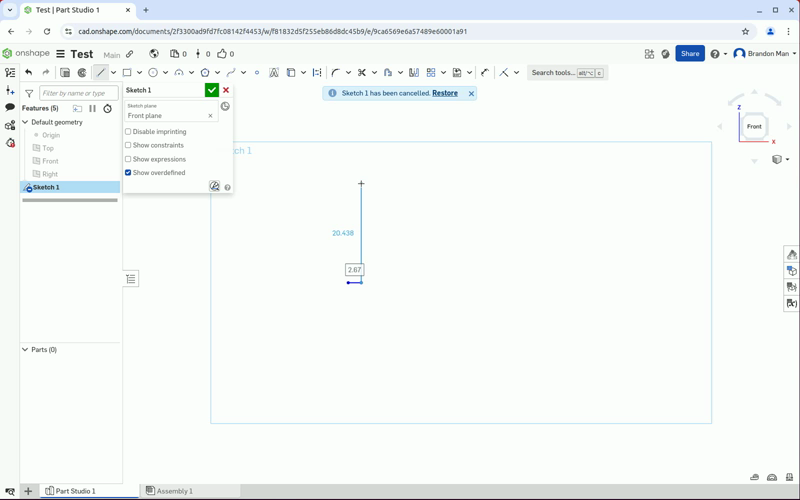
key_down(shift)
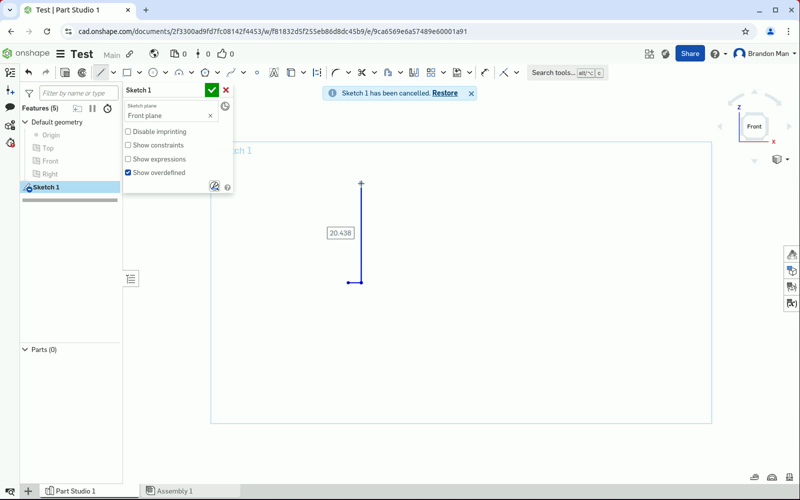
mouse_move(460, 183)
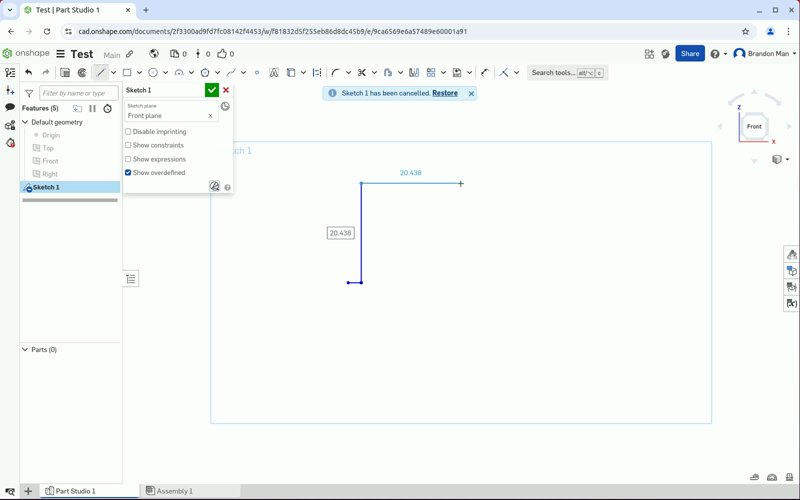
click(460, 183)
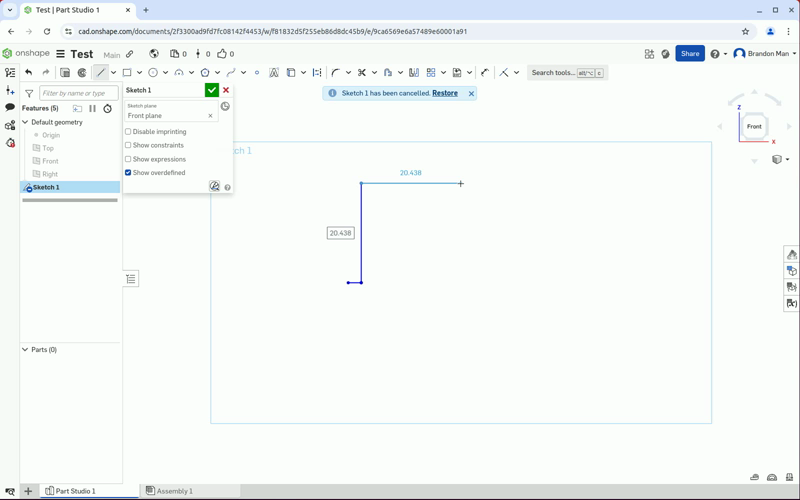
key_up(shift)
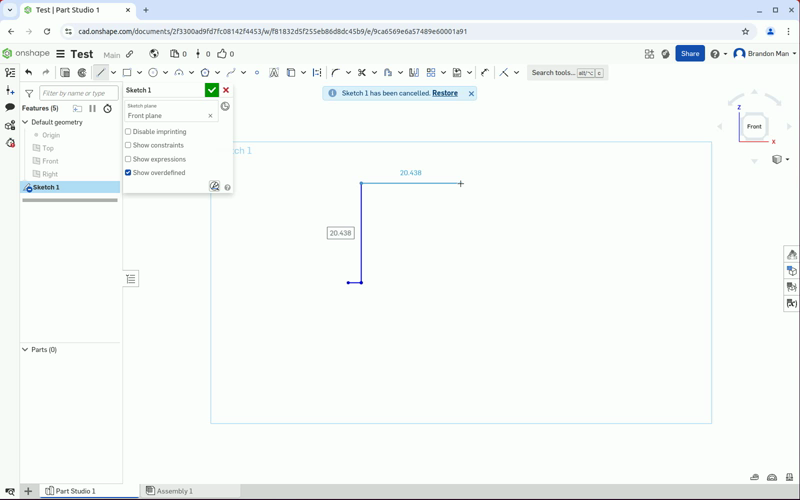
key_down(shift)
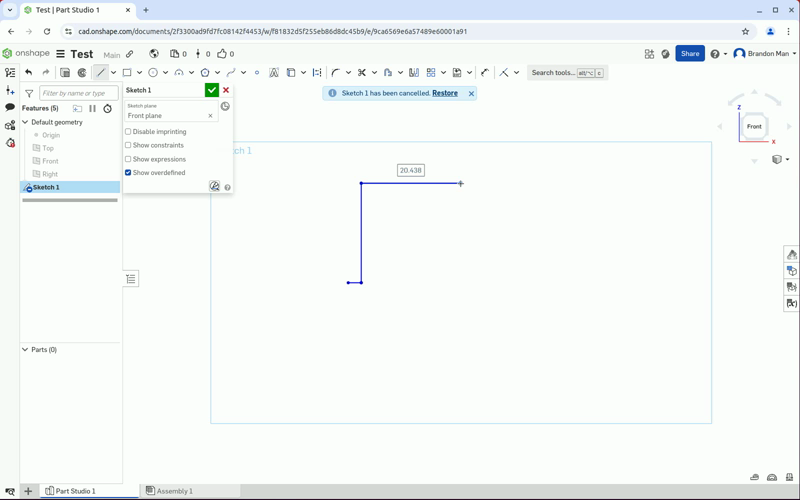
mouse_move(490, 183)
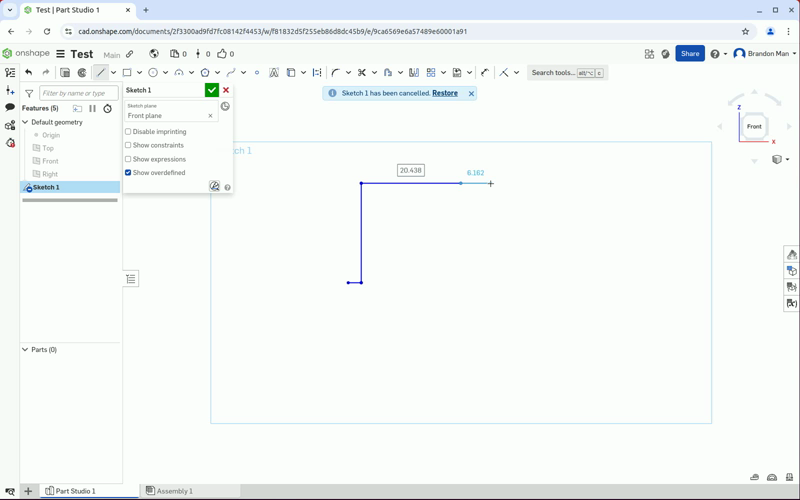
mouse_move(460, 170)
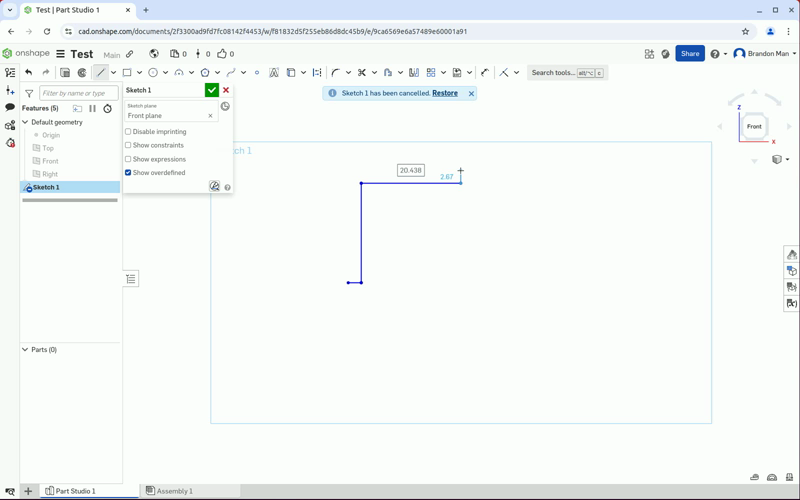
click(460, 170)
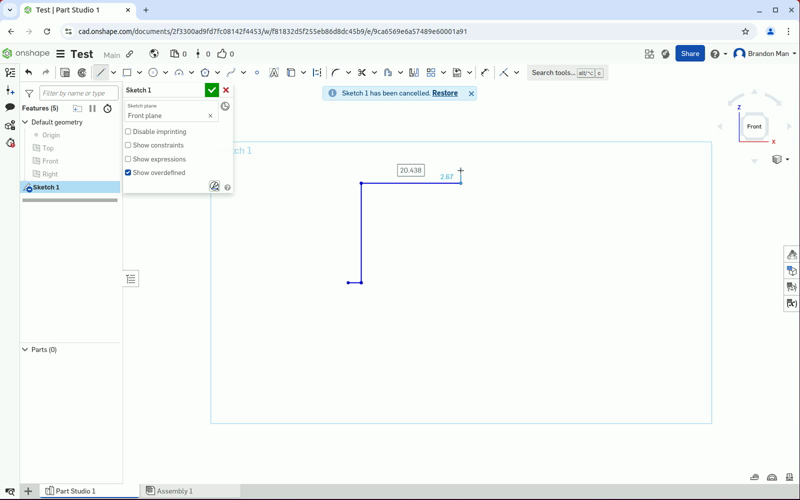
key_up(shift)
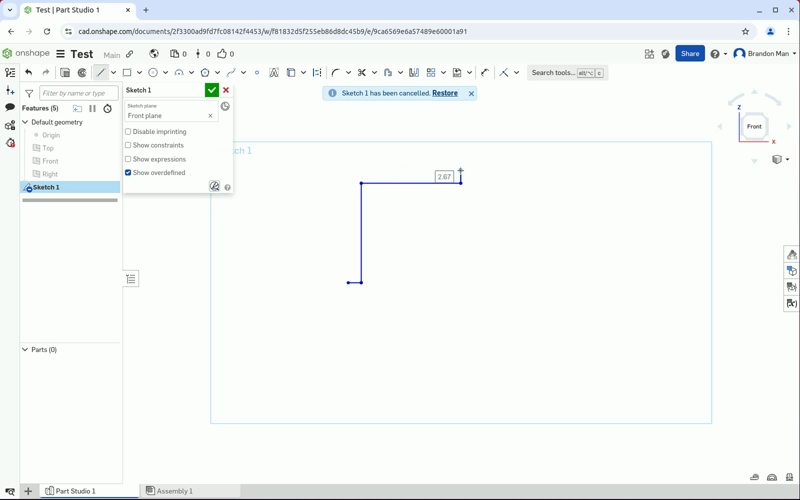
key_down(shift)
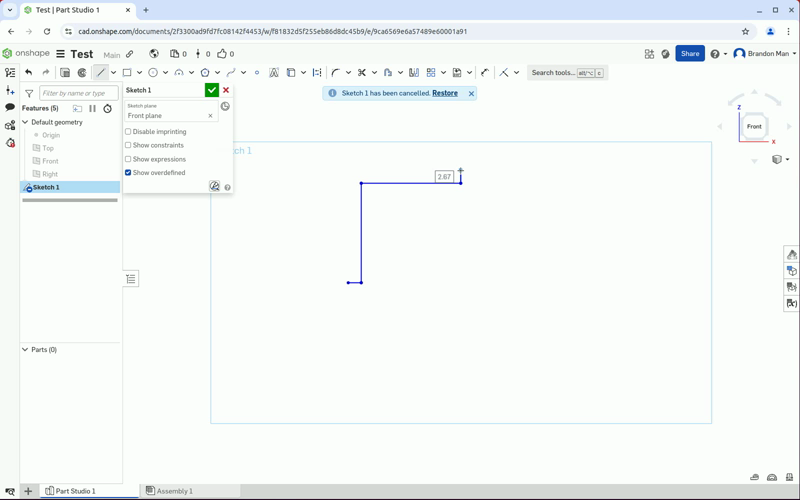
mouse_move(348, 170)
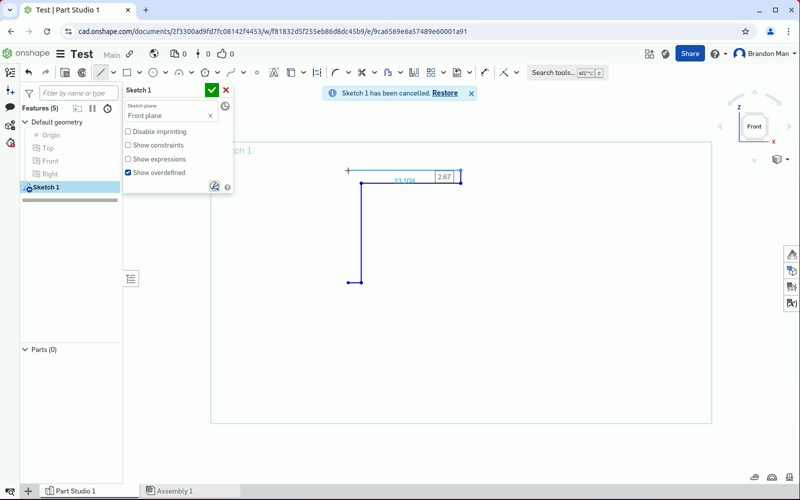
click(348, 170)
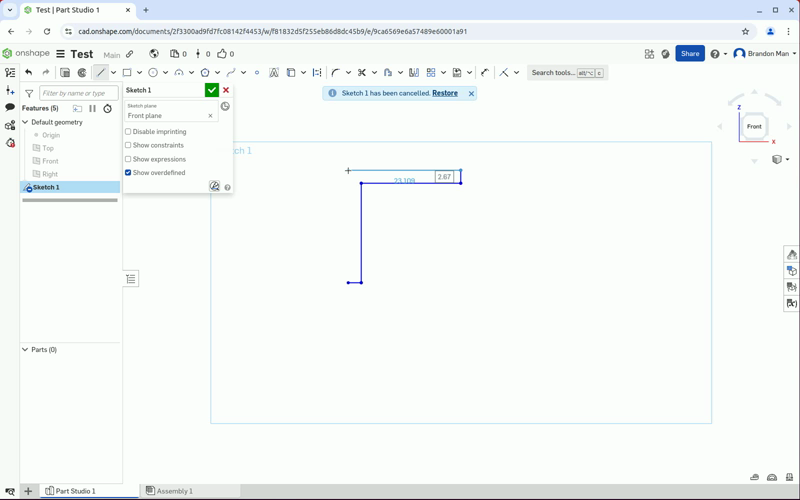
key_up(shift)
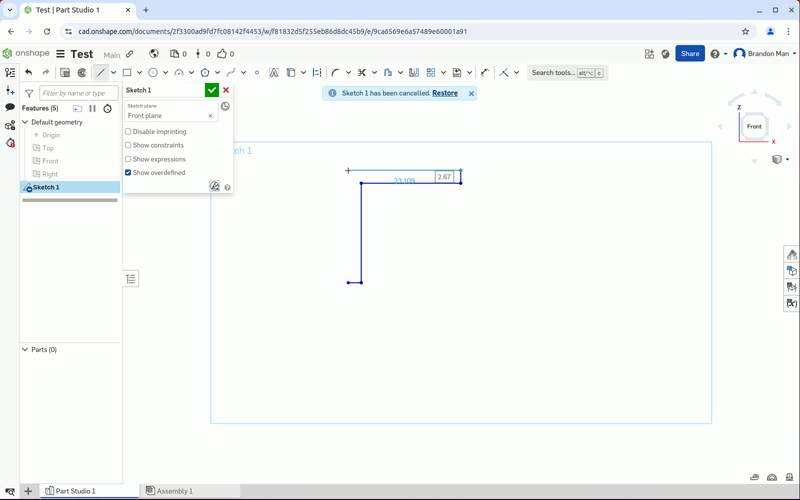
key_down(shift)
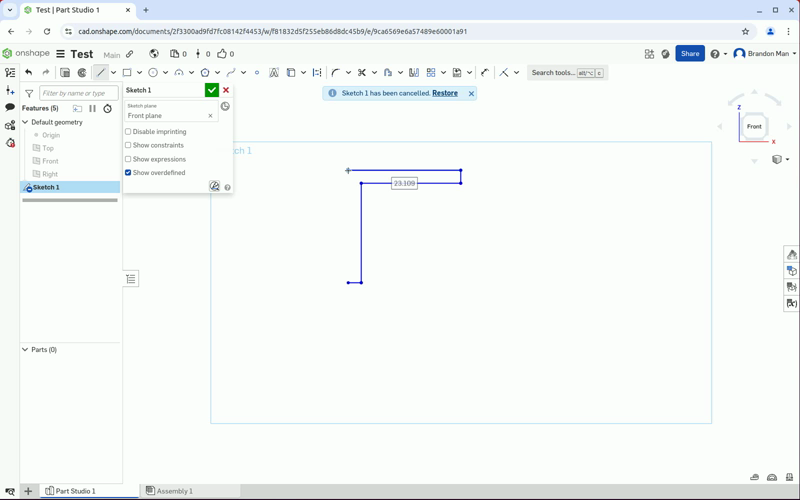
mouse_move(348, 282)
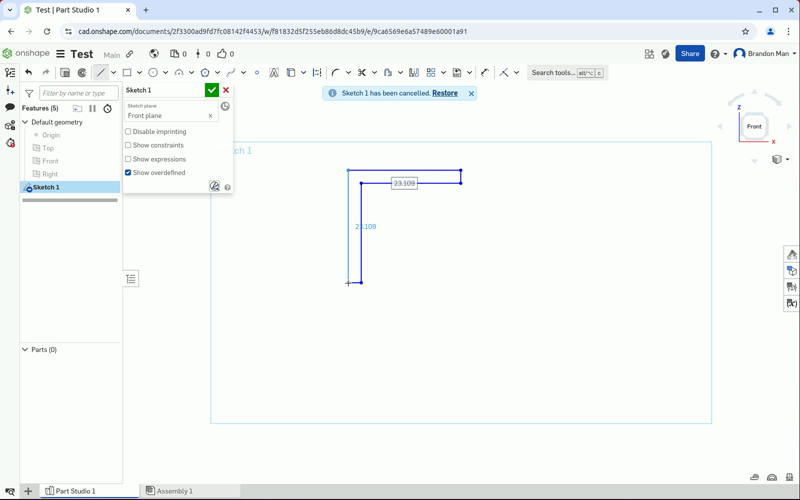
key_up(shift)
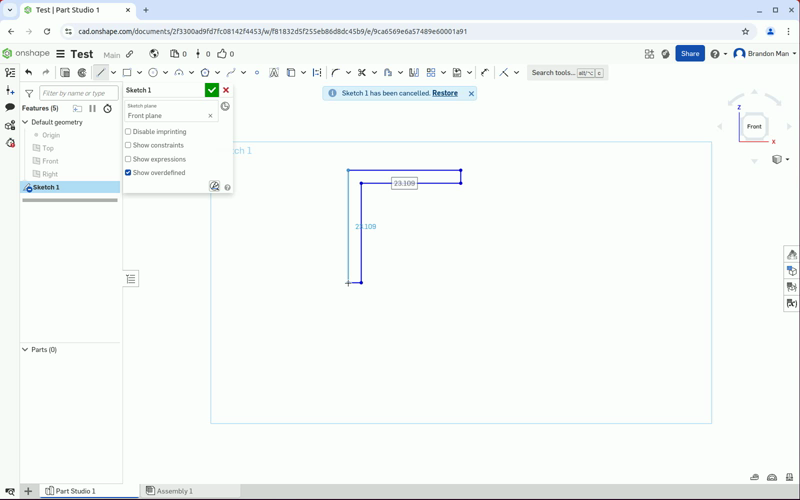
click(348, 282)
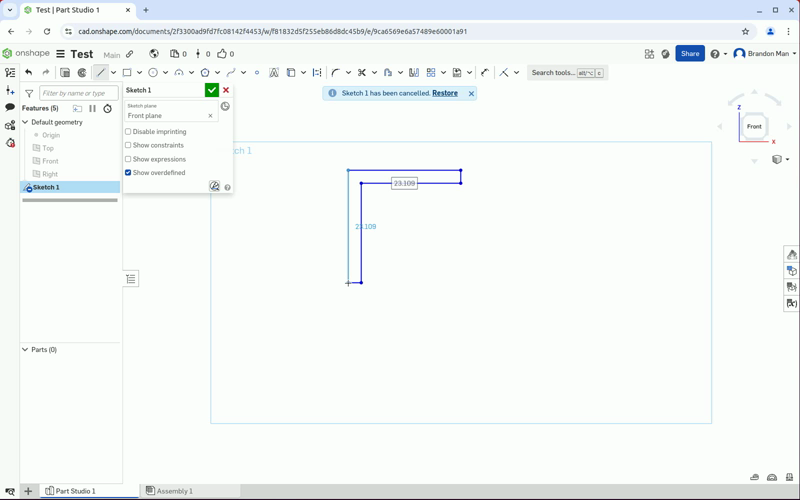
key(esc)
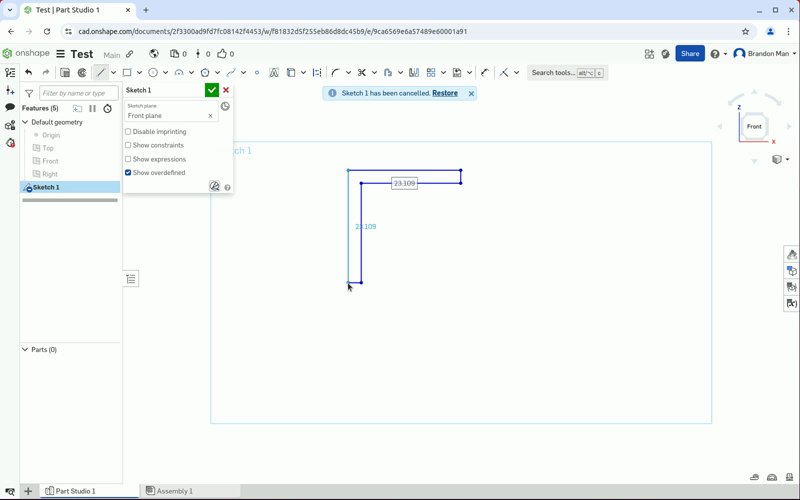
mouse_move(356, 181)
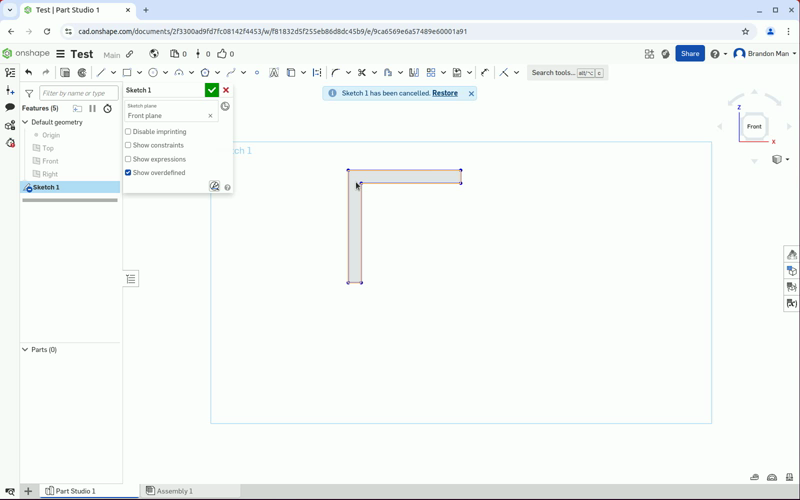
click(356, 181)
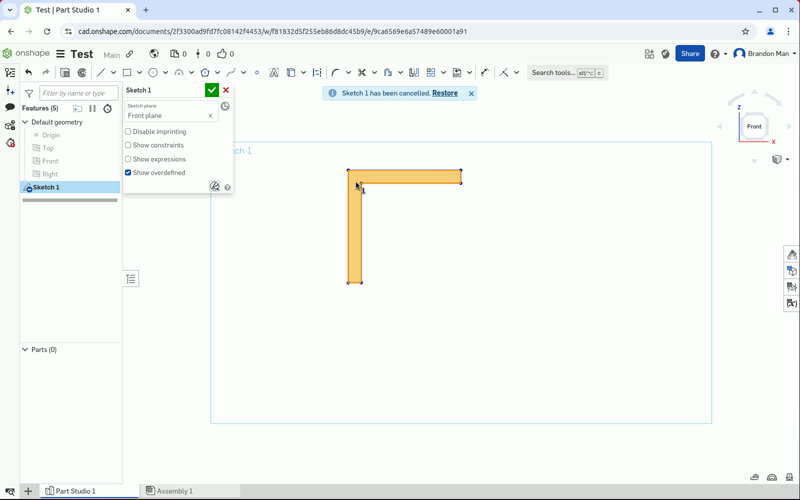
mouse_move(73, 352)
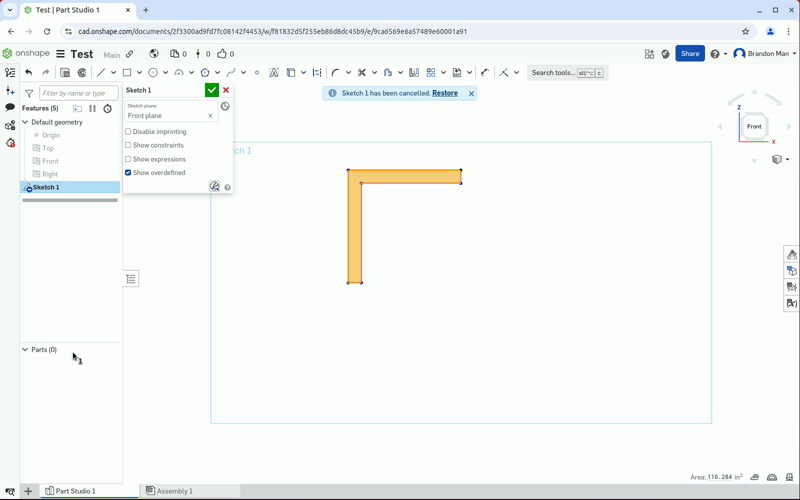
key(shift+y)
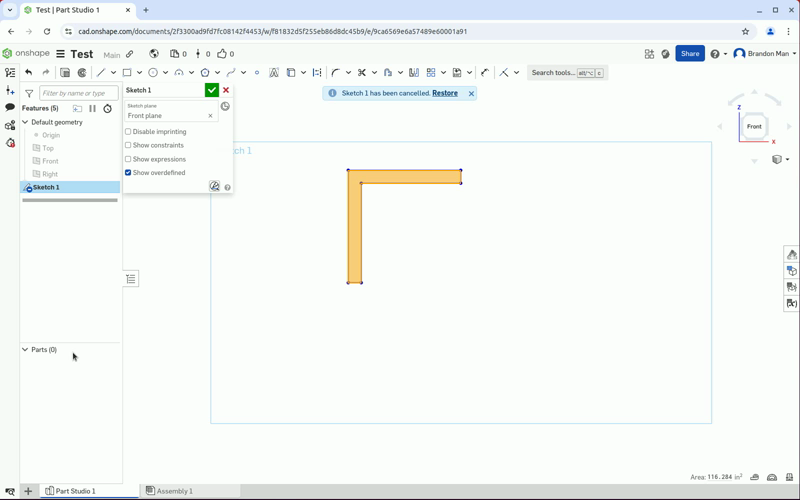
key(shift+e)
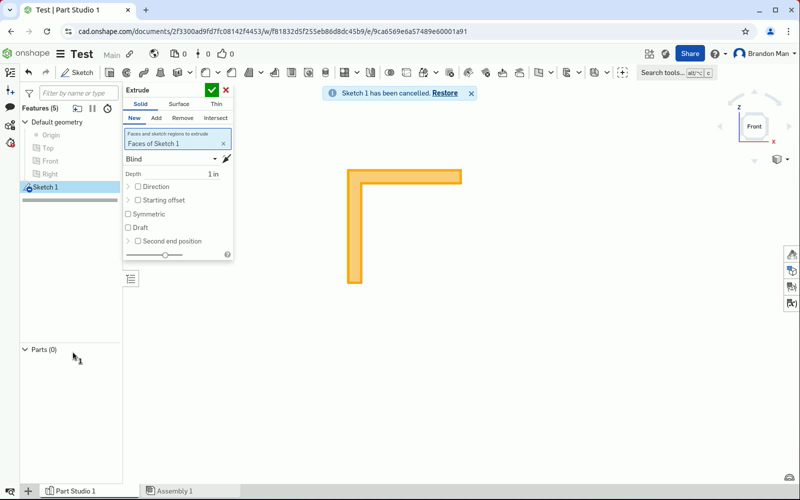
mouse_move(143, 106)
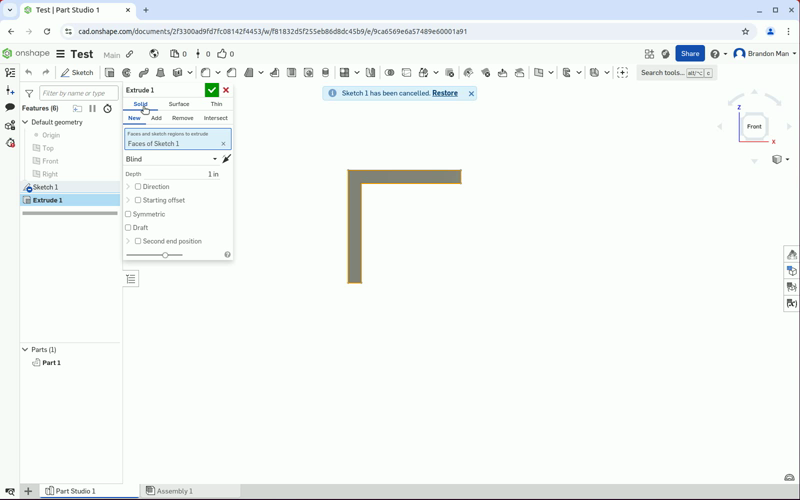
click(143, 106)
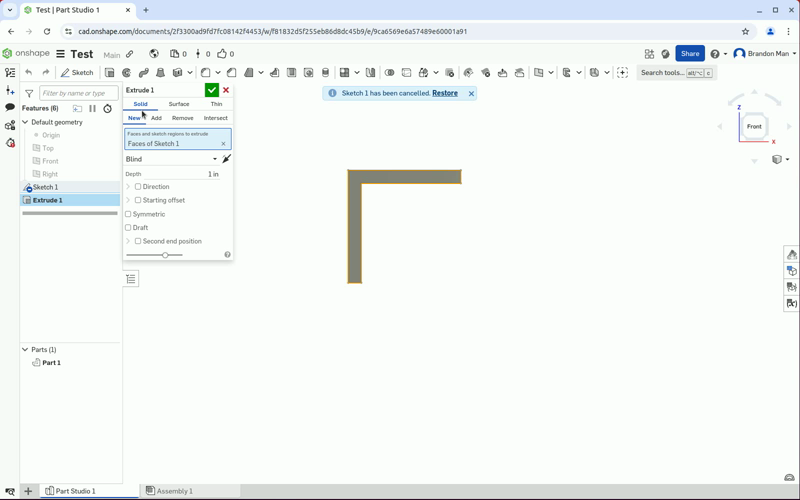
mouse_move(137, 120)
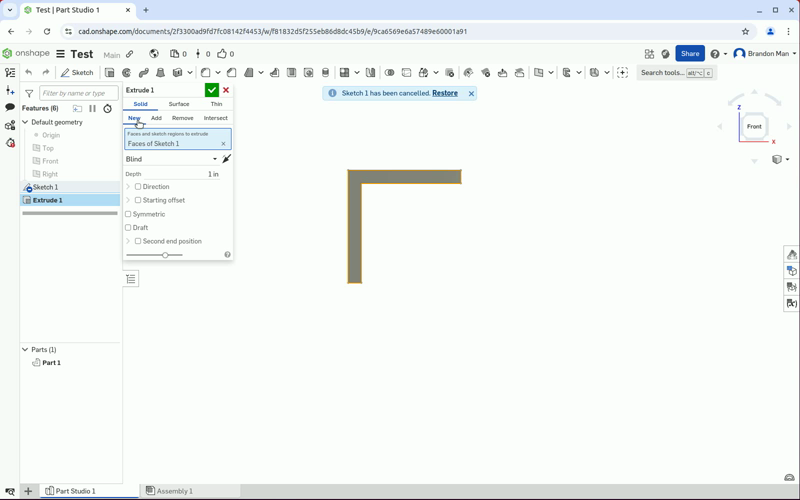
click(137, 120)
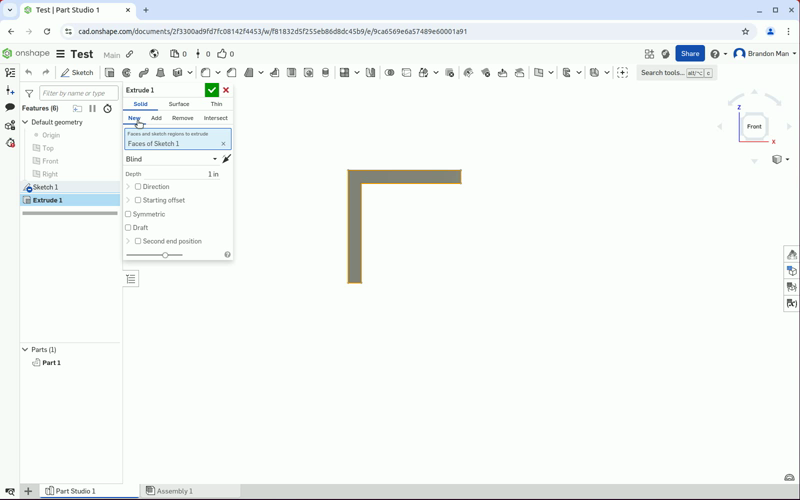
key(tab, 4)
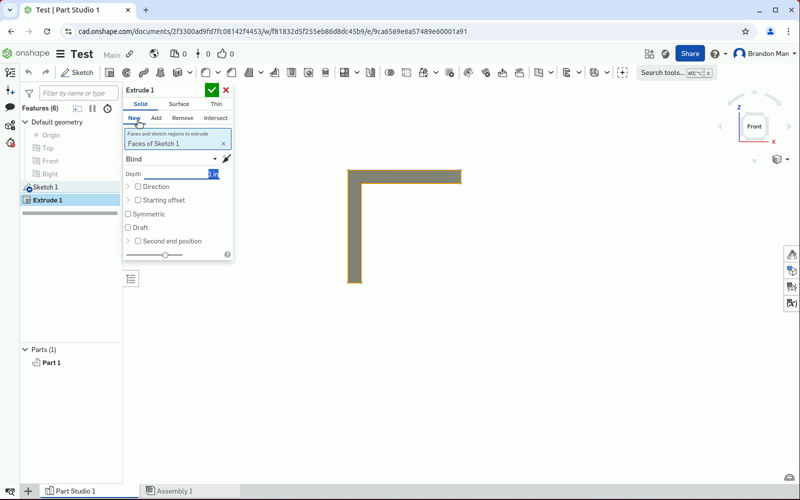
text(11.073)
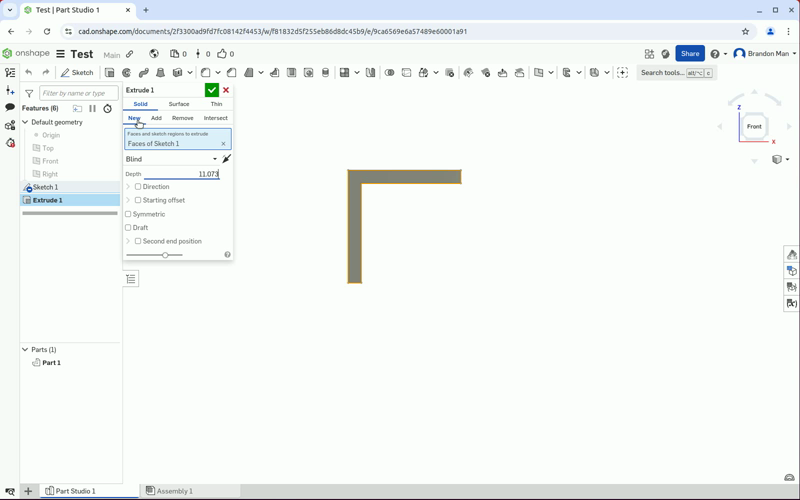
key(enter)
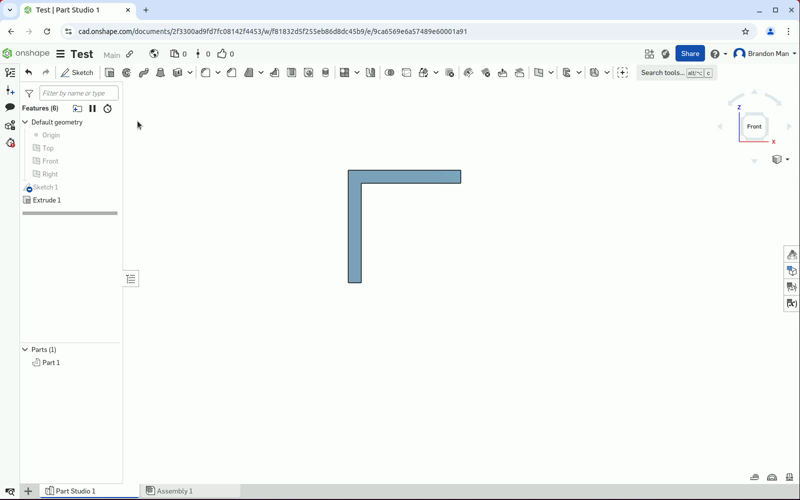
key(shift+h)
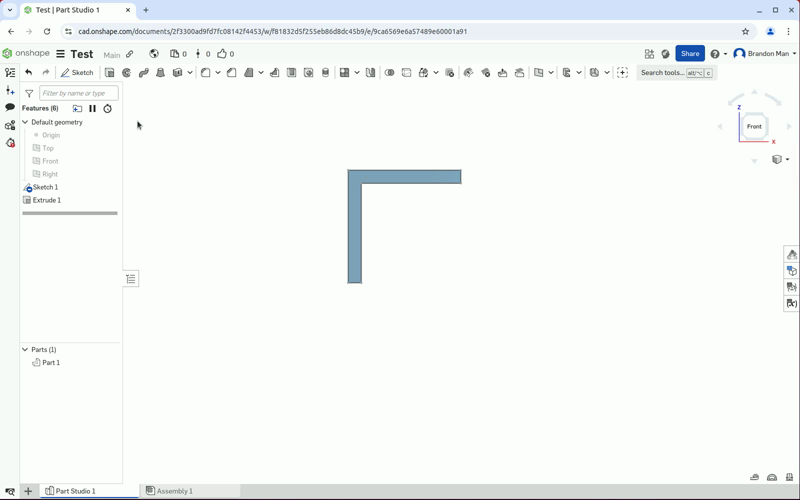
key(shift+h)
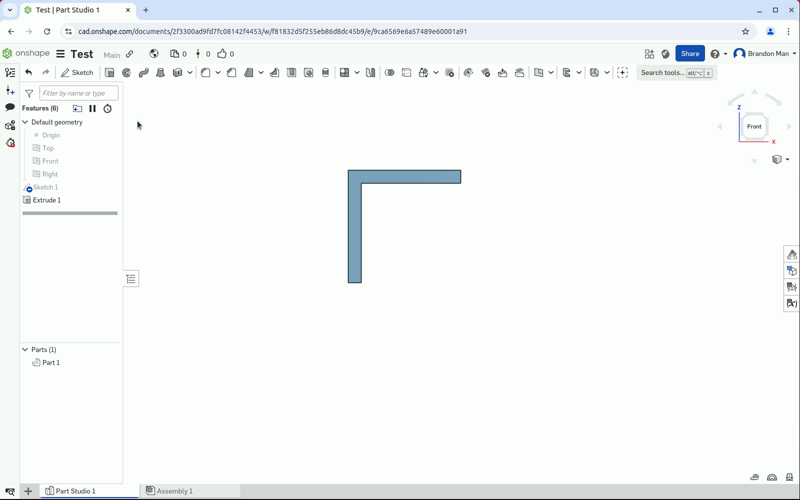
mouse_move(73, 189)
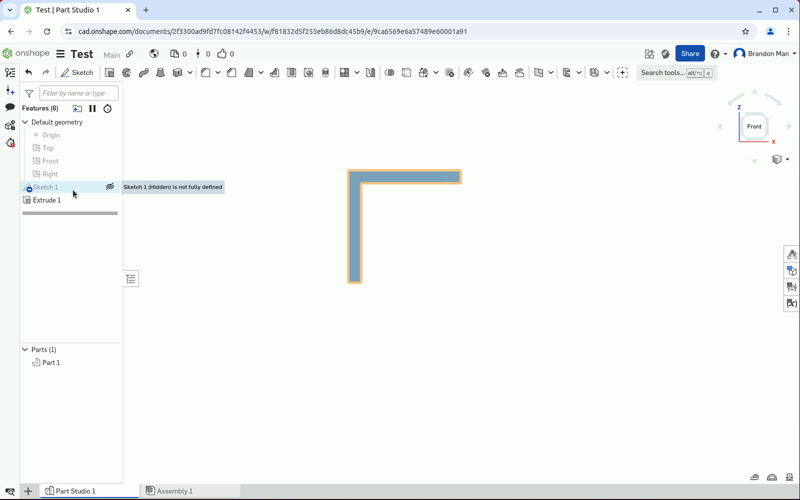
click(73, 189)
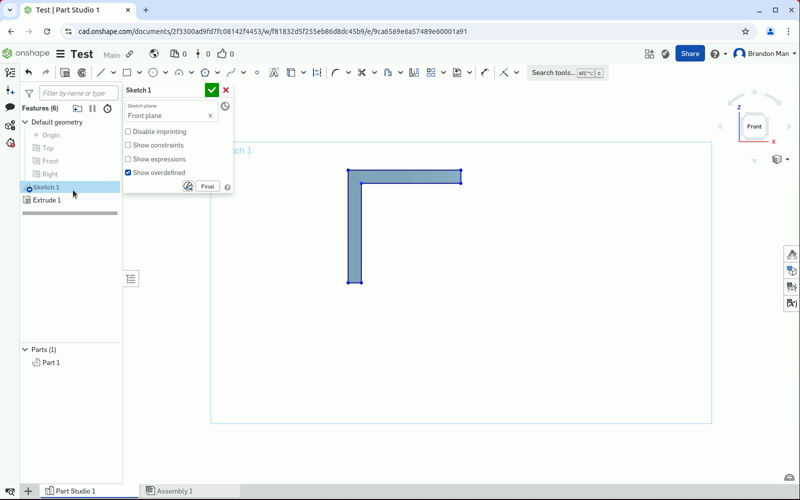
mouse_move(229, 92)
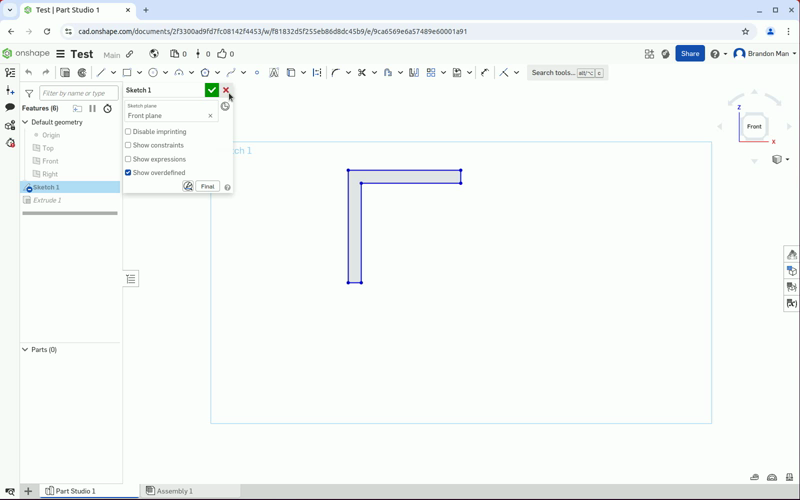
click(229, 92)
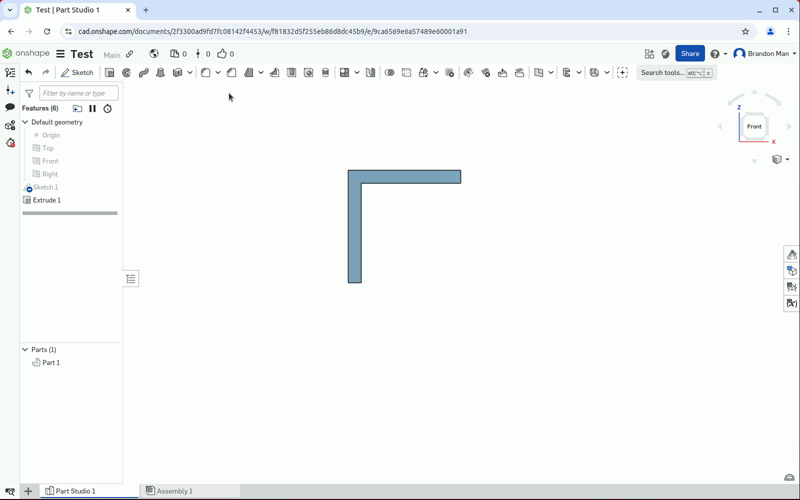
mouse_move(541, 75)
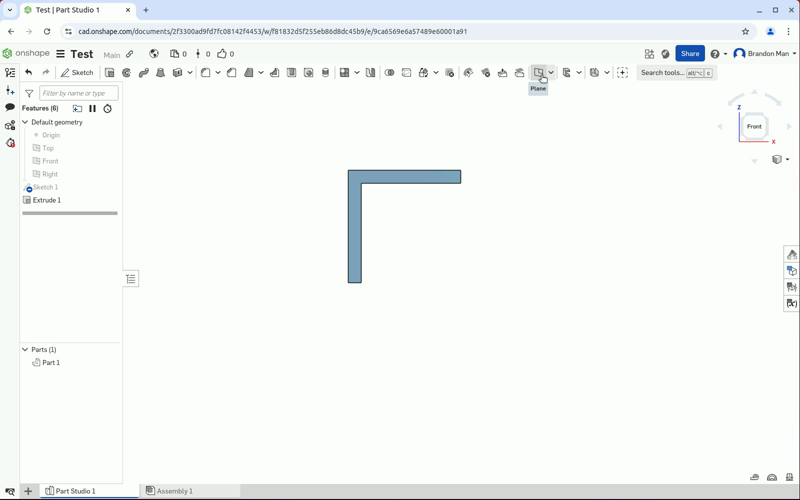
click(541, 75)
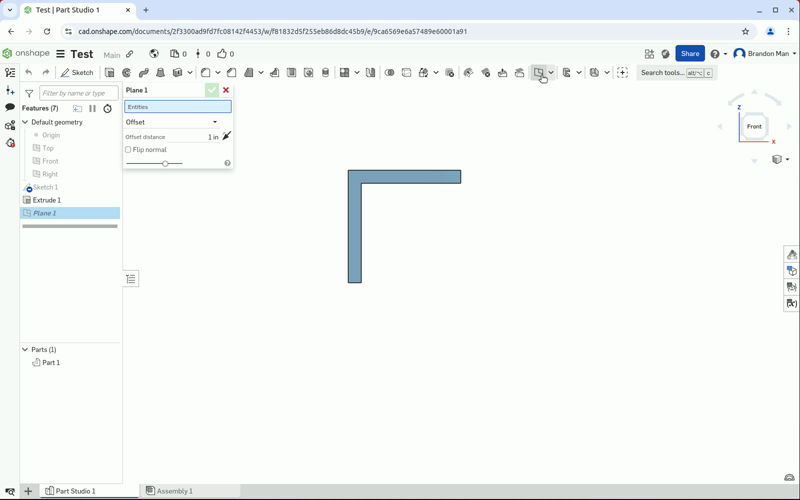
mouse_move(73, 163)
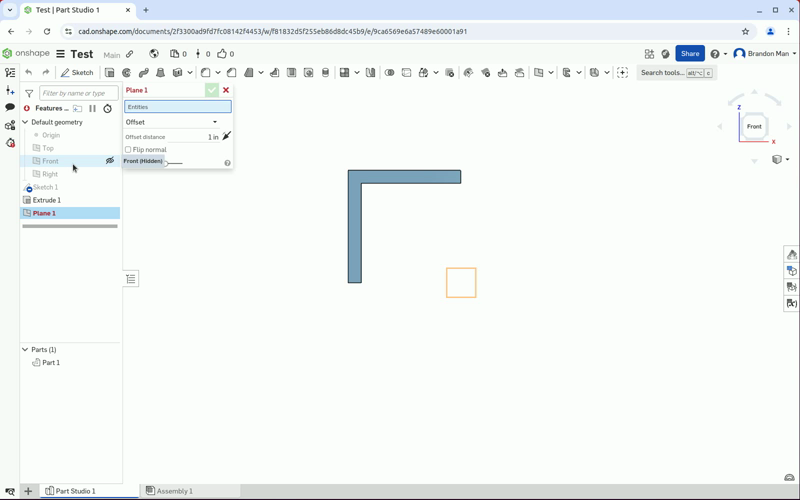
click(73, 163)
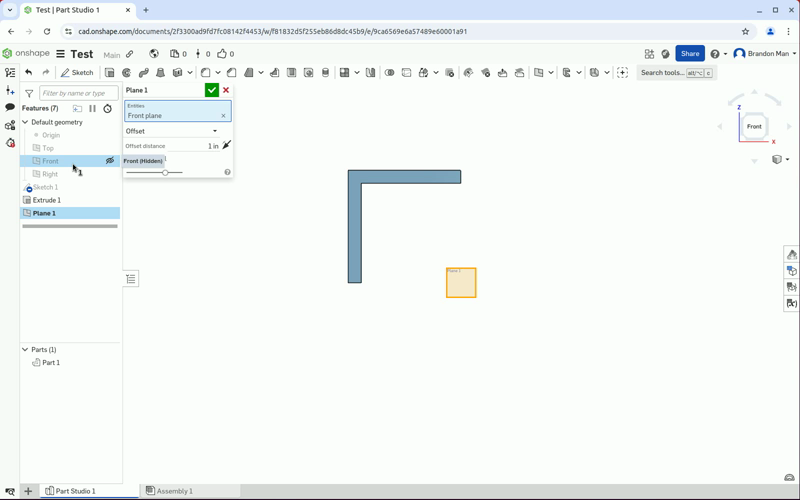
key(tab, 2)
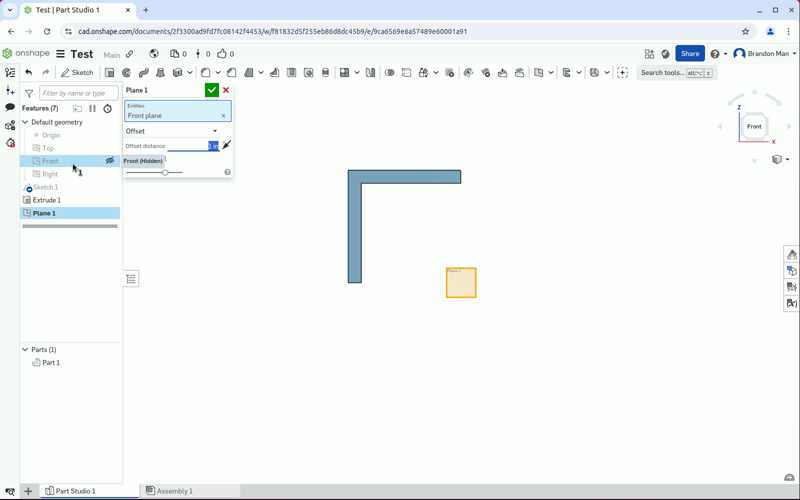
text(11.061)
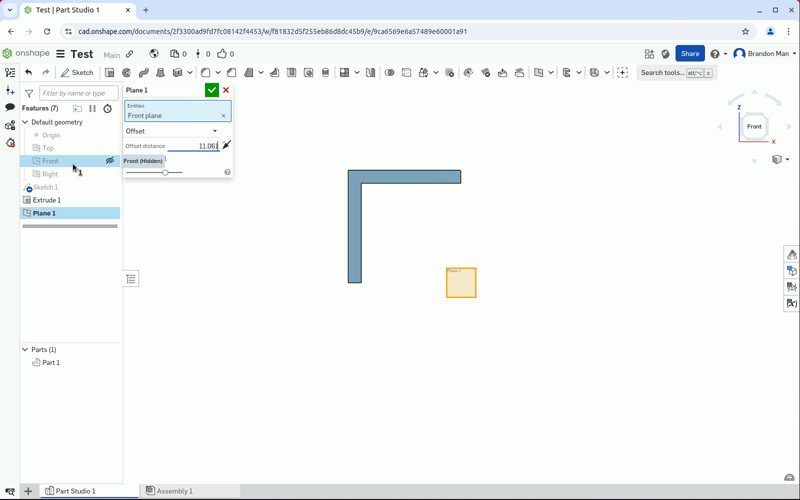
key(enter, 2)
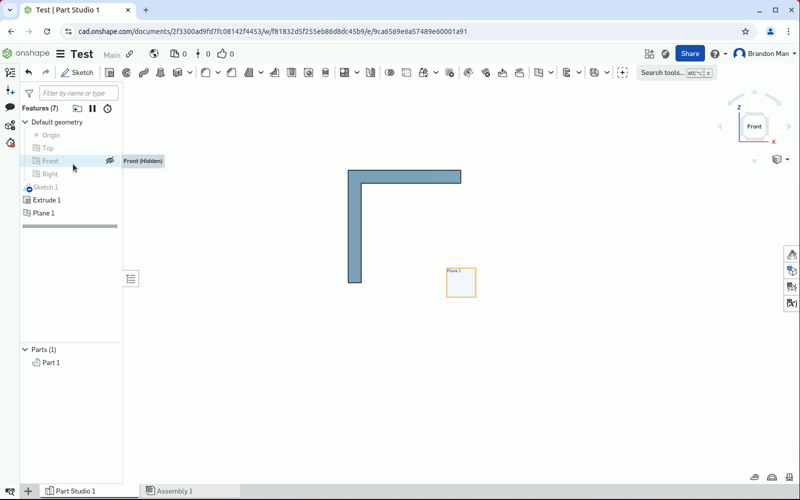
key(shift+s)
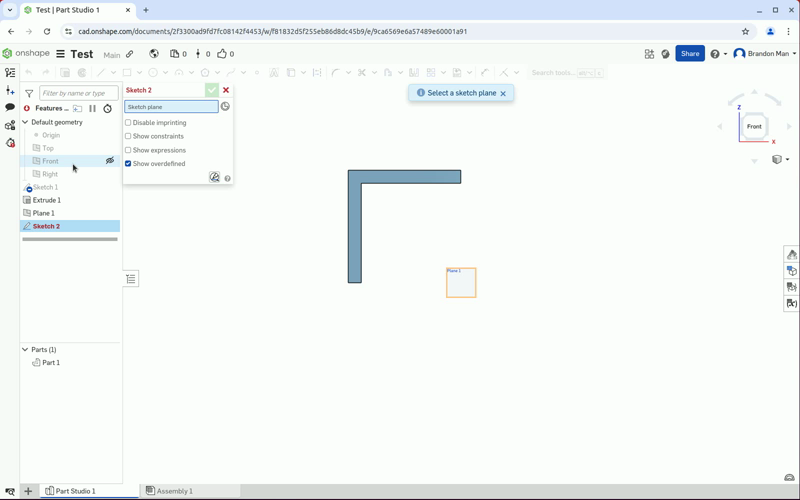
mouse_move(73, 215)
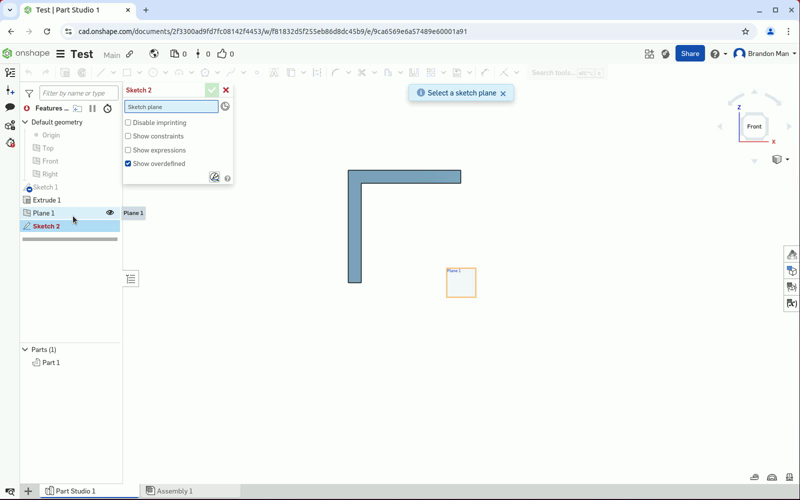
click(73, 215)
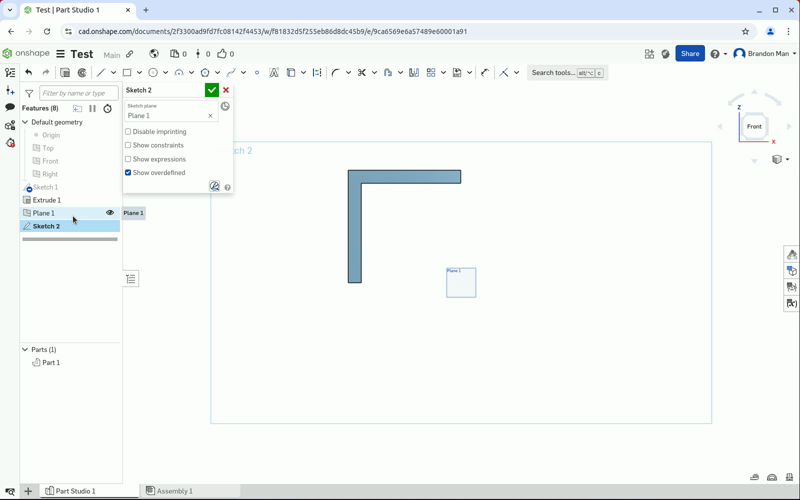
mouse_move(73, 352)
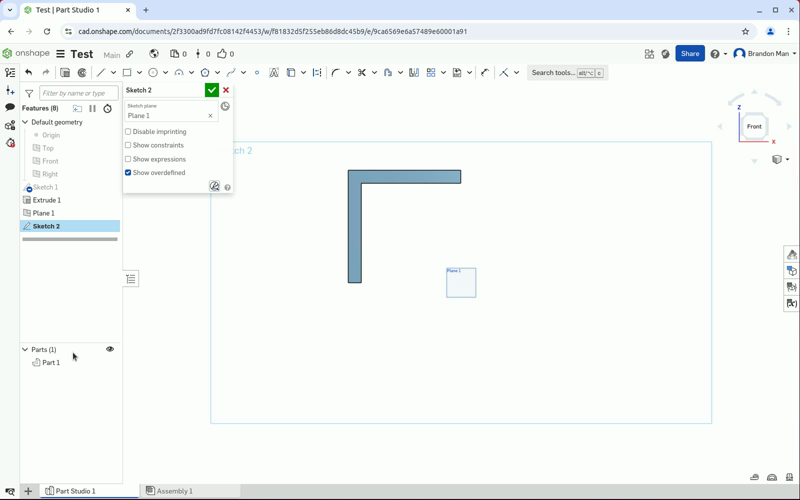
key(y)
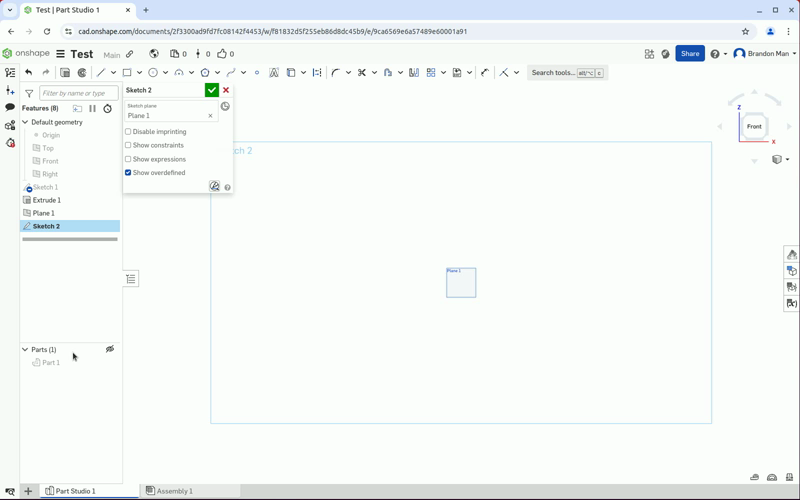
key(l)
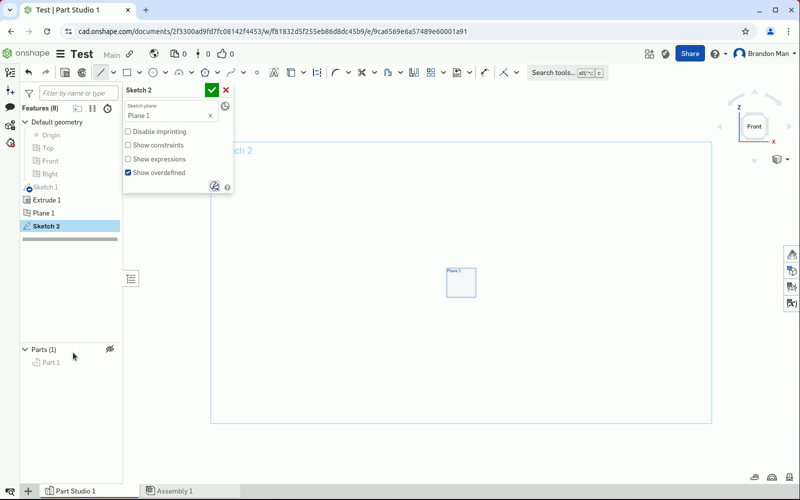
key_down(shift)
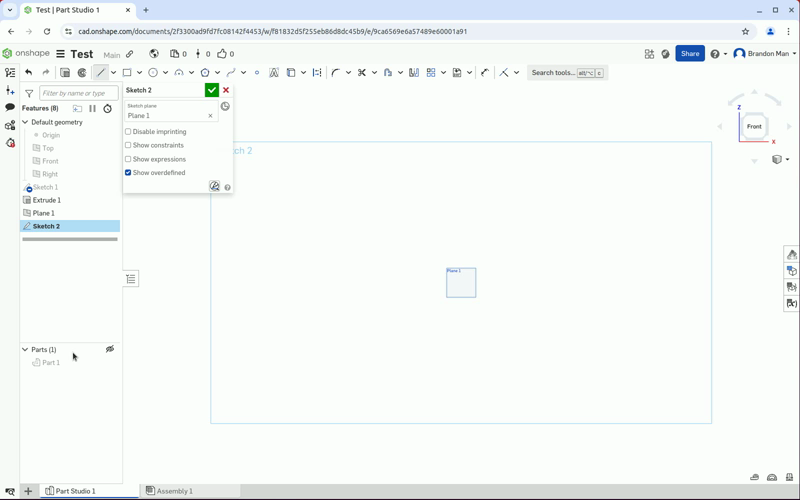
mouse_move(362, 282)
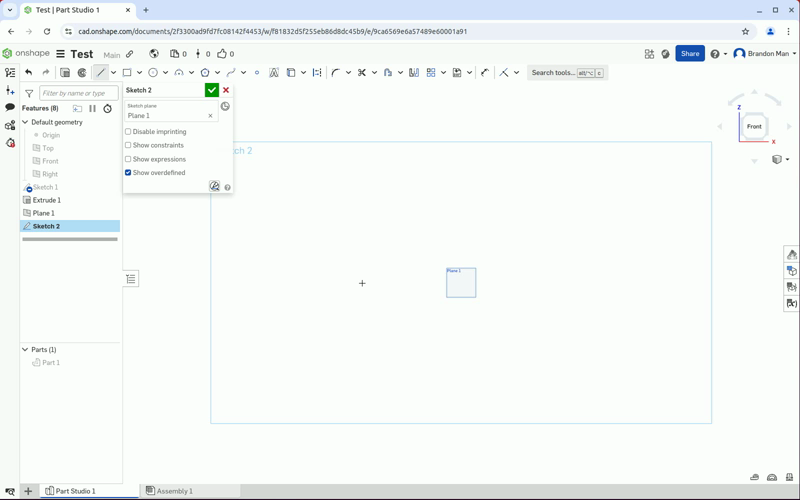
click(362, 282)
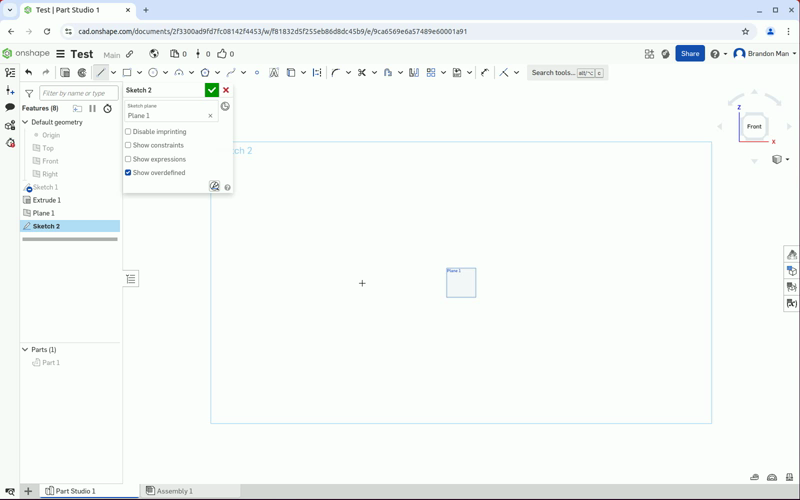
key_up(shift)
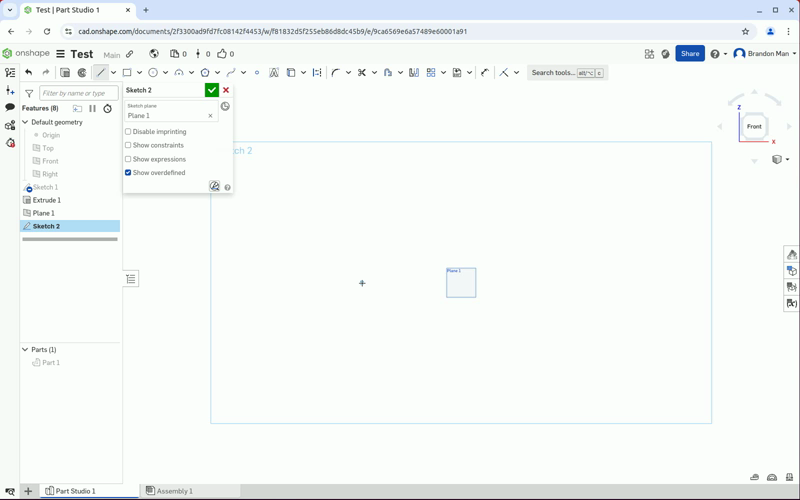
key_down(shift)
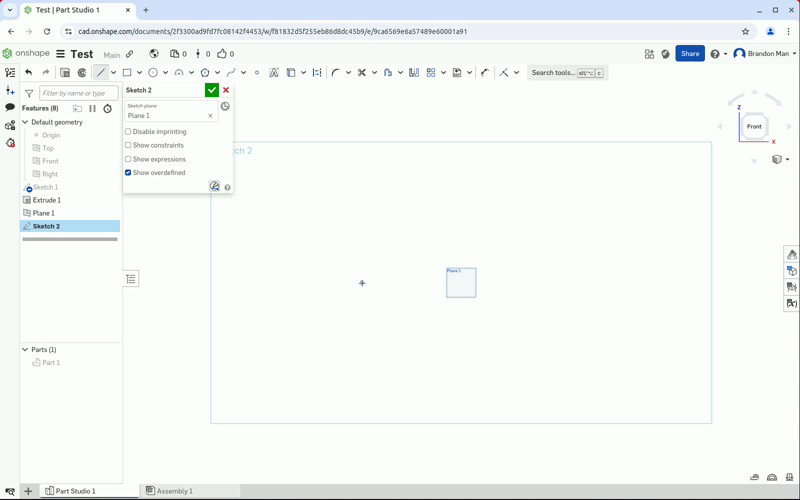
mouse_move(461, 282)
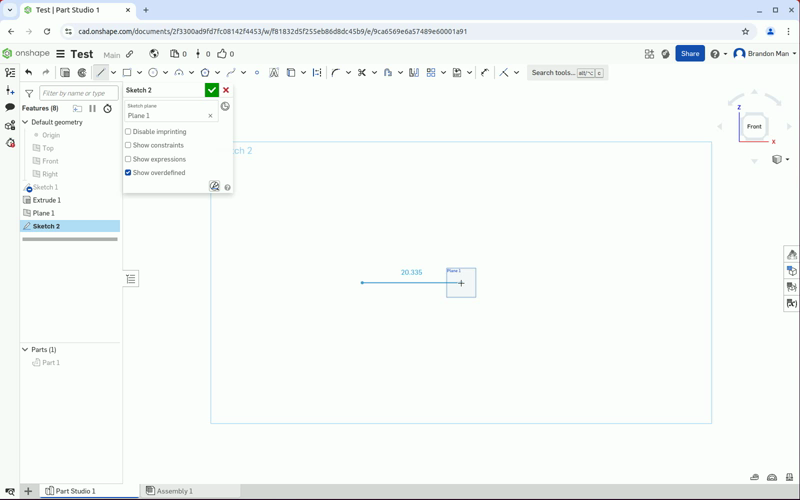
click(461, 282)
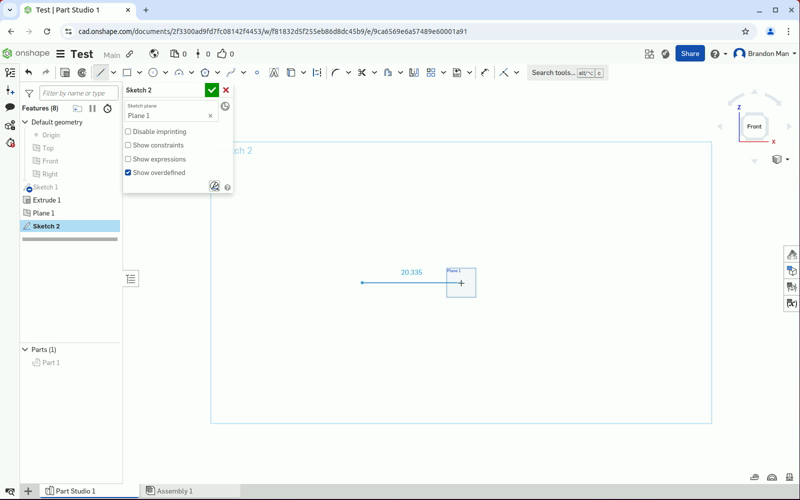
key_up(shift)
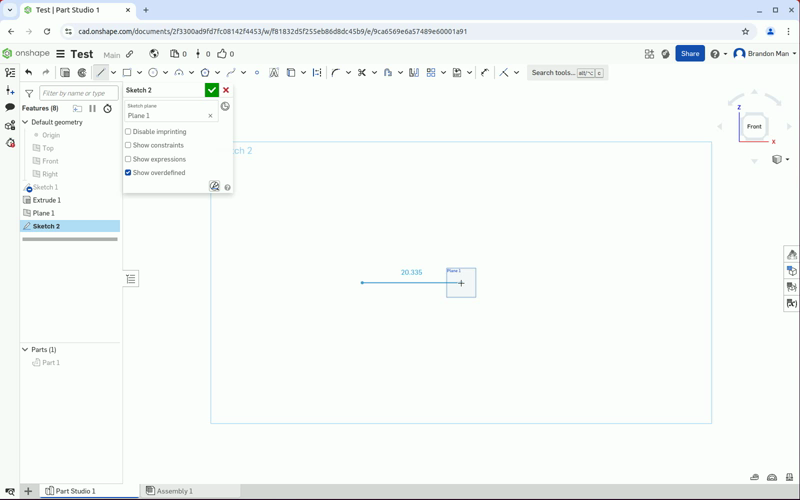
key_down(shift)
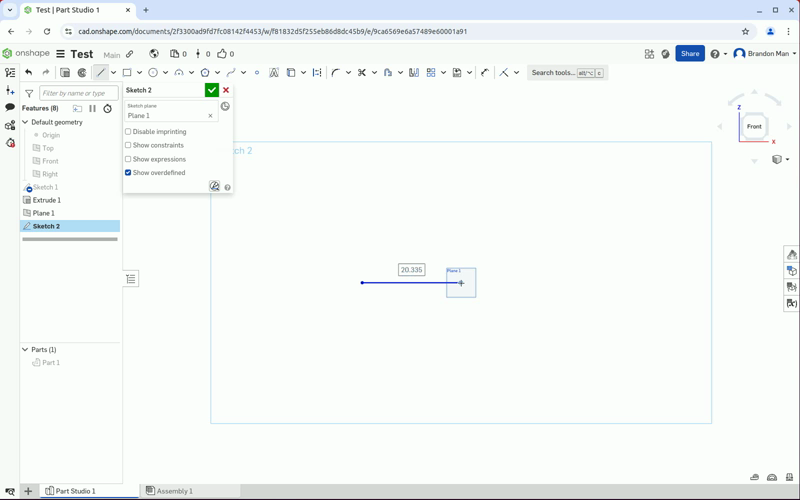
mouse_move(461, 184)
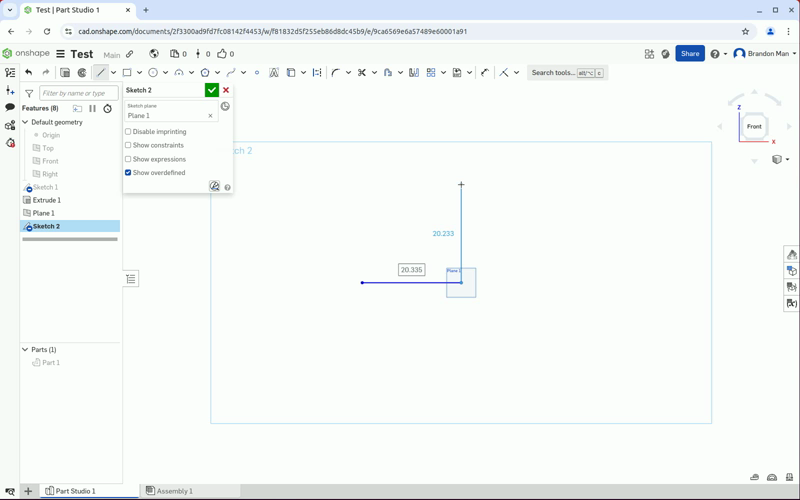
click(461, 184)
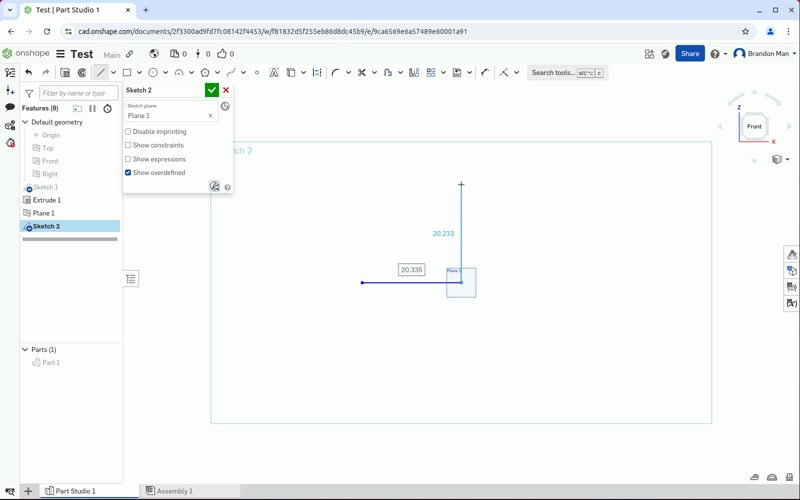
key_up(shift)
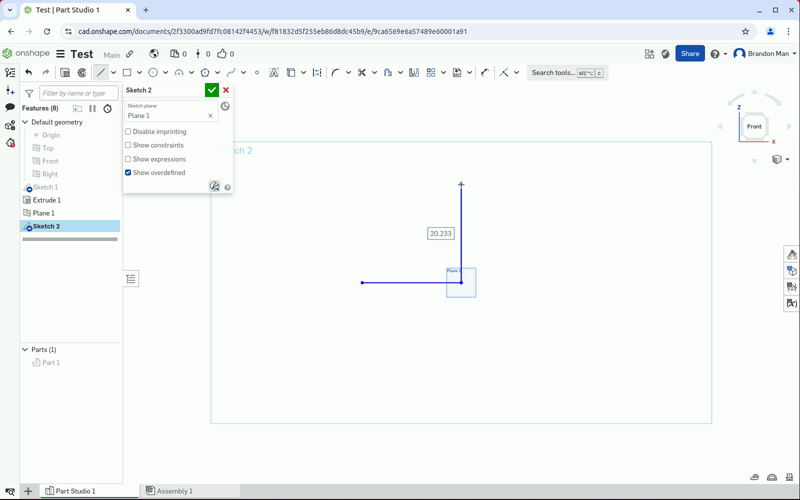
key_down(shift)
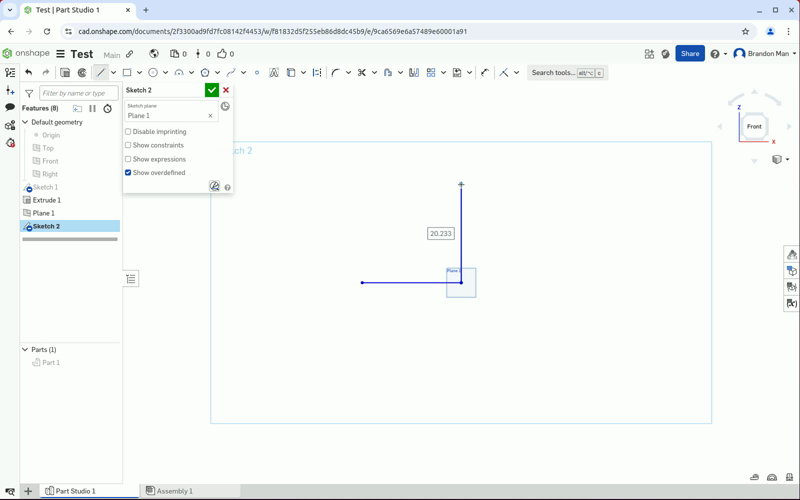
mouse_move(362, 184)
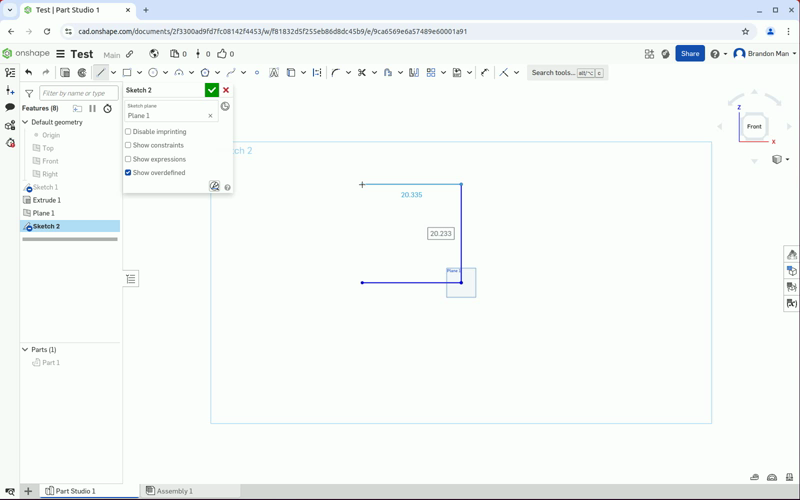
click(362, 184)
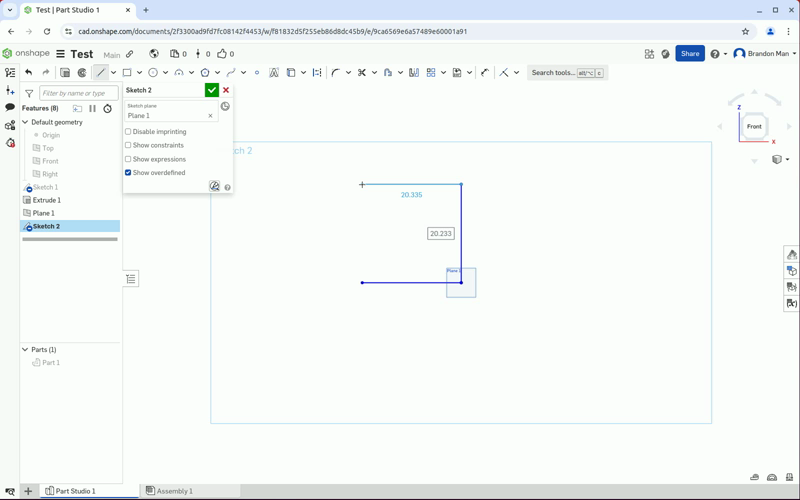
key_up(shift)
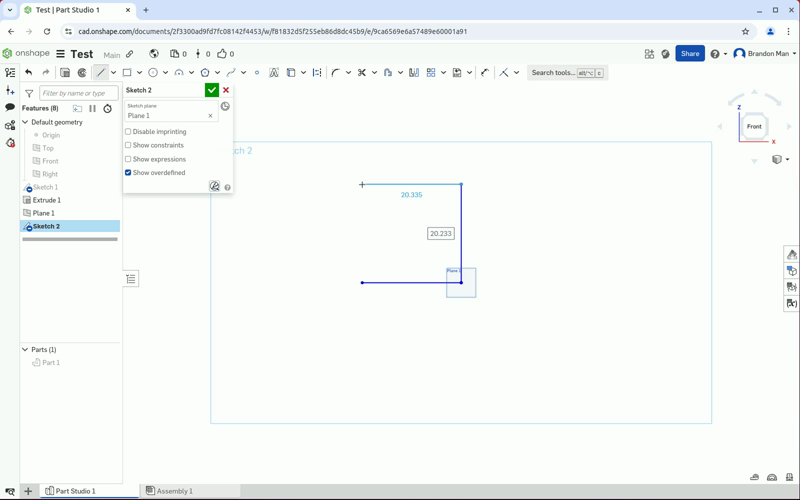
key_down(shift)
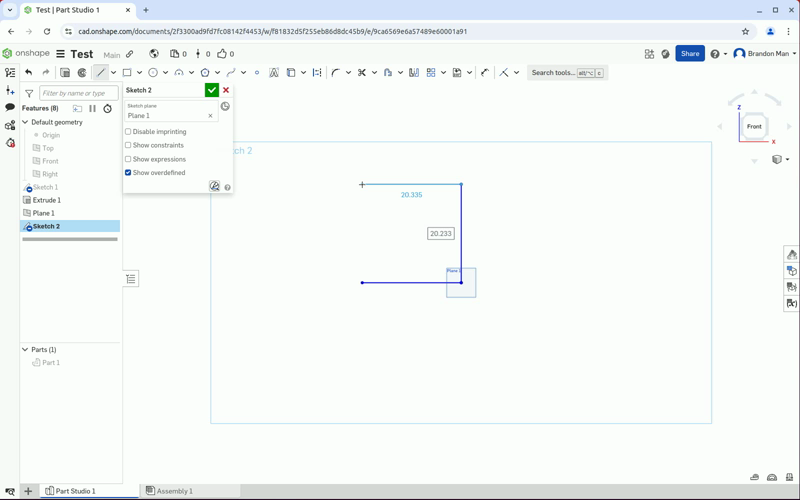
mouse_move(362, 282)
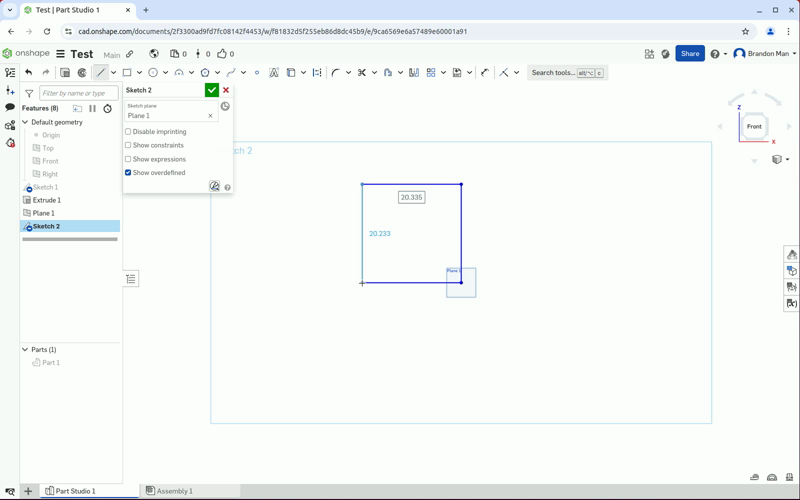
key_up(shift)
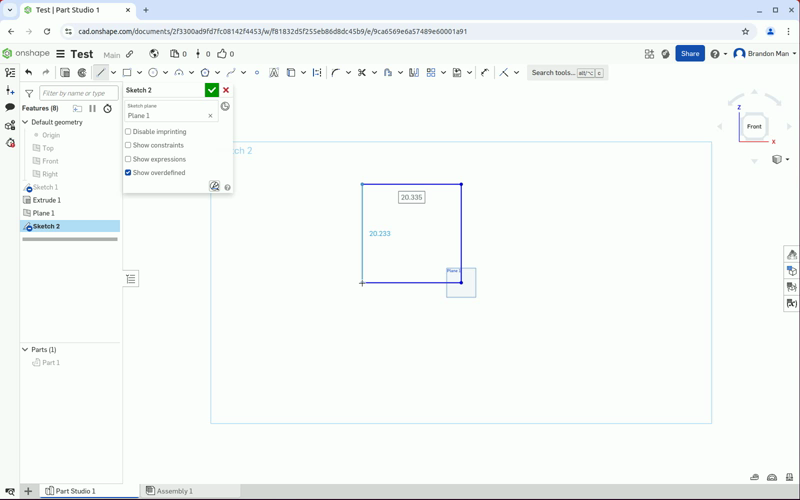
click(362, 282)
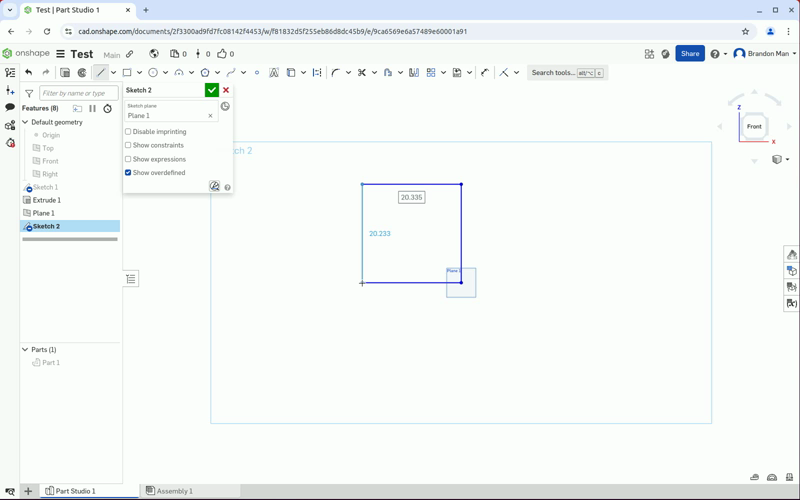
key(esc)
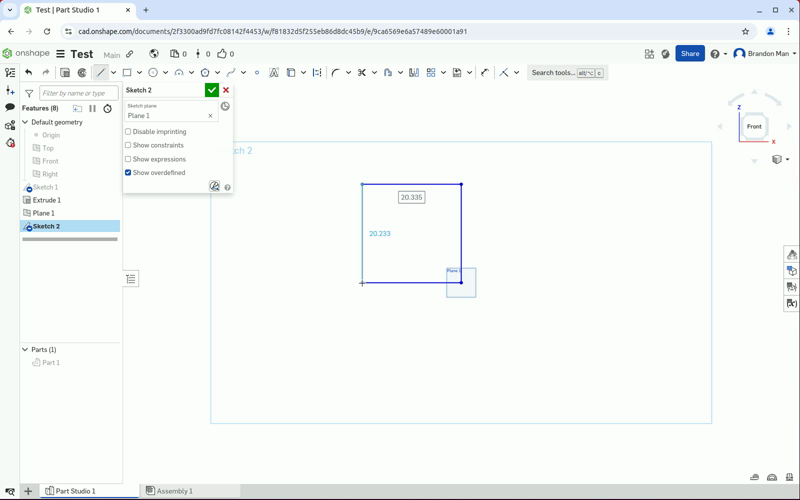
mouse_move(447, 268)
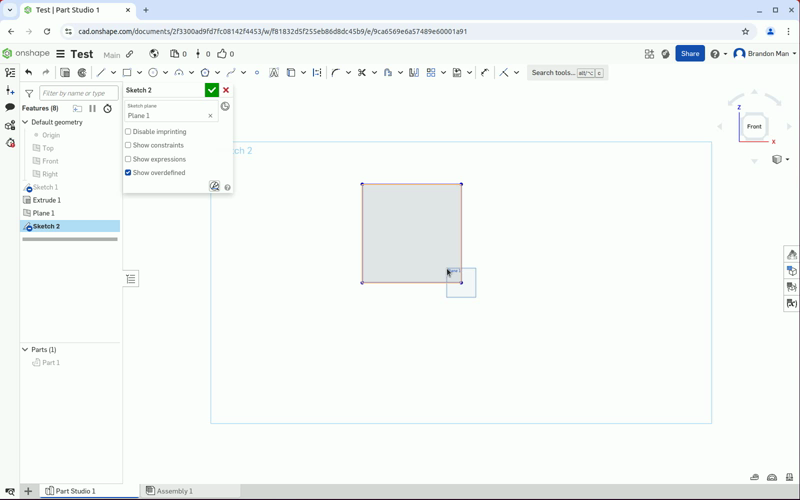
click(447, 268)
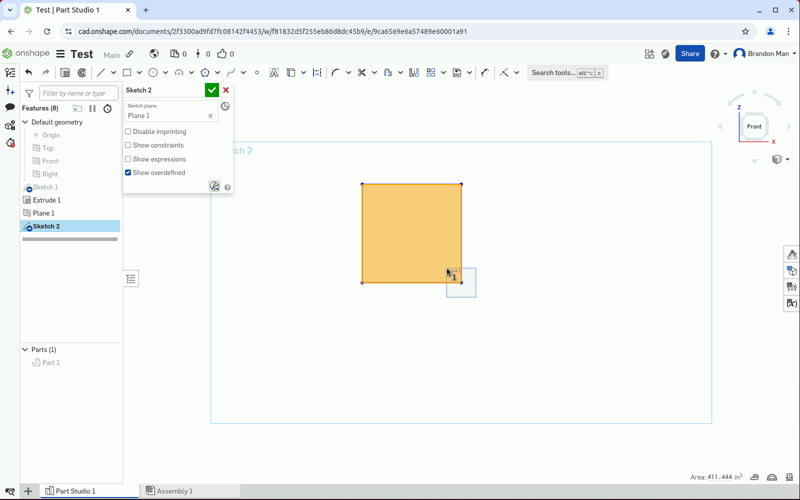
mouse_move(73, 352)
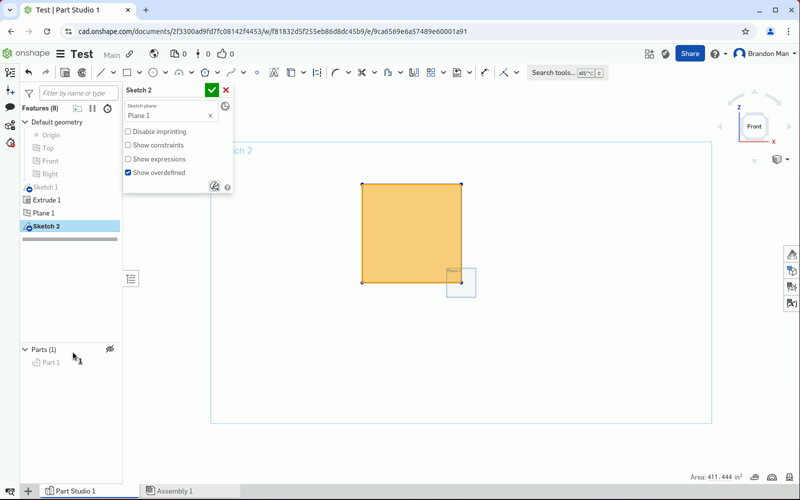
key(shift+y)
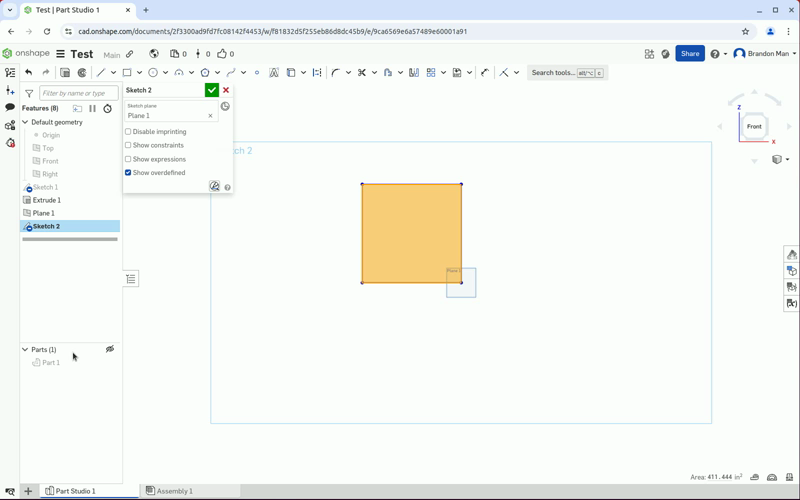
key(shift+e)
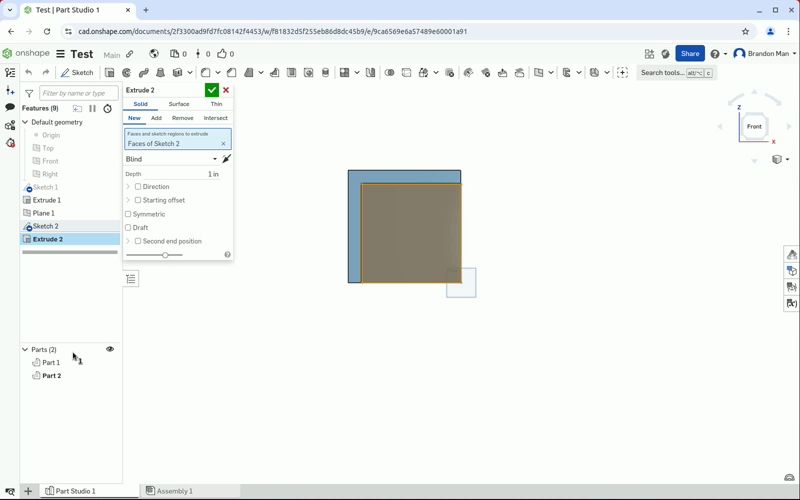
mouse_move(143, 106)
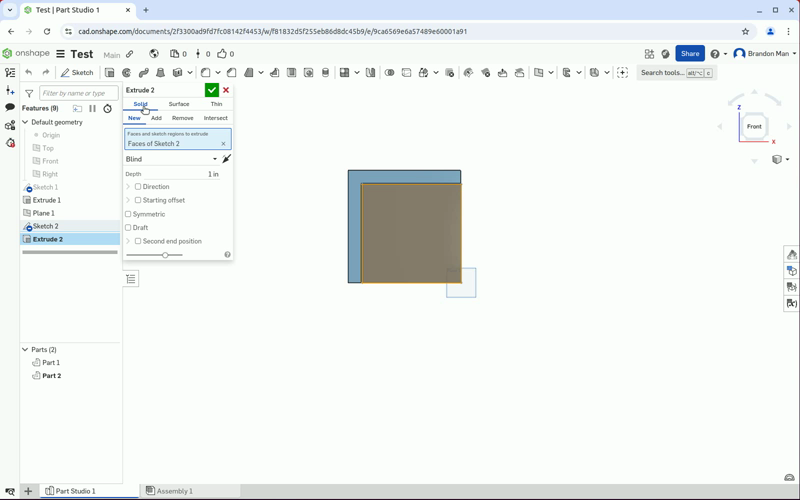
click(143, 106)
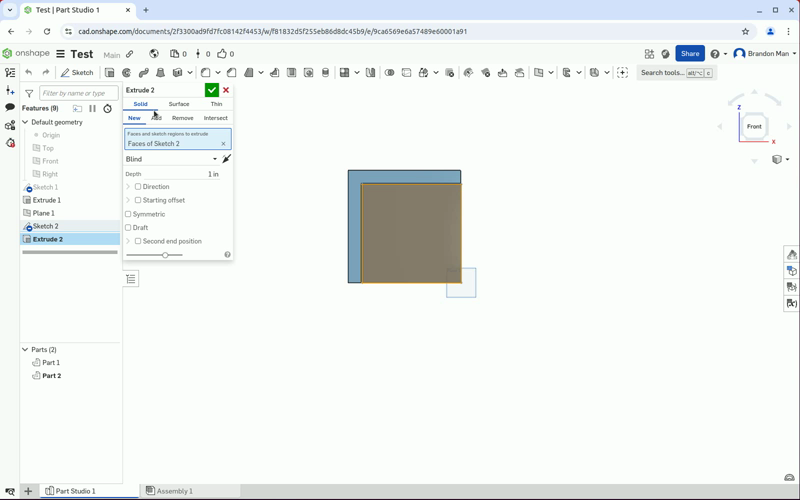
mouse_move(186, 120)
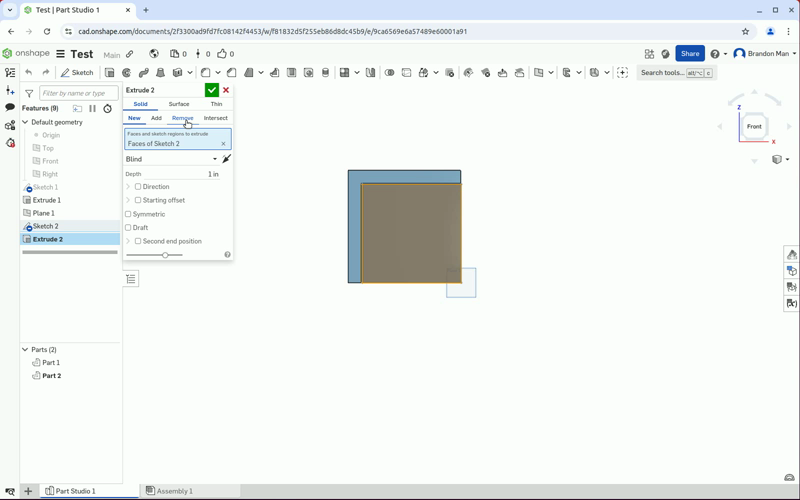
click(186, 120)
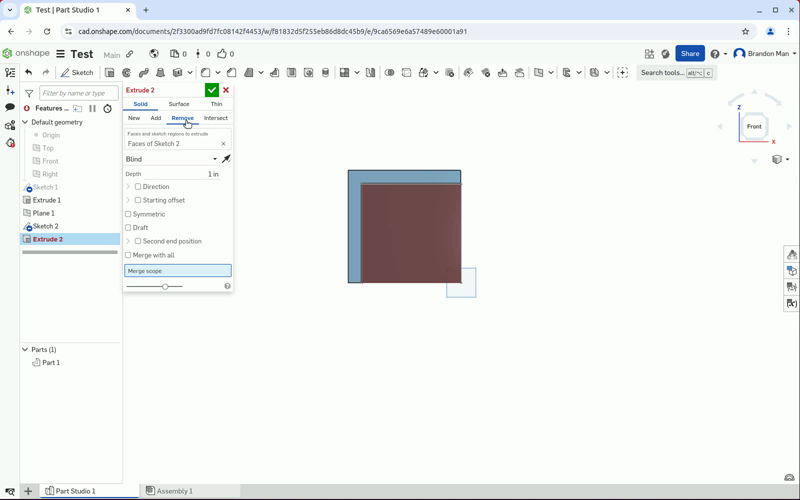
key(tab, 4)
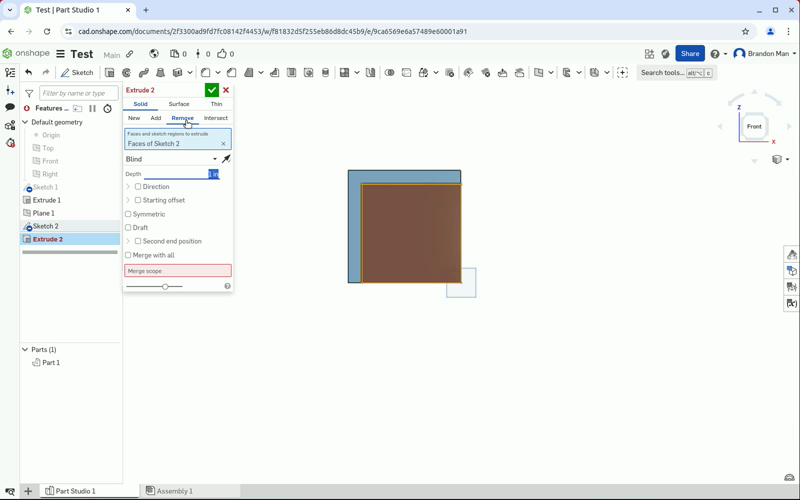
text(0.481)
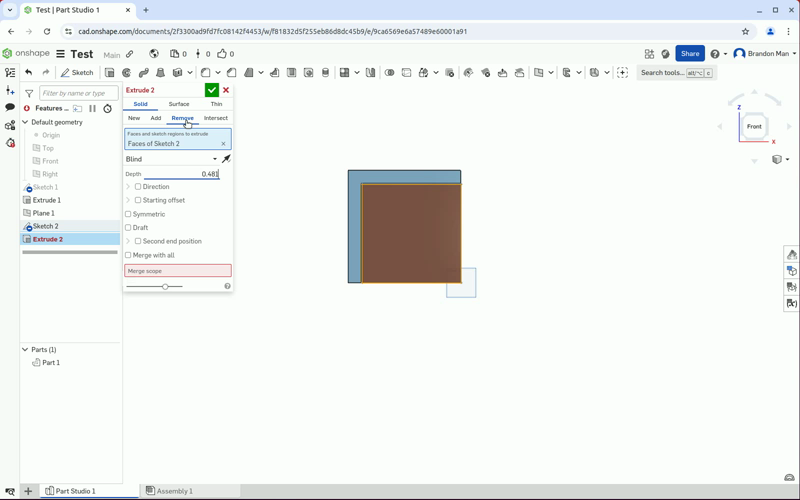
key(tab, 6)
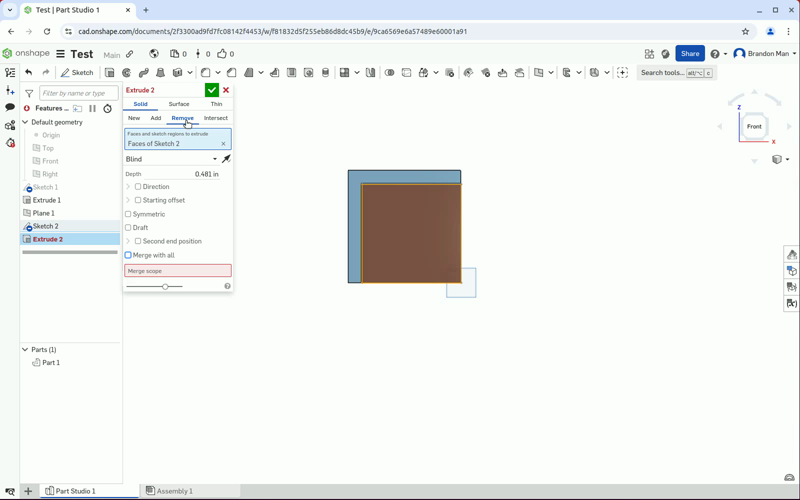
key(space)
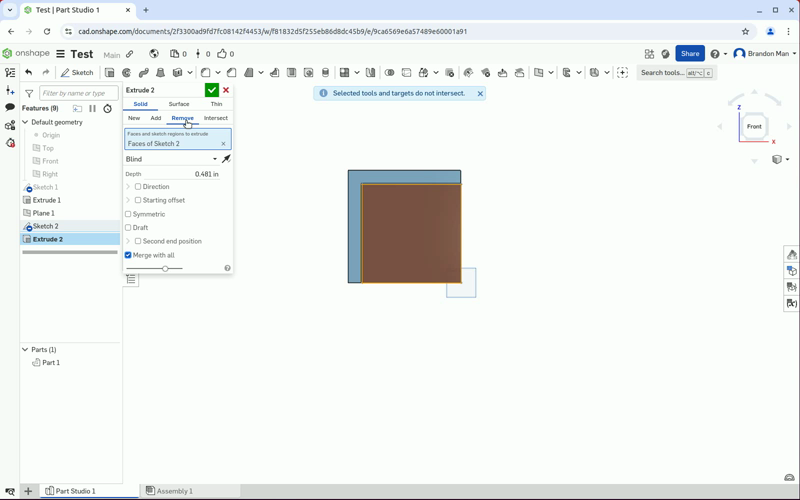
key(enter)
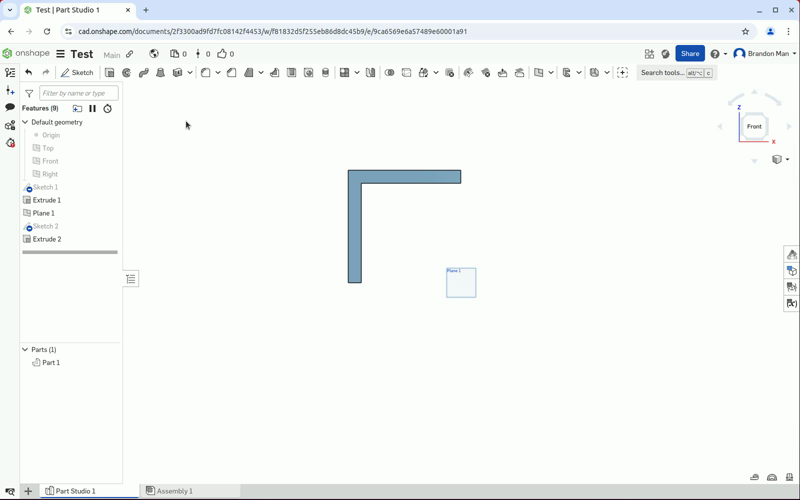
key(shift+h)
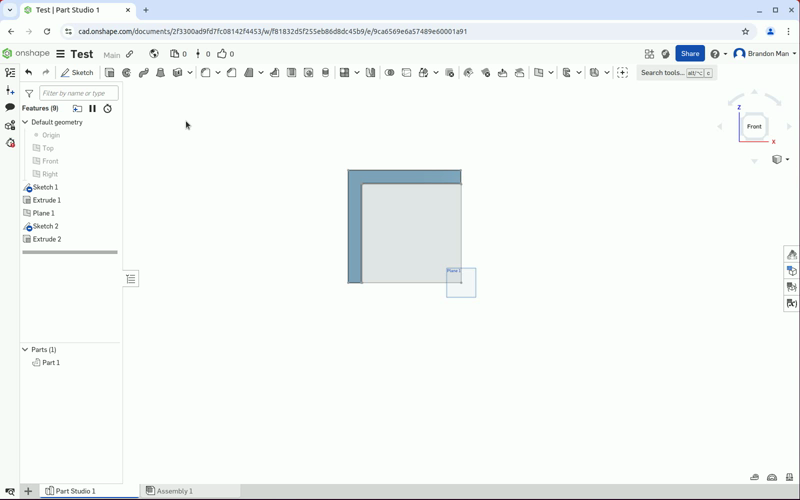
key(shift+h)
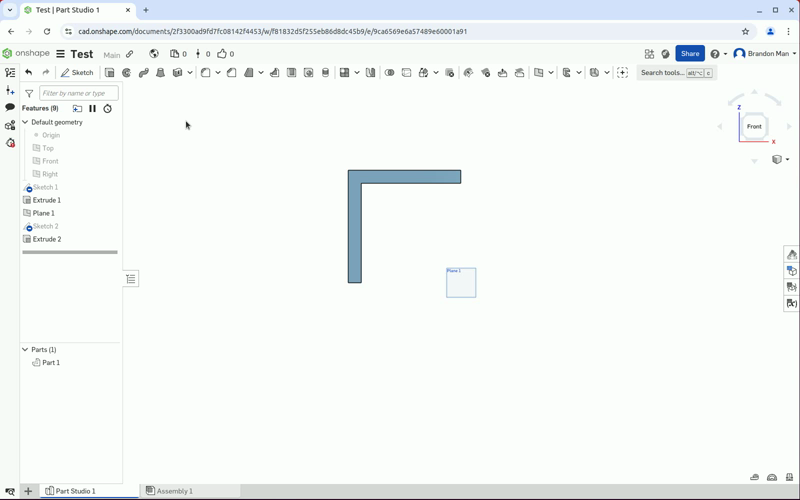
mouse_move(73, 189)
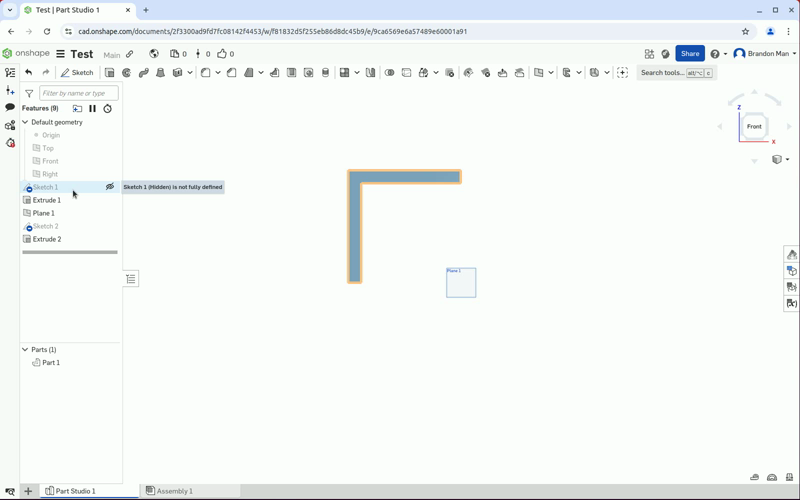
click(73, 189)
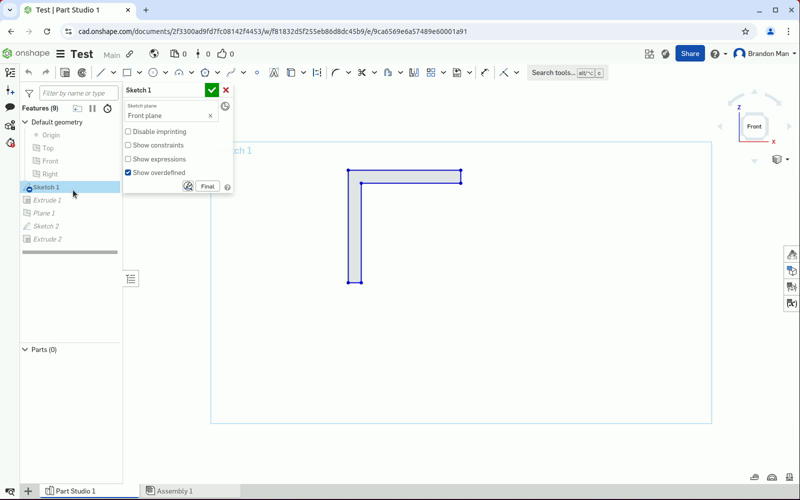
mouse_move(229, 92)
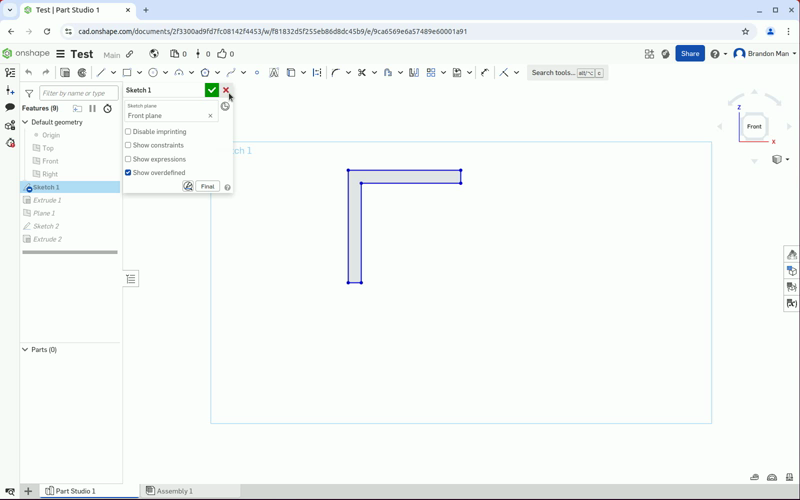
click(229, 92)
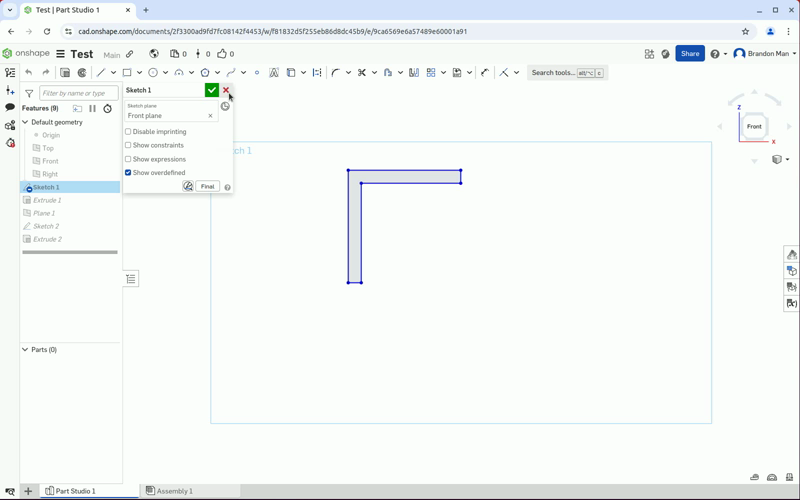
key(shift+s)
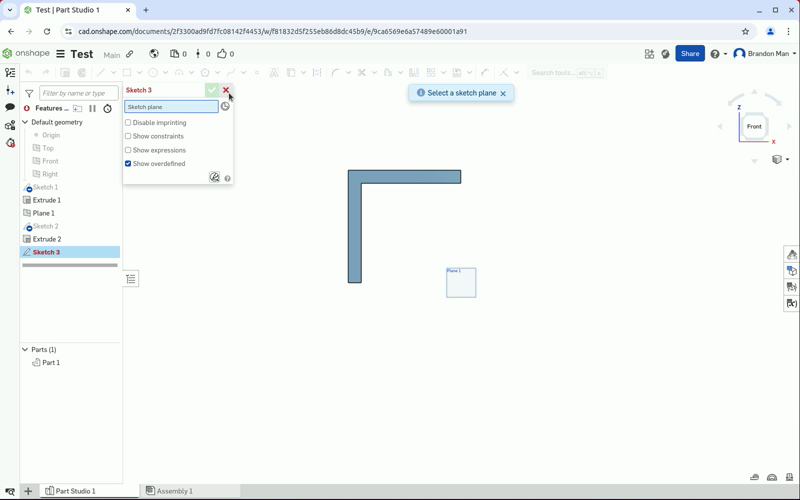
mouse_move(73, 215)
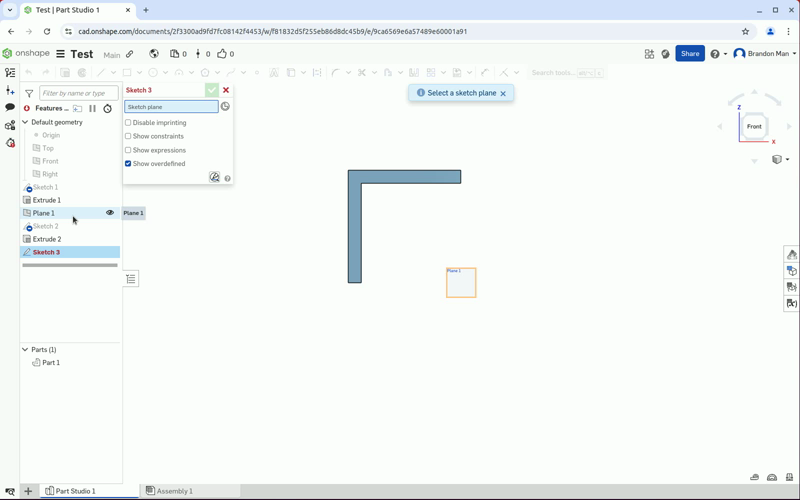
click(73, 215)
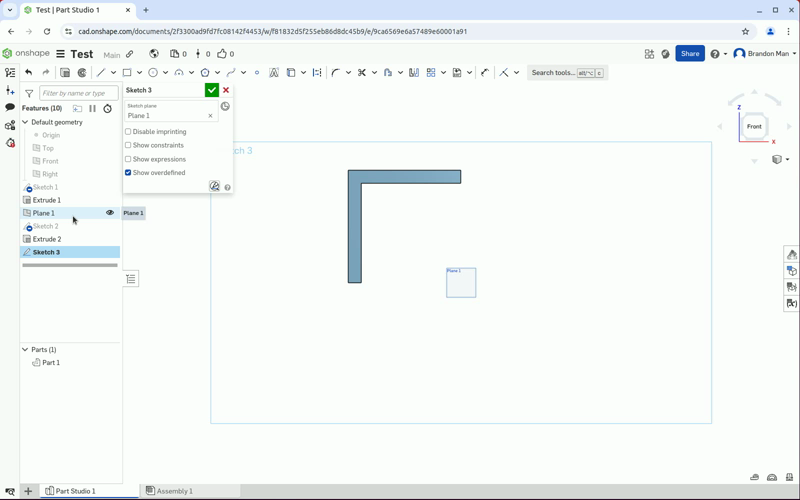
mouse_move(73, 352)
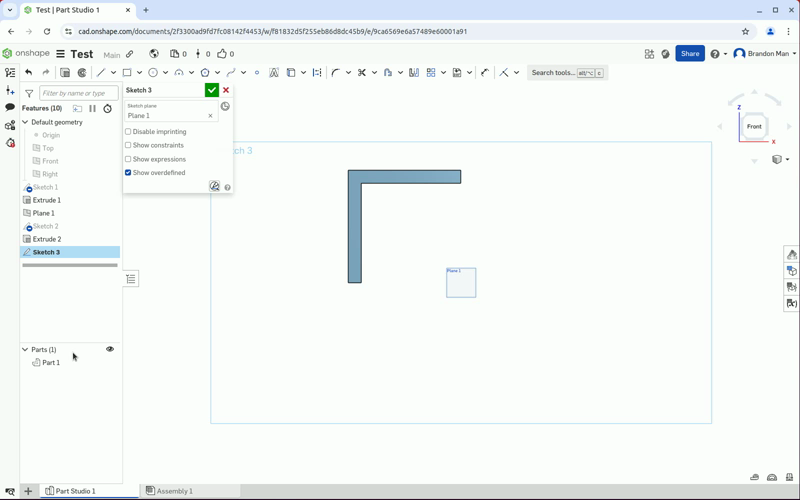
key(y)
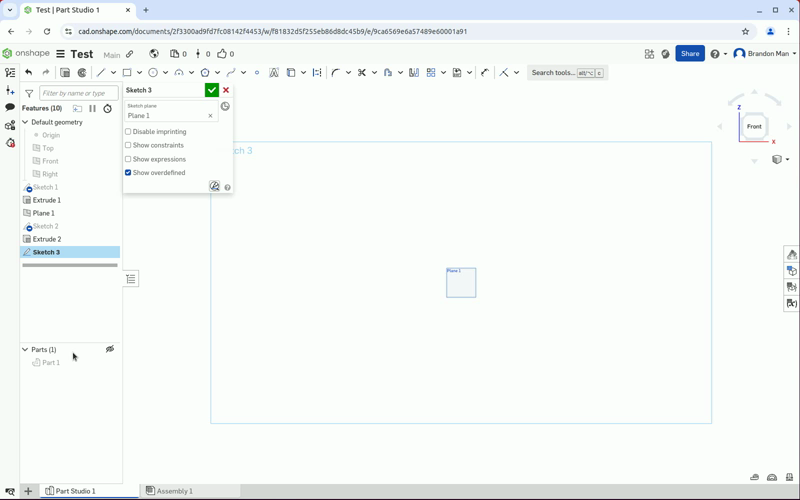
key(l)
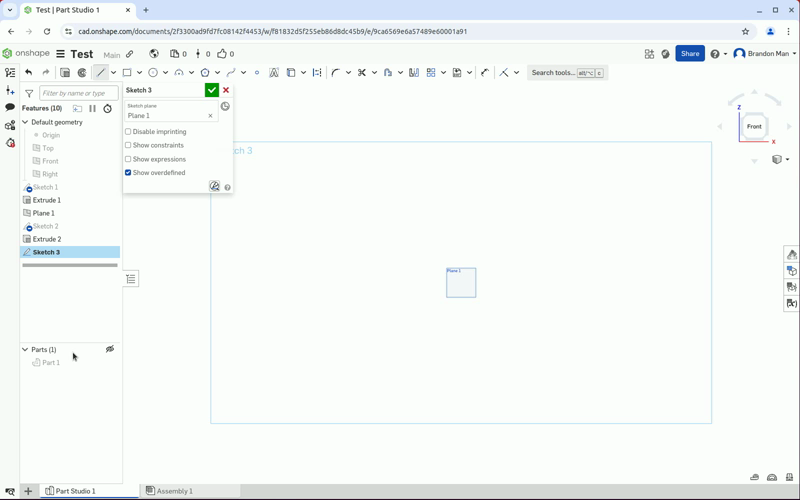
key_down(shift)
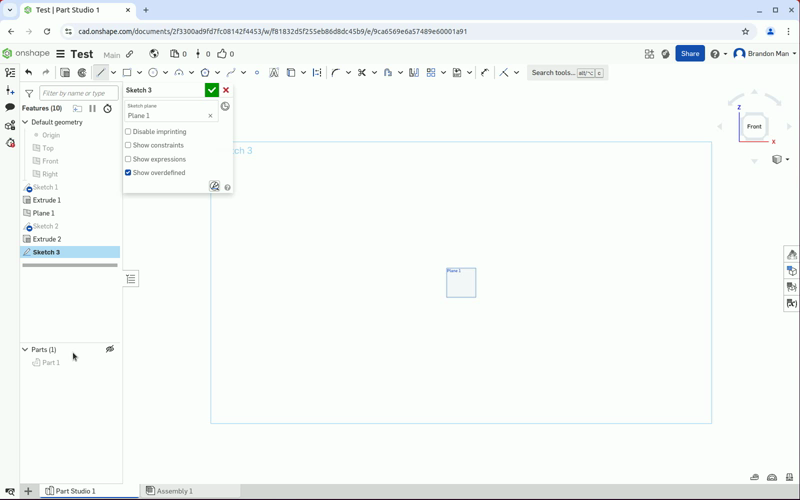
mouse_move(351, 282)
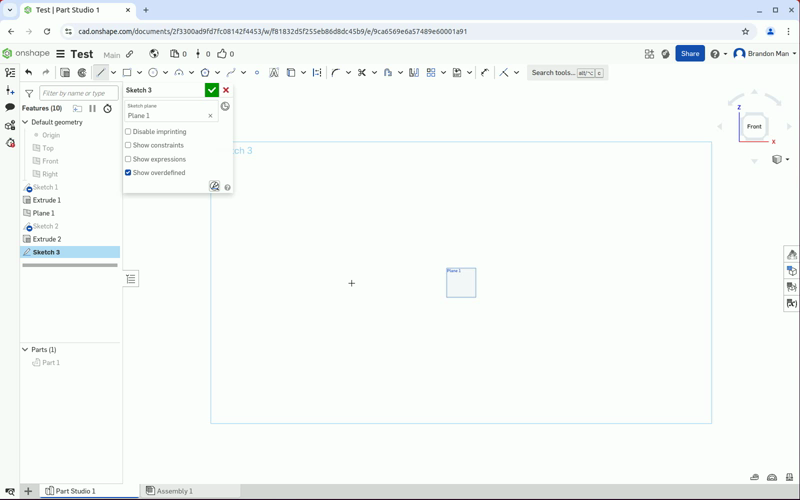
click(351, 282)
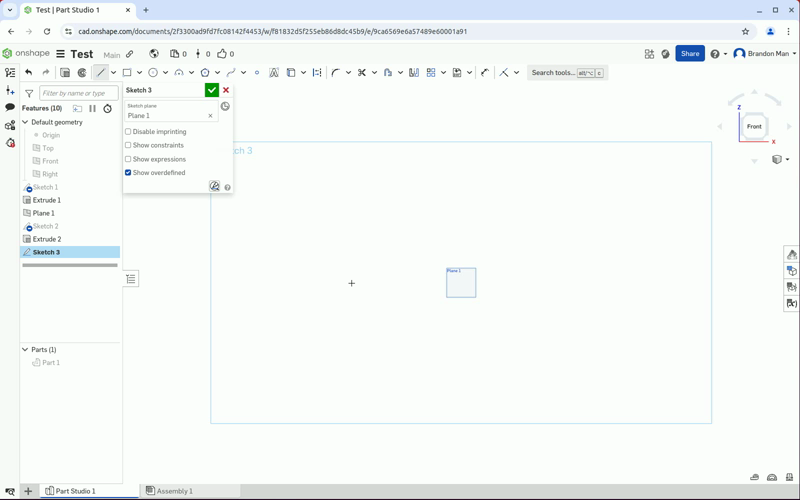
key_up(shift)
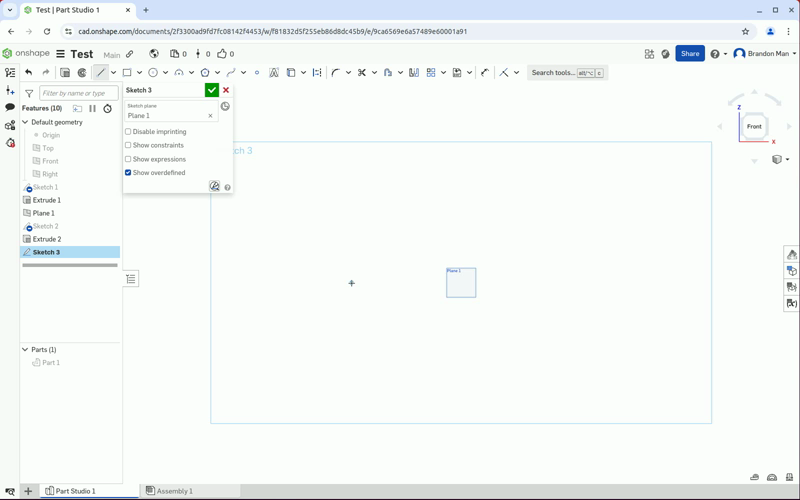
key_down(shift)
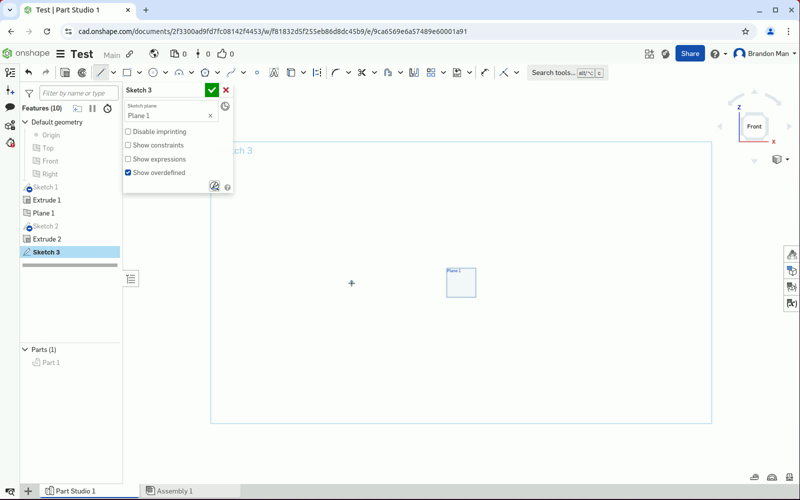
mouse_move(381, 282)
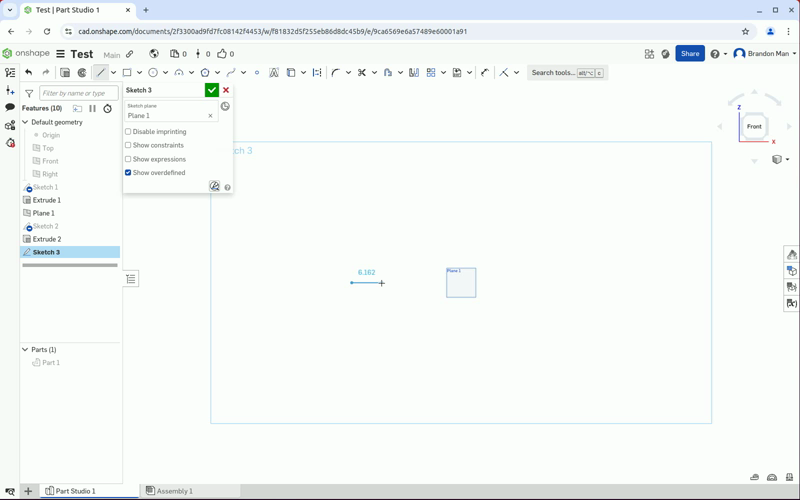
mouse_move(362, 282)
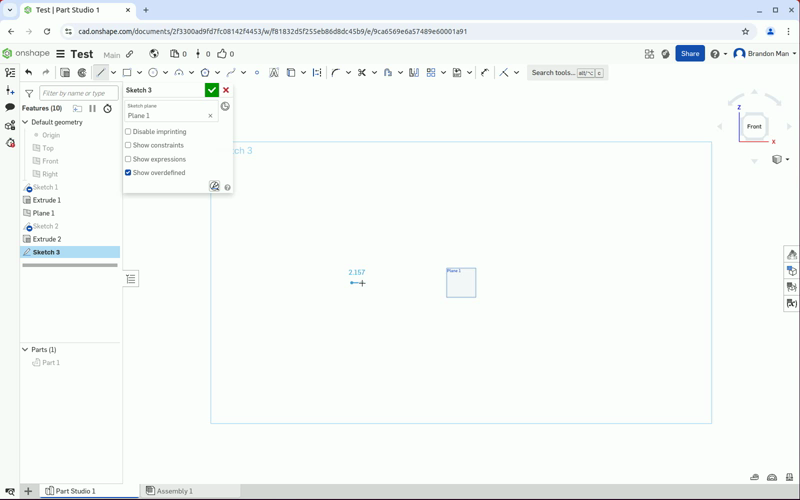
click(362, 282)
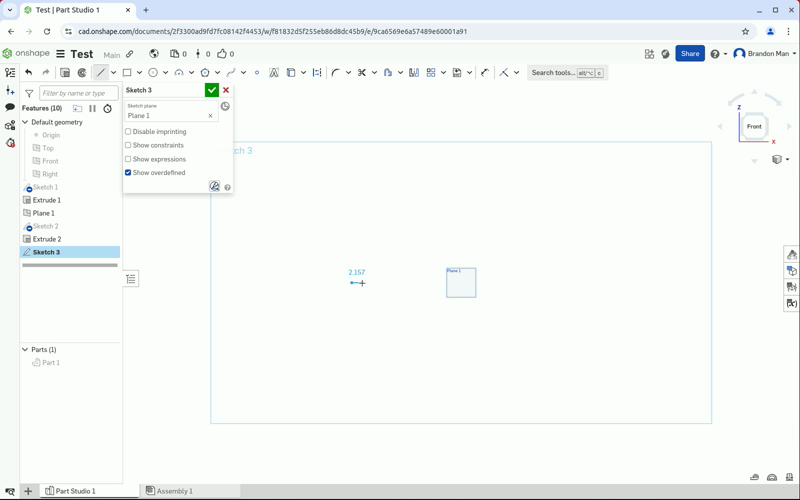
key_up(shift)
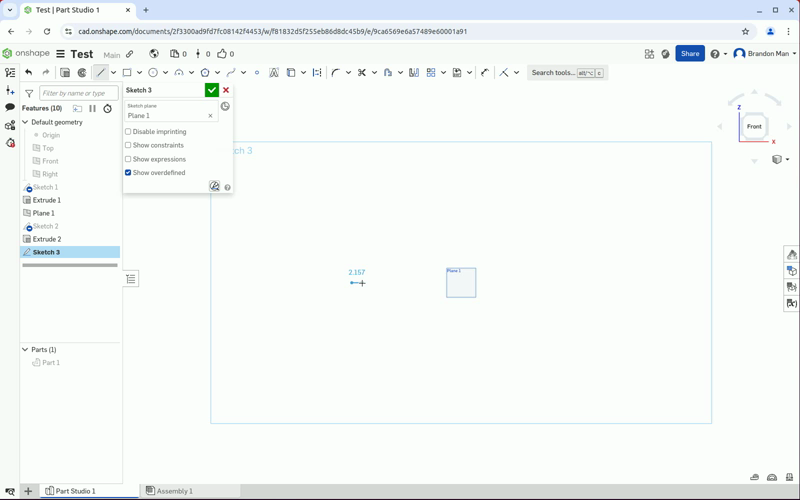
key_down(shift)
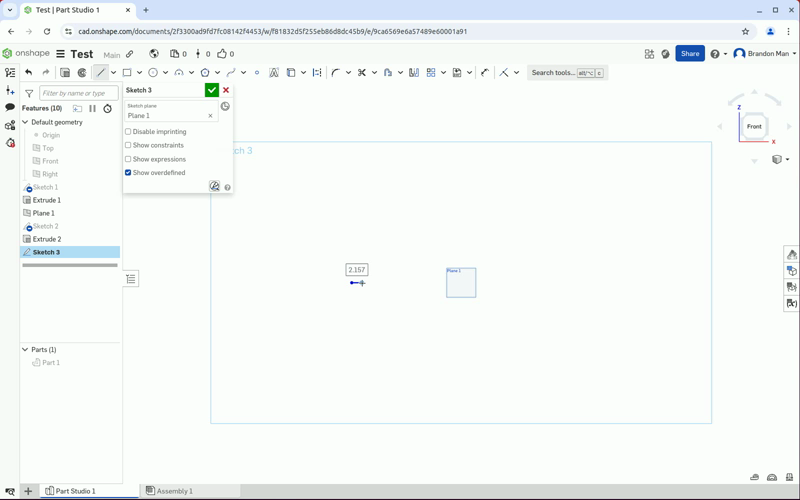
mouse_move(362, 184)
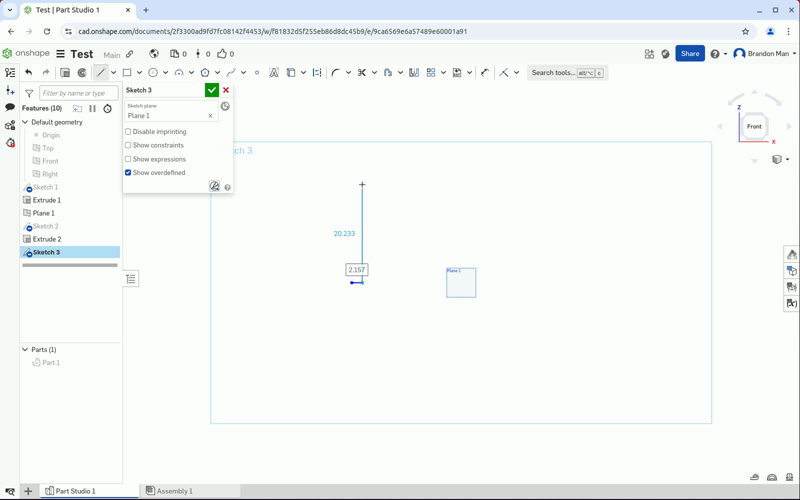
click(362, 184)
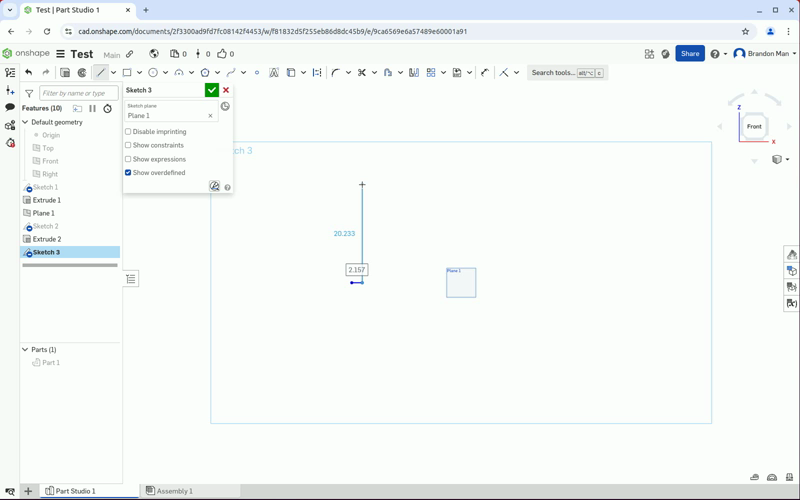
key_up(shift)
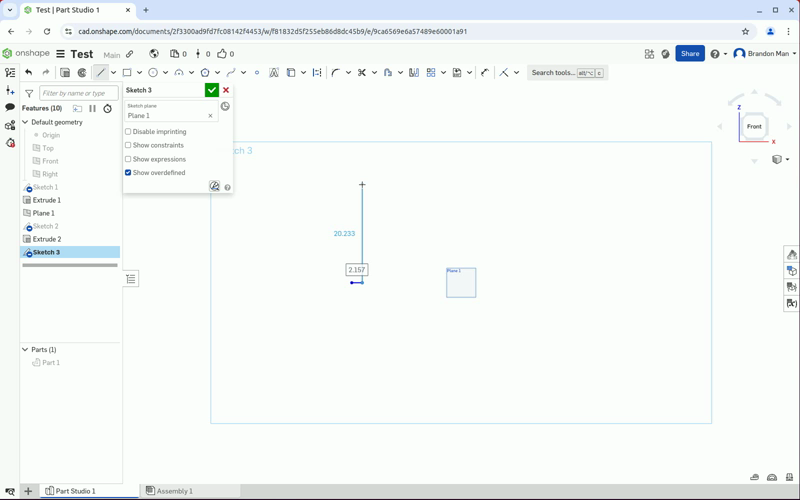
key_down(shift)
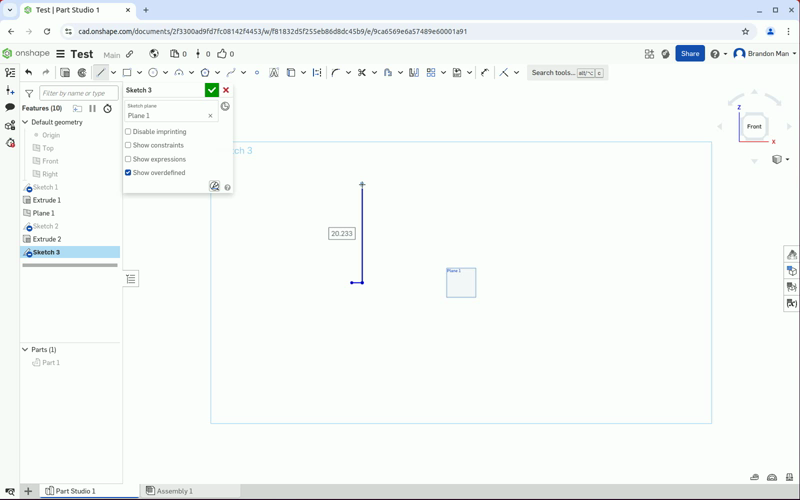
mouse_move(460, 184)
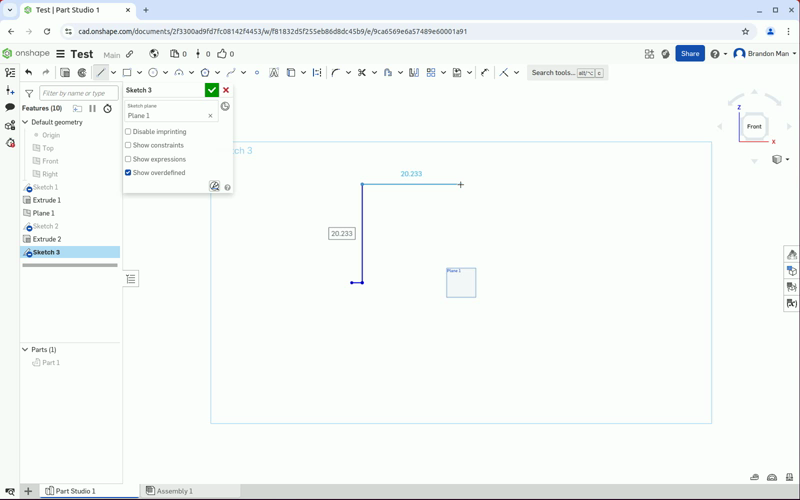
click(460, 184)
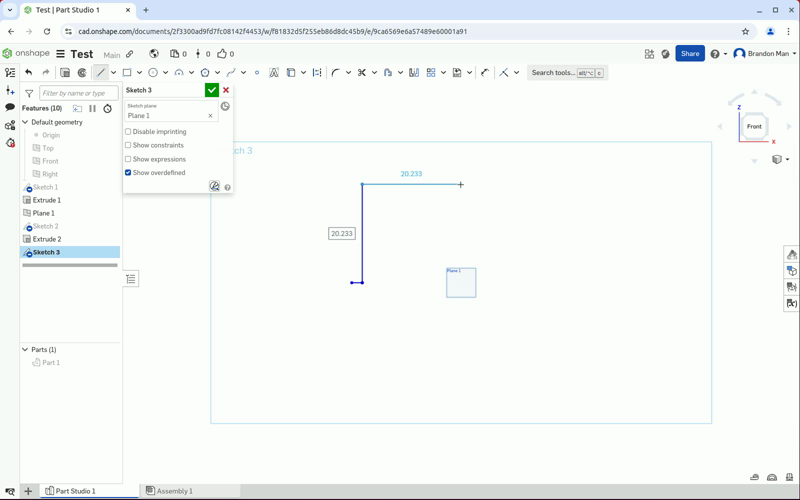
key_up(shift)
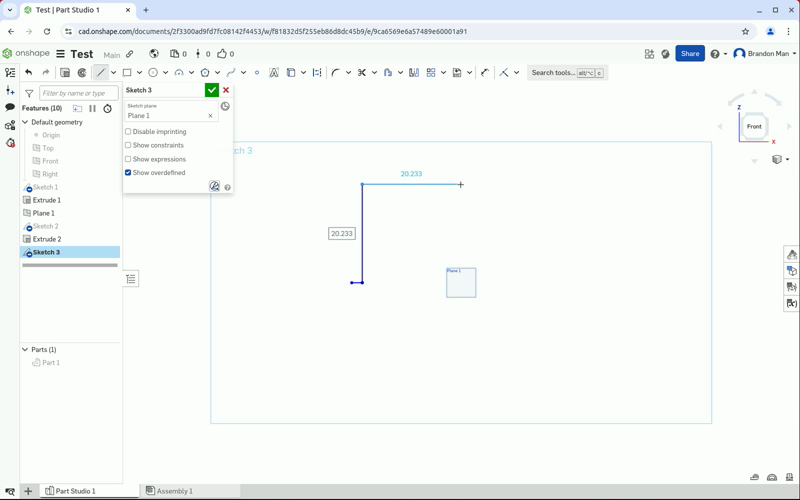
key_down(shift)
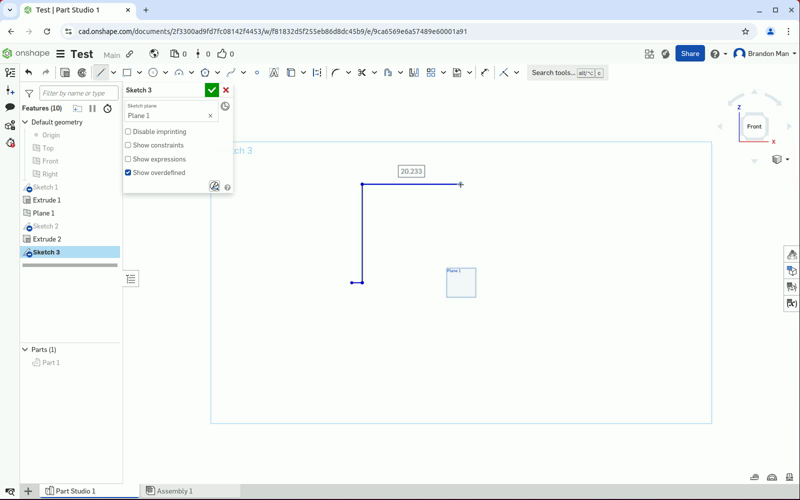
mouse_move(490, 184)
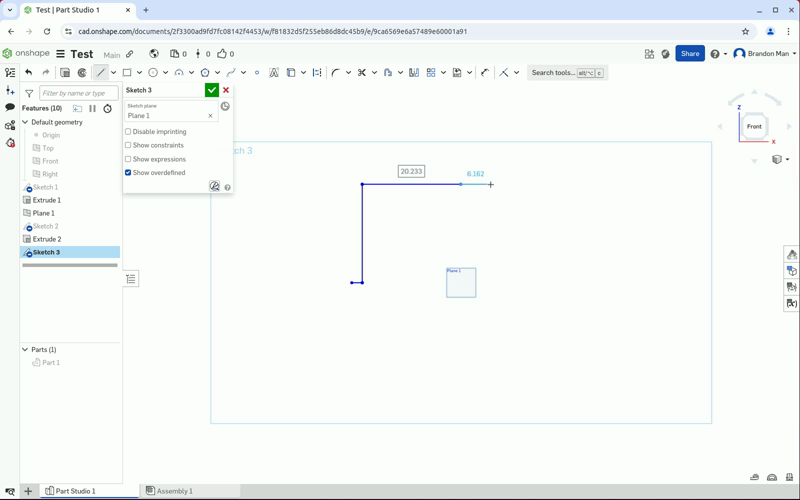
mouse_move(460, 174)
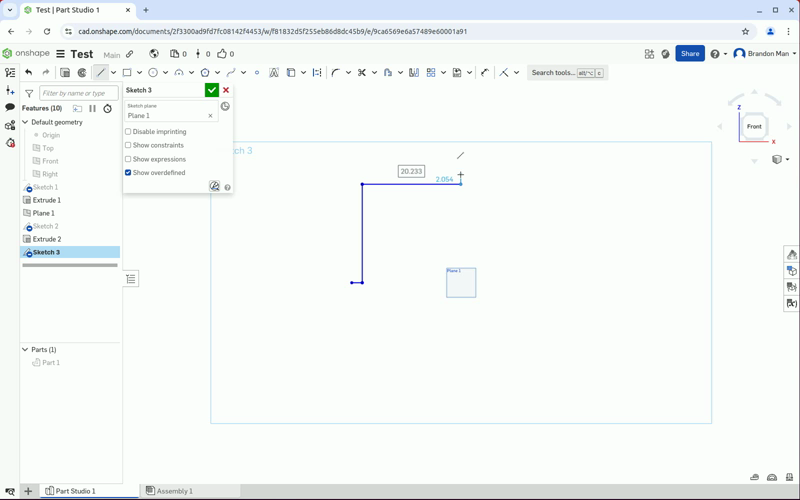
click(460, 174)
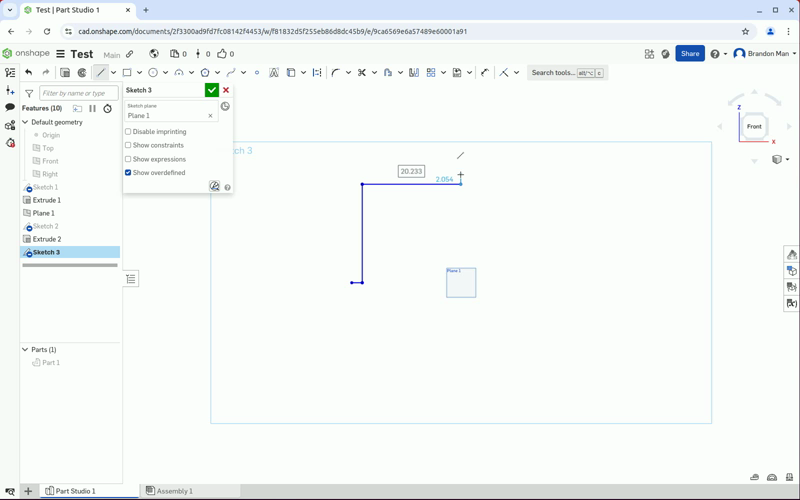
key_up(shift)
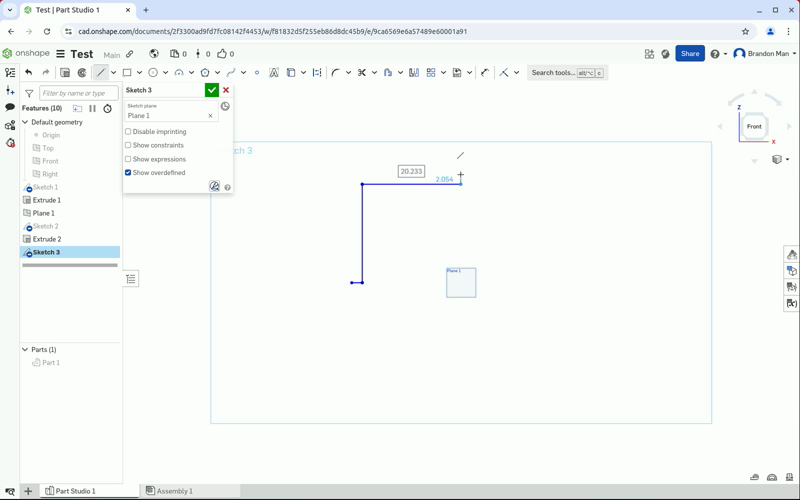
key_down(shift)
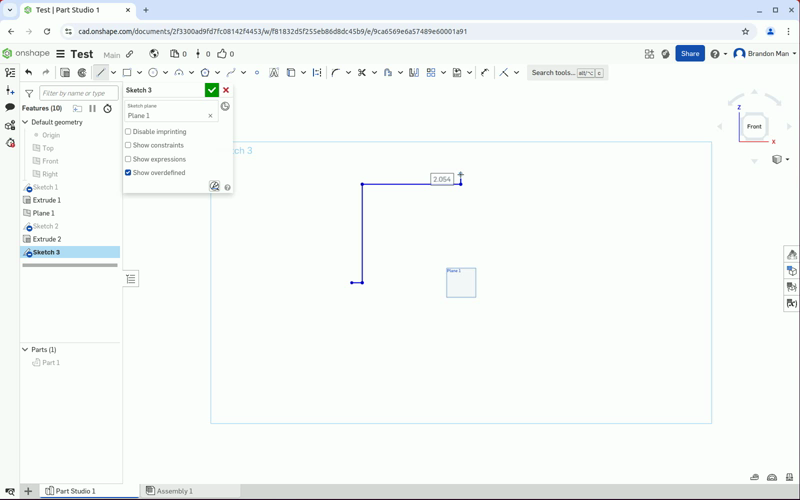
mouse_move(351, 174)
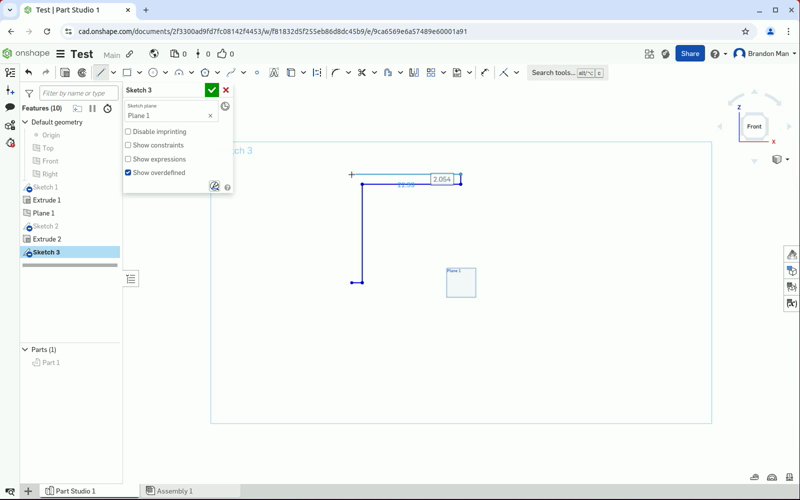
click(351, 174)
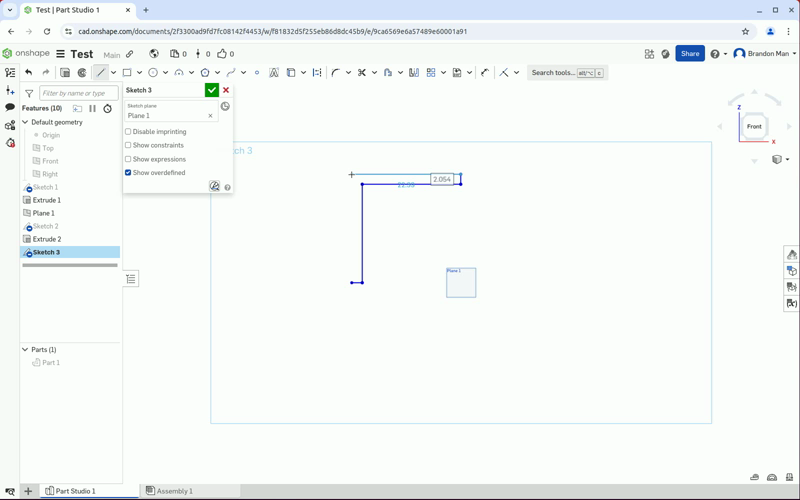
key_up(shift)
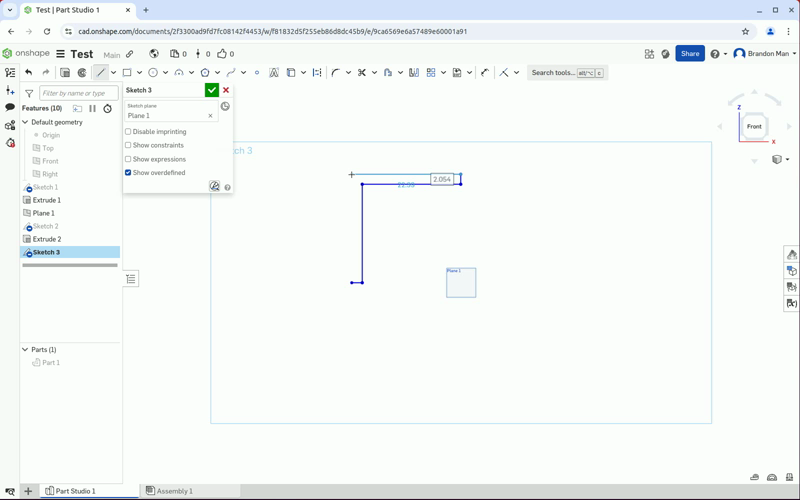
key_down(shift)
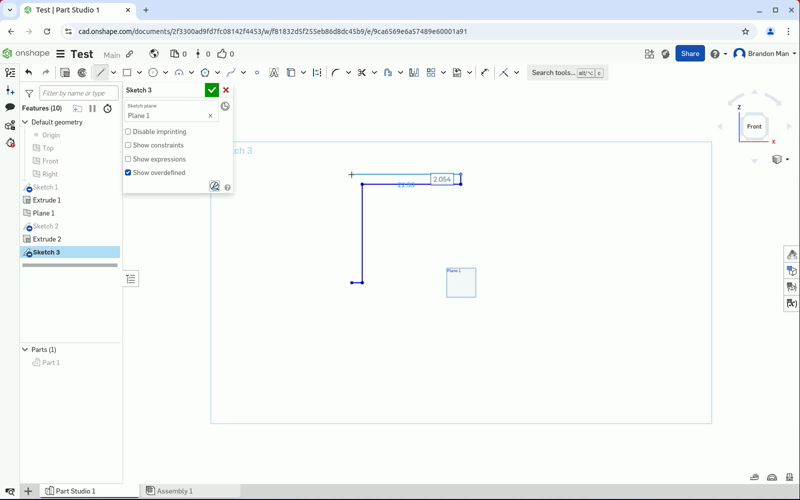
mouse_move(351, 282)
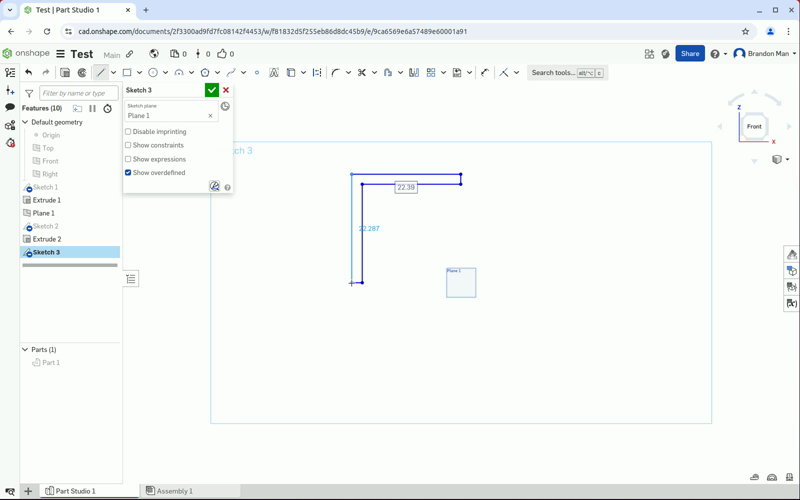
key_up(shift)
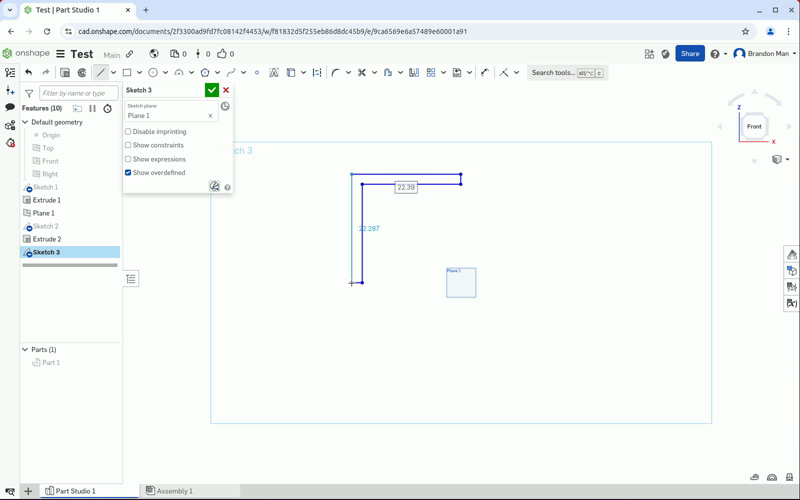
click(351, 282)
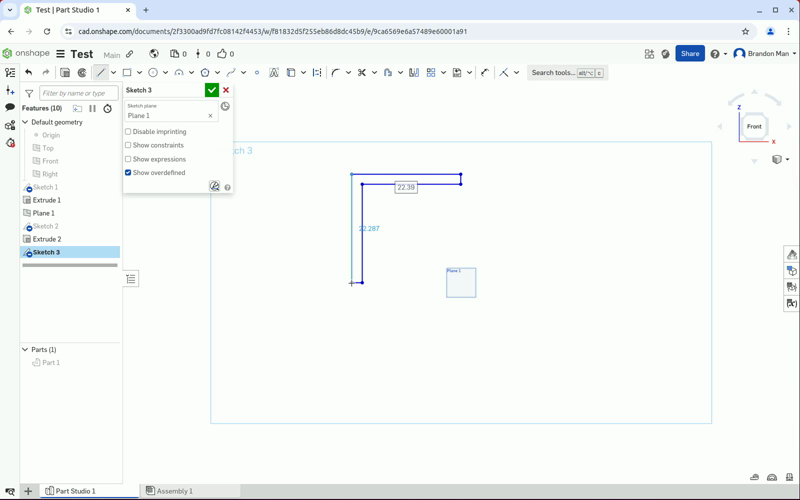
key(esc)
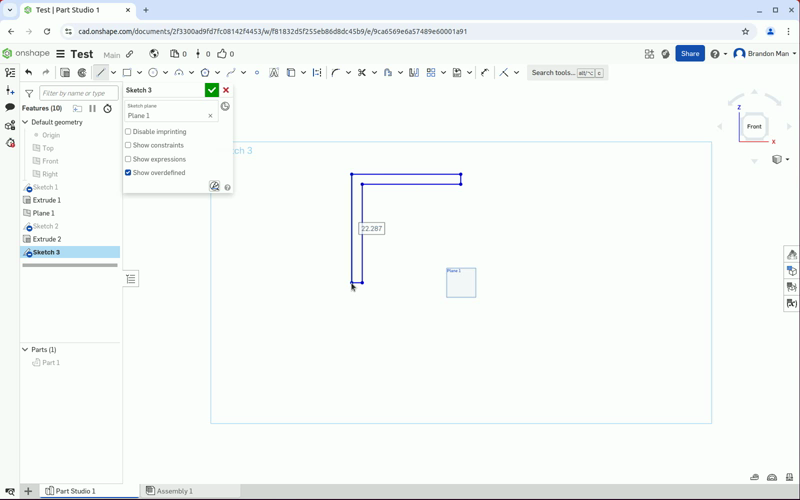
mouse_move(356, 188)
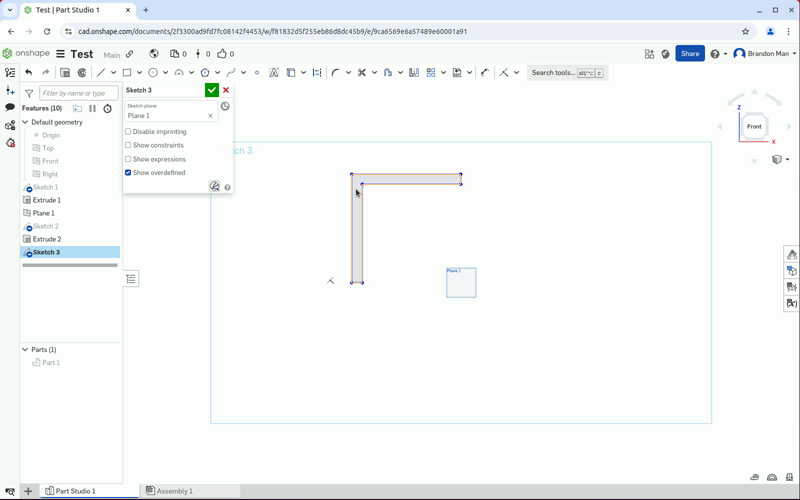
click(356, 188)
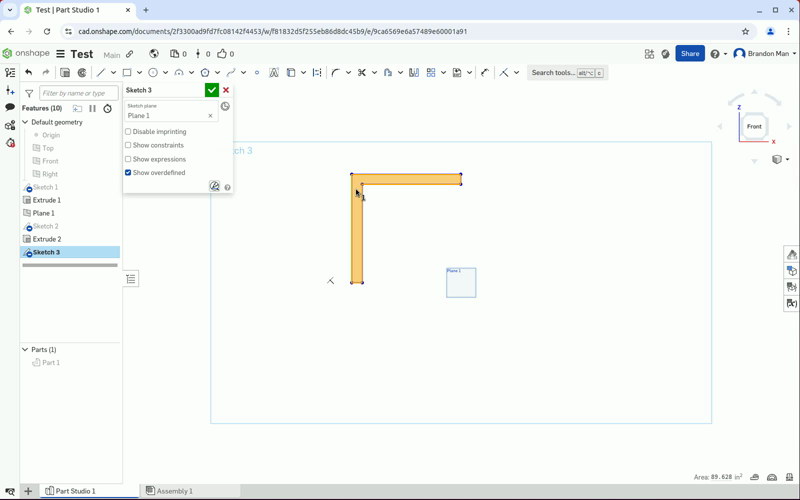
mouse_move(73, 352)
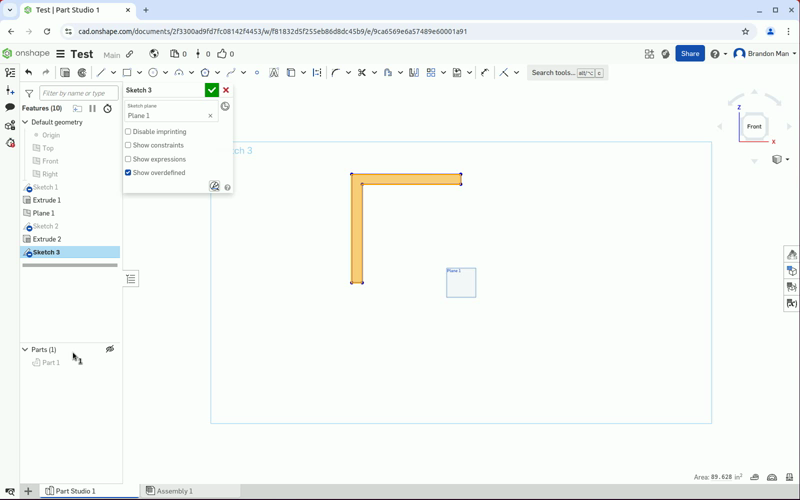
key(shift+y)
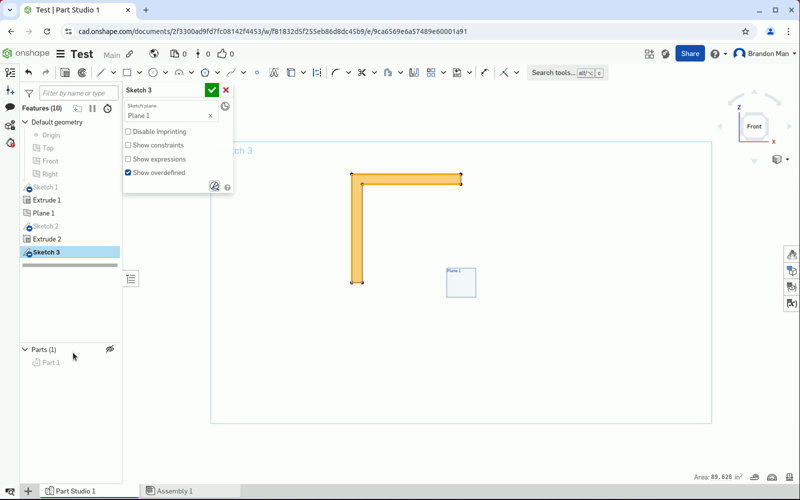
key(shift+e)
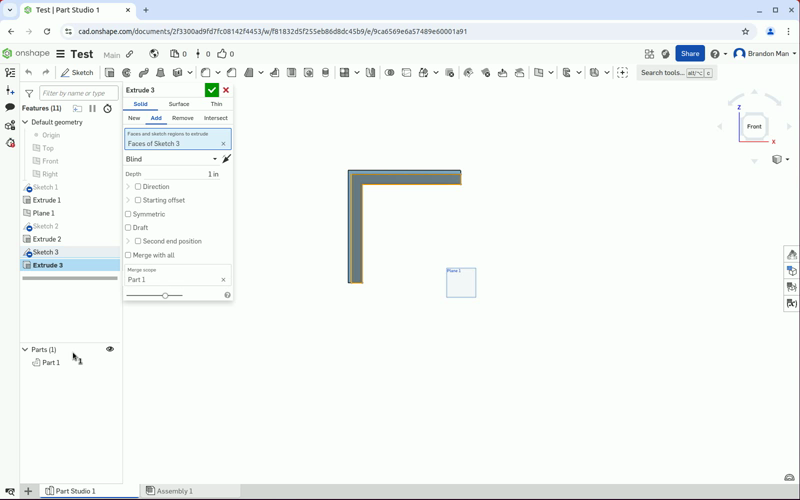
mouse_move(143, 106)
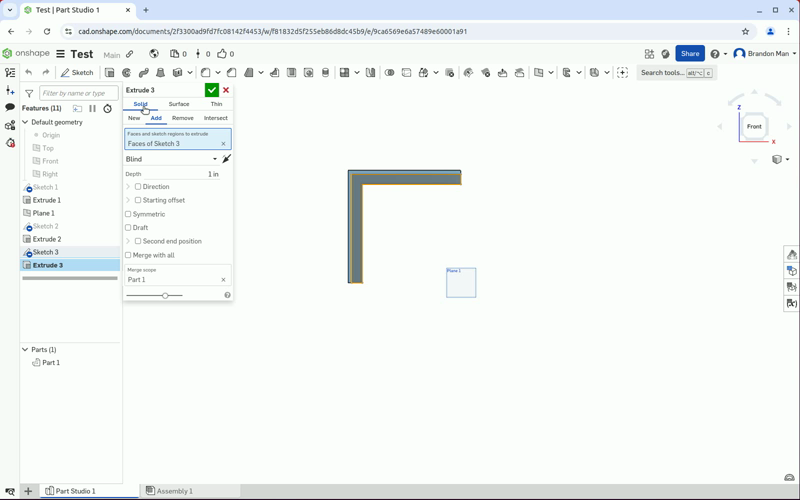
click(143, 106)
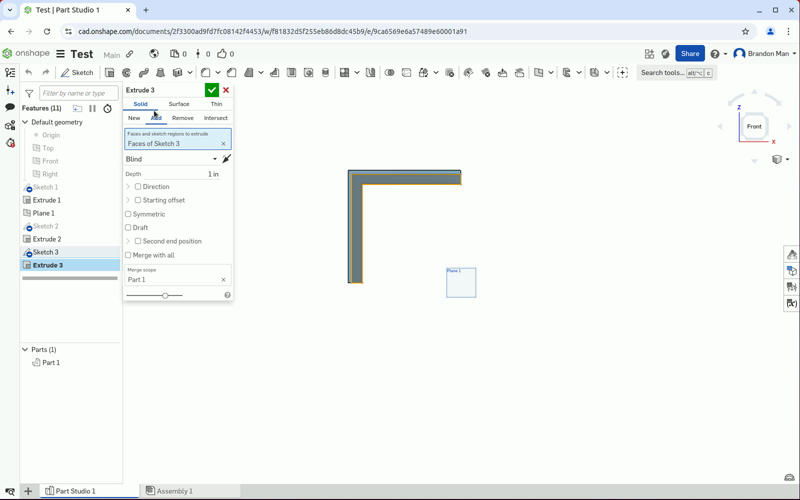
mouse_move(186, 120)
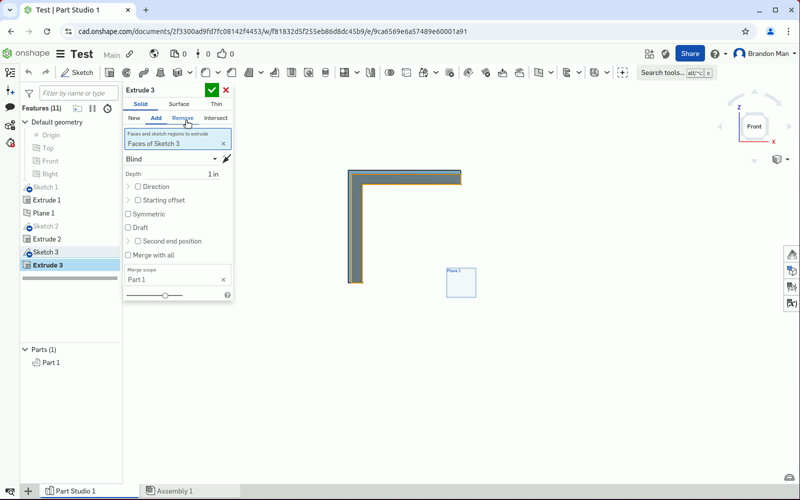
click(186, 120)
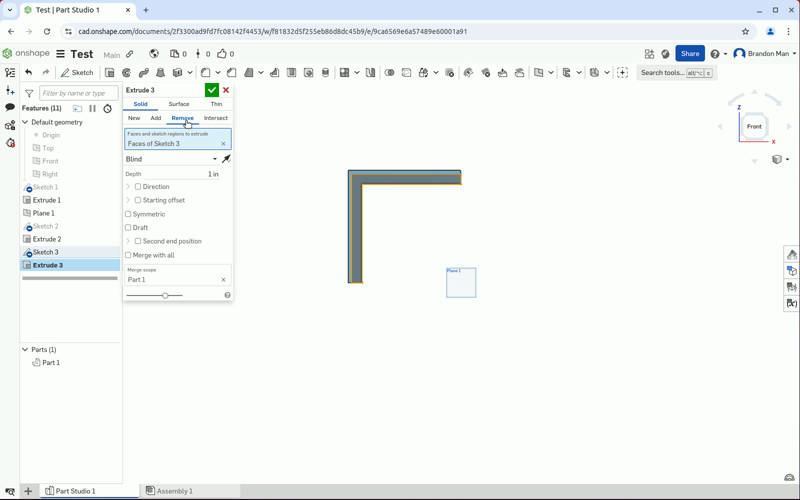
key(tab, 4)
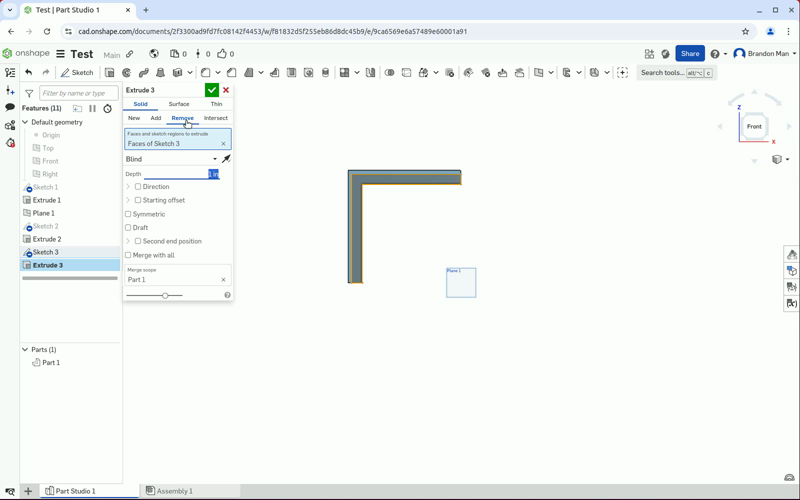
text(0.481)
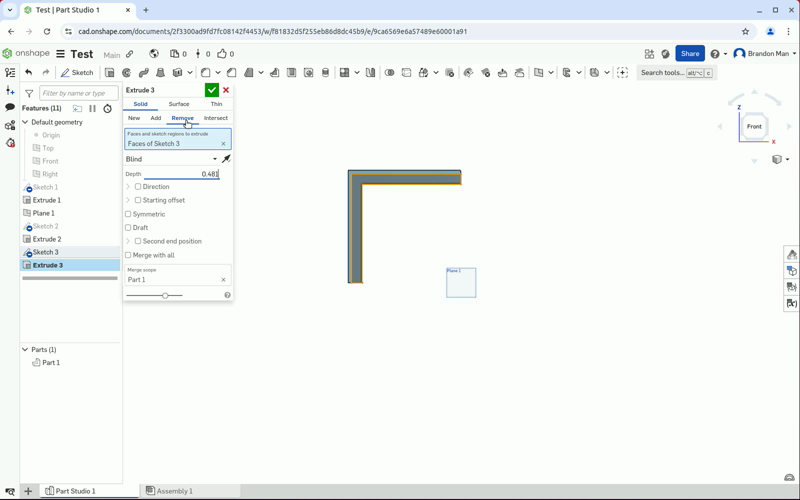
key(tab, 6)
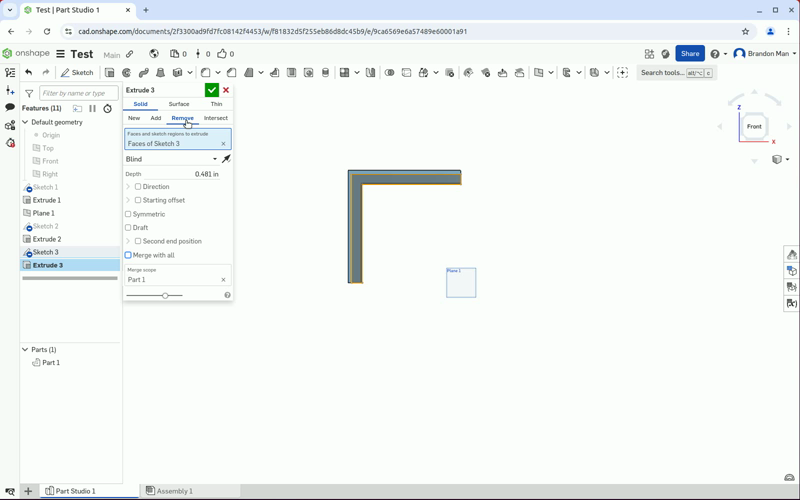
key(space)
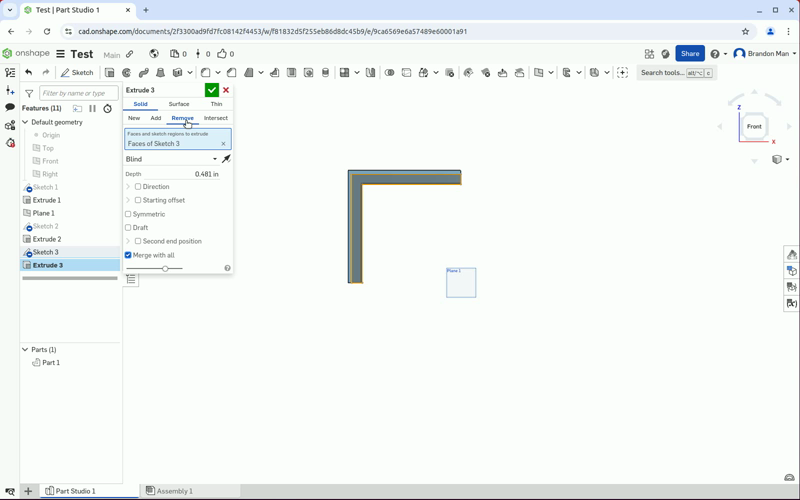
key(enter)
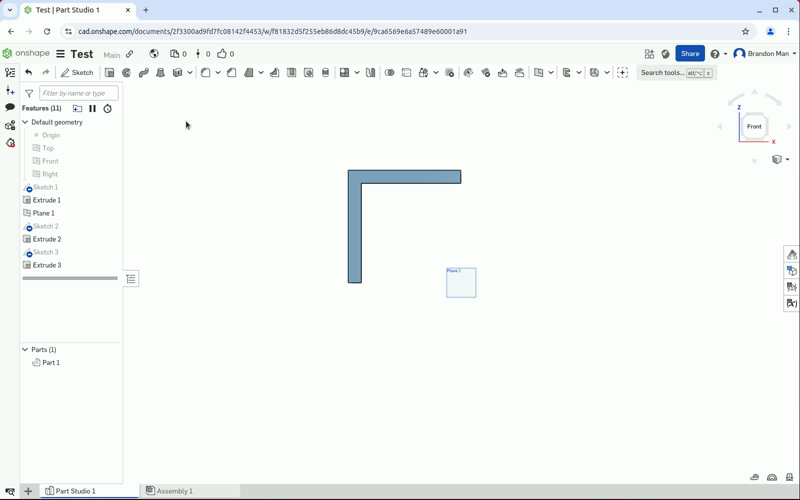
key(shift+h)
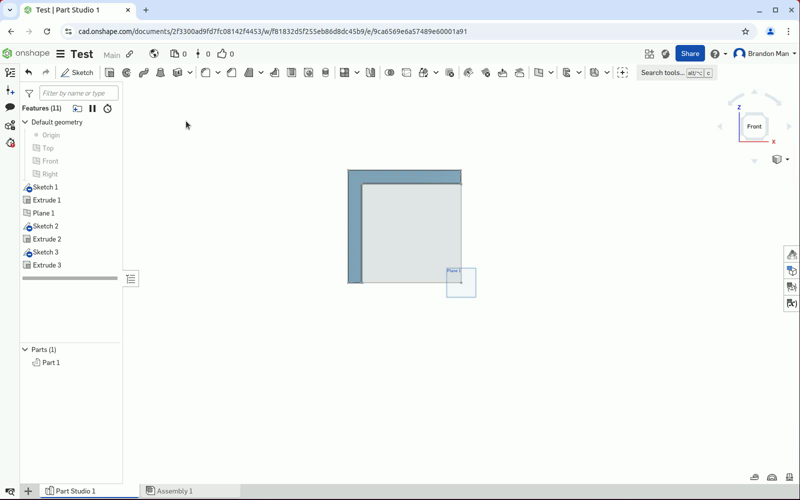
key(shift+h)
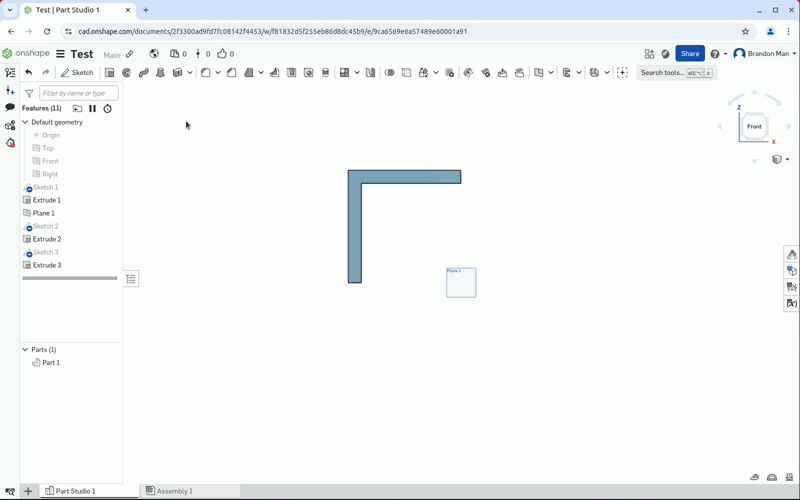
mouse_move(73, 189)
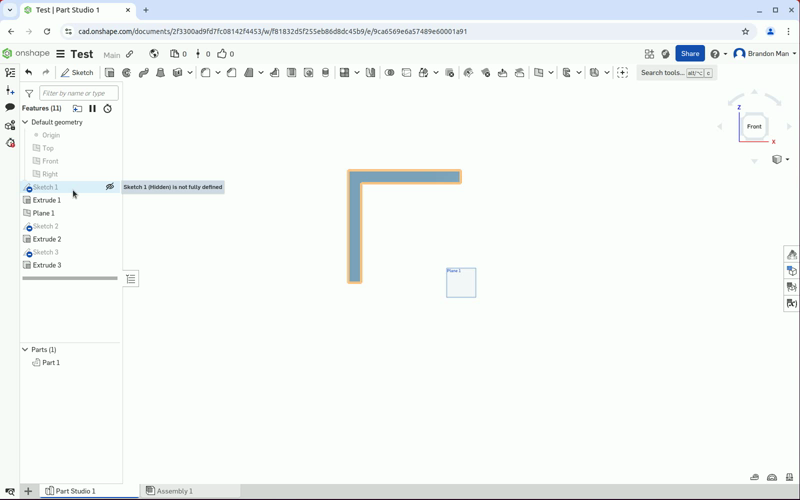
click(73, 189)
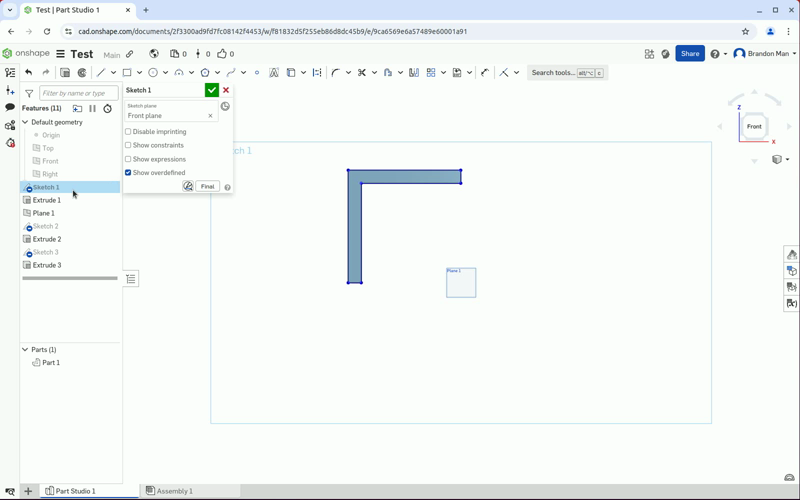
mouse_move(229, 92)
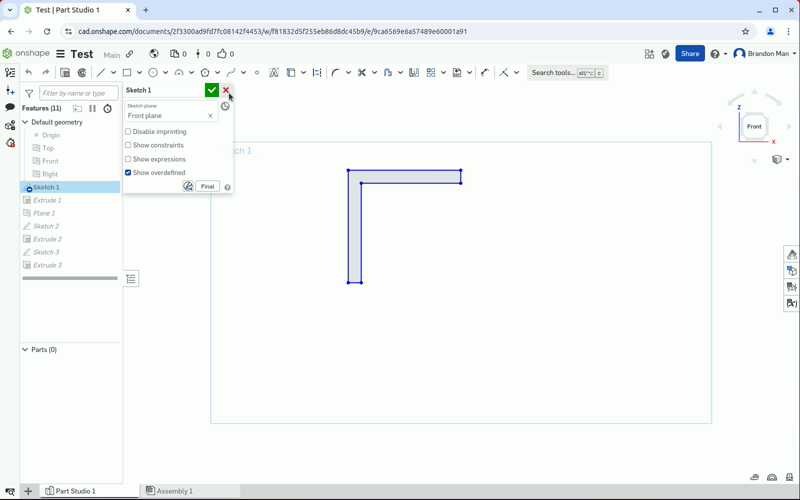
click(229, 92)
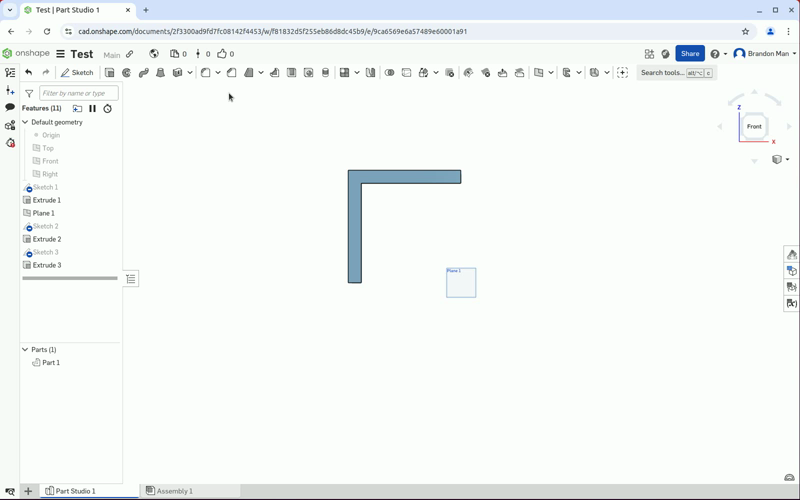
mouse_move(541, 75)
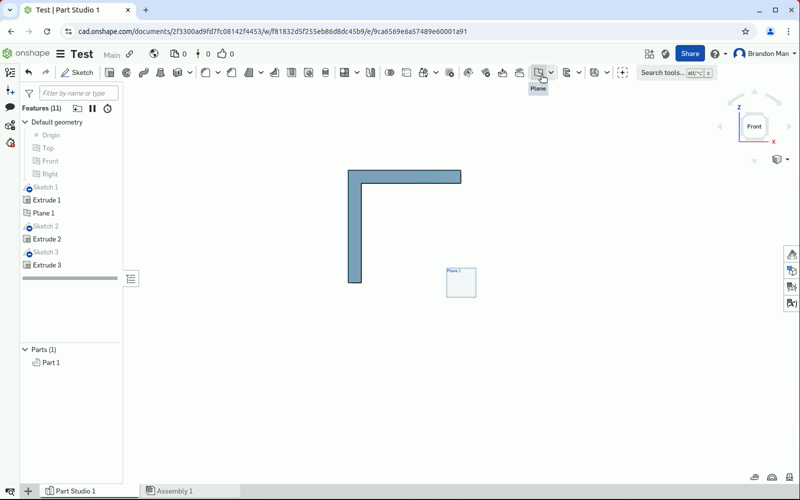
click(541, 75)
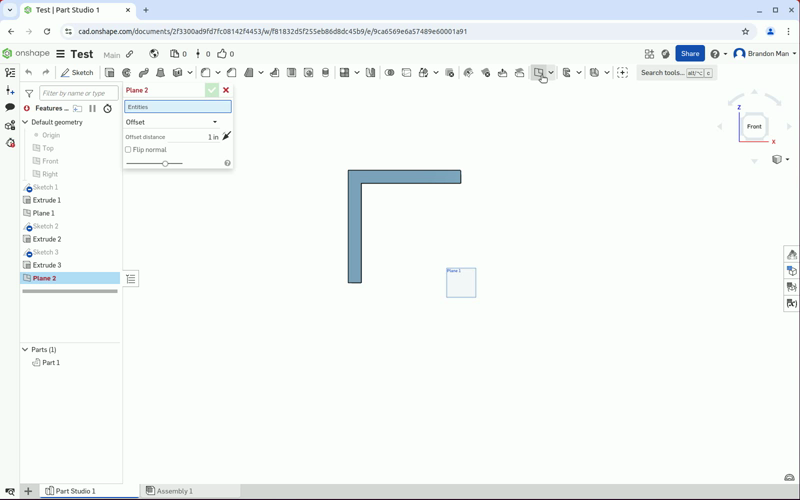
mouse_move(73, 163)
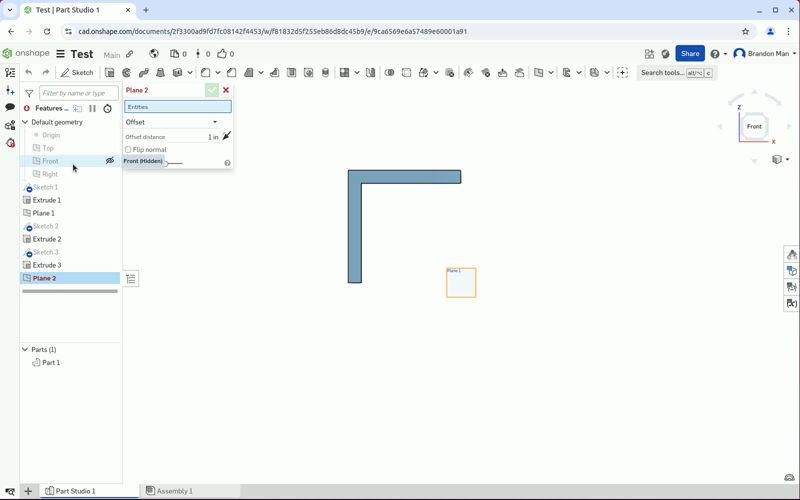
click(73, 163)
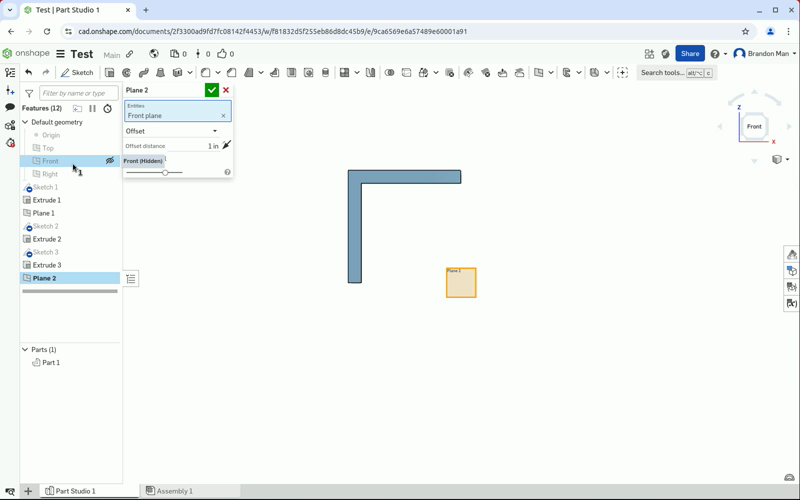
key(tab, 2)
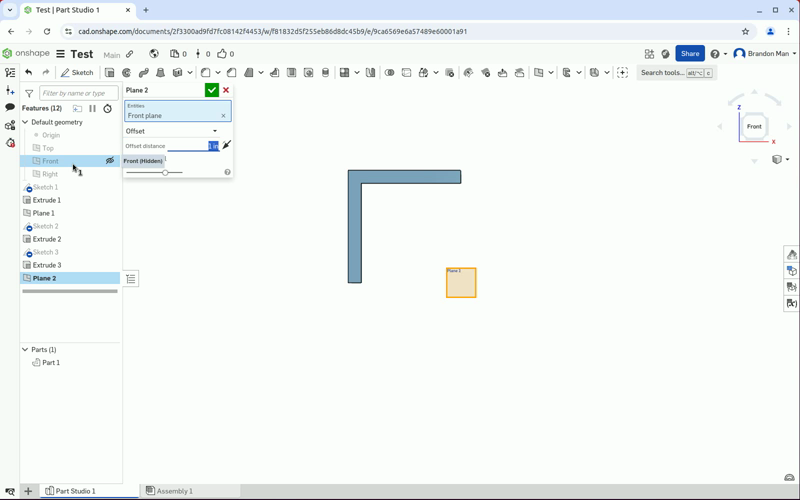
text(10.599)
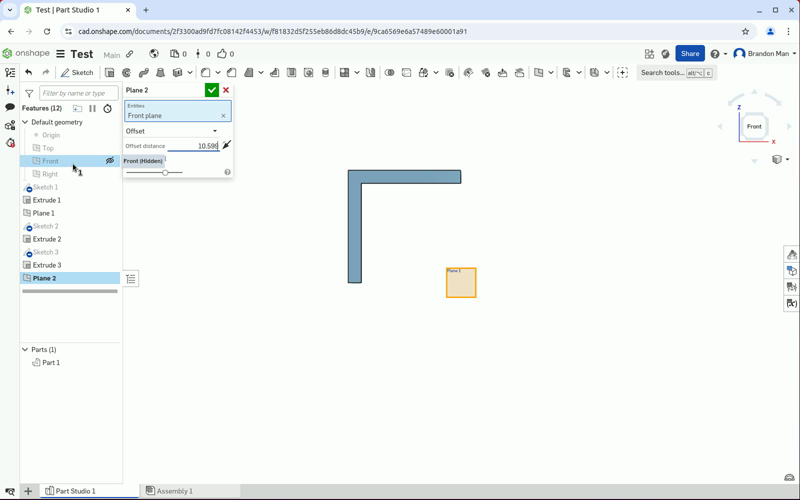
key(enter, 2)
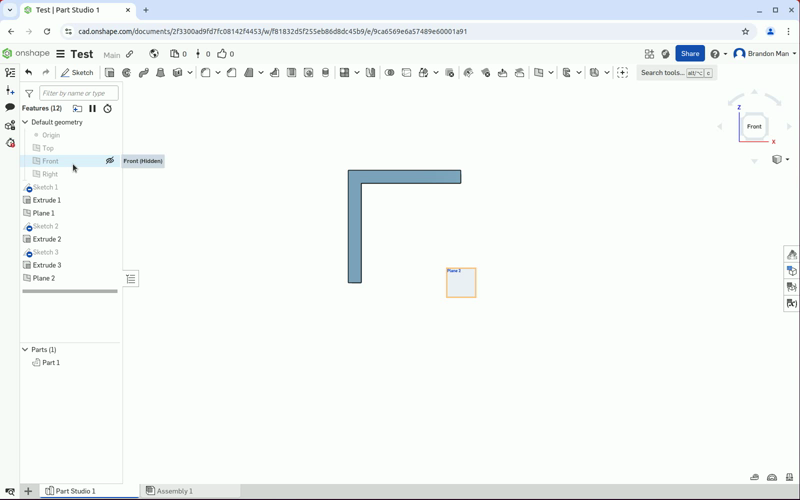
key(shift+s)
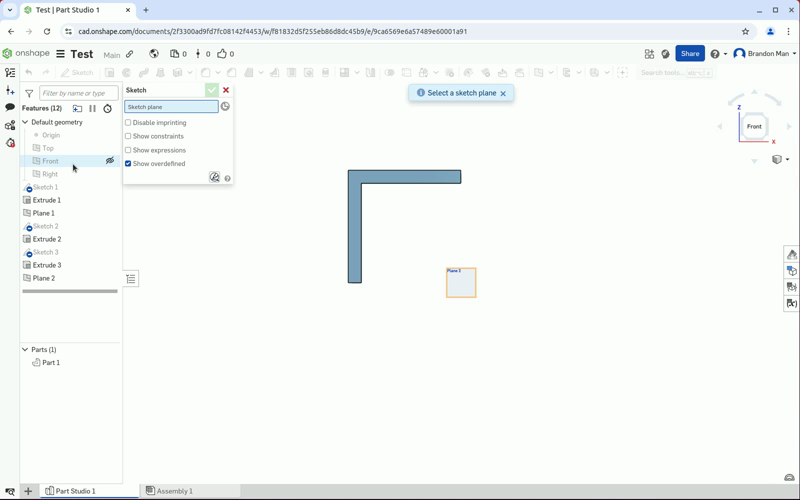
mouse_move(73, 280)
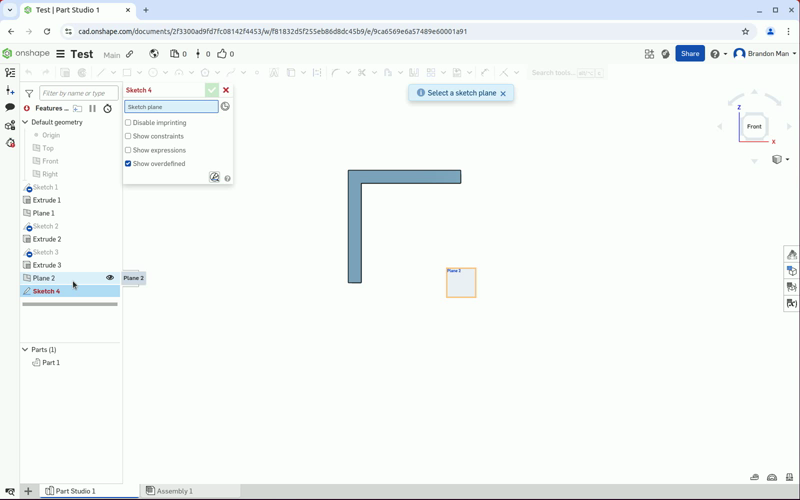
click(73, 280)
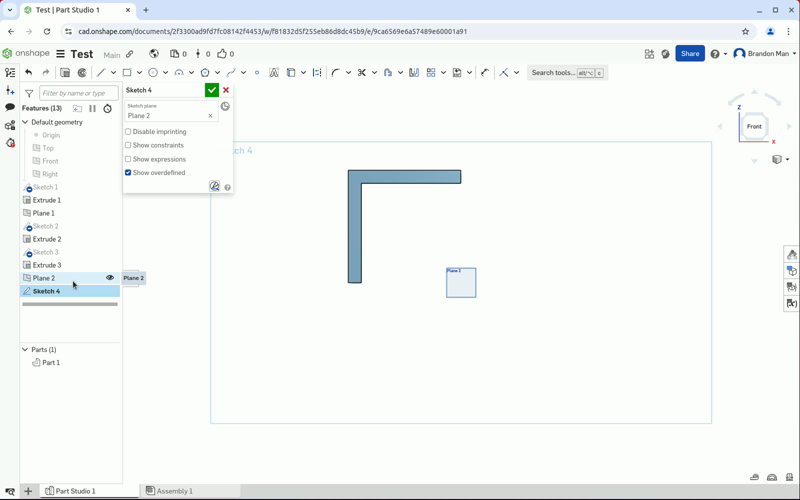
mouse_move(73, 352)
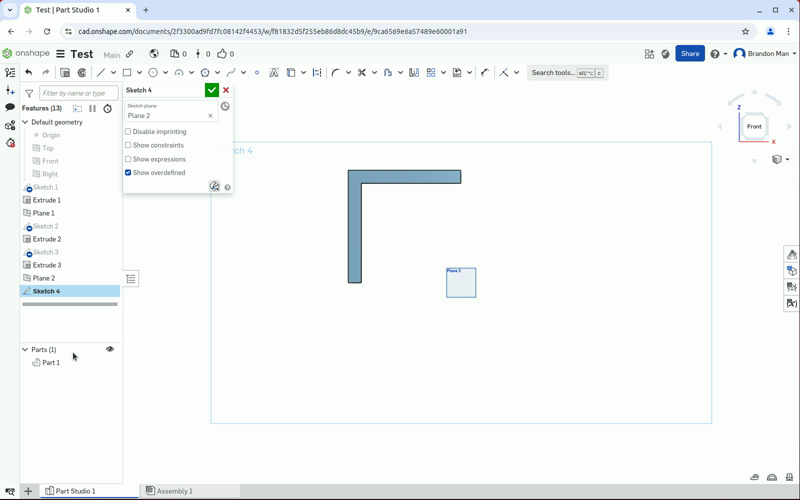
key(y)
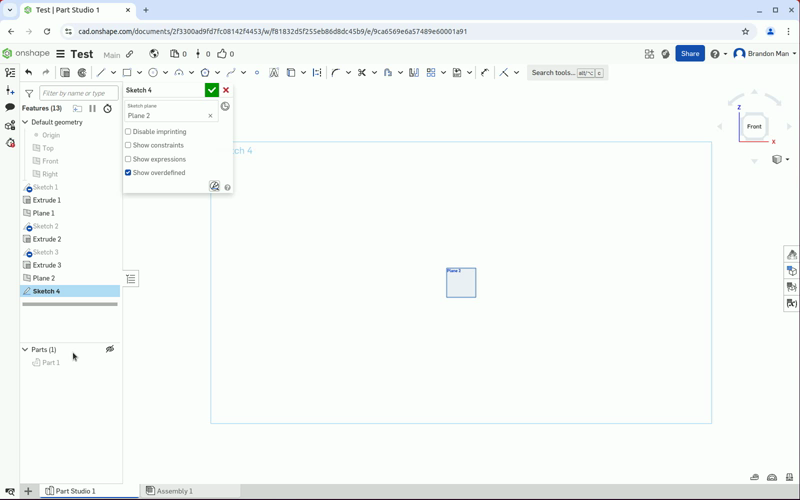
key(l)
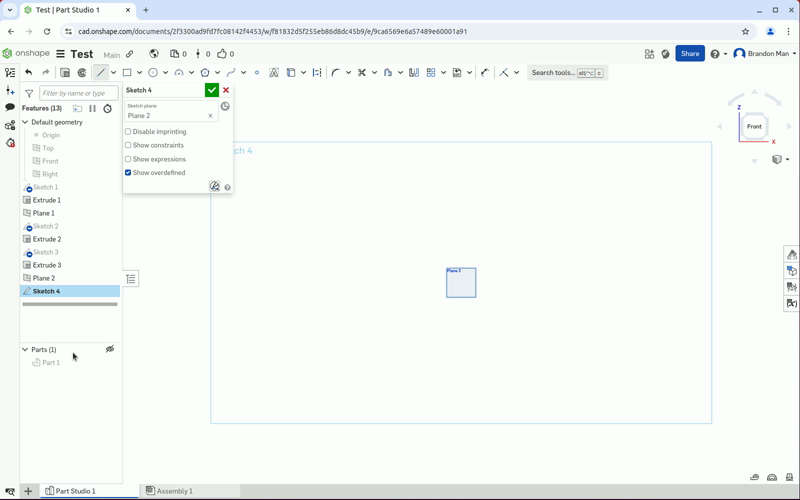
key_down(shift)
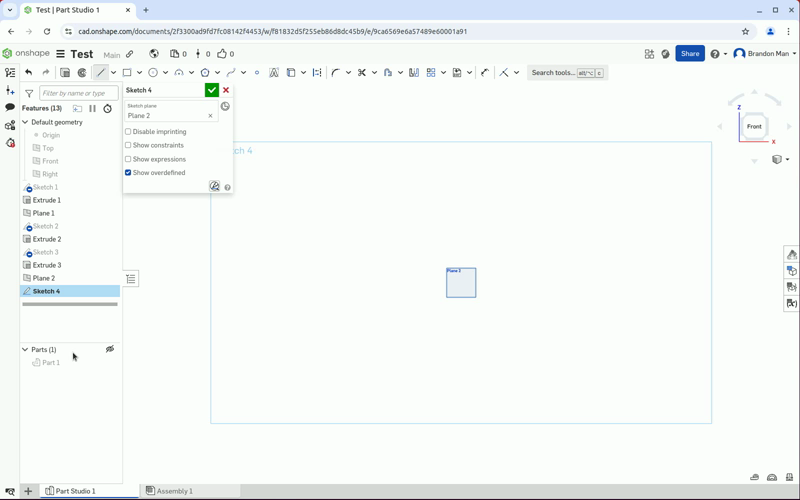
mouse_move(362, 282)
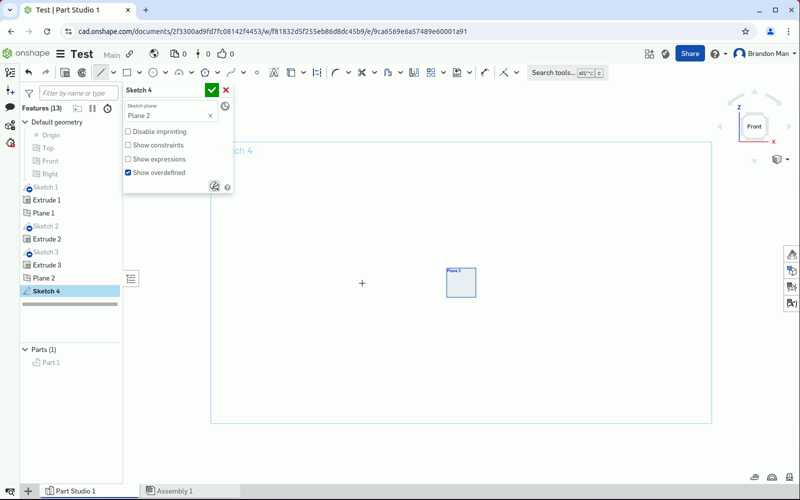
click(362, 282)
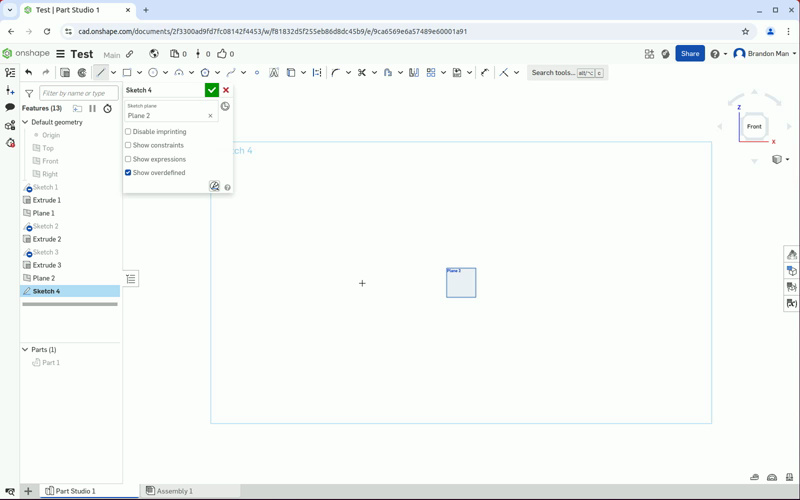
key_up(shift)
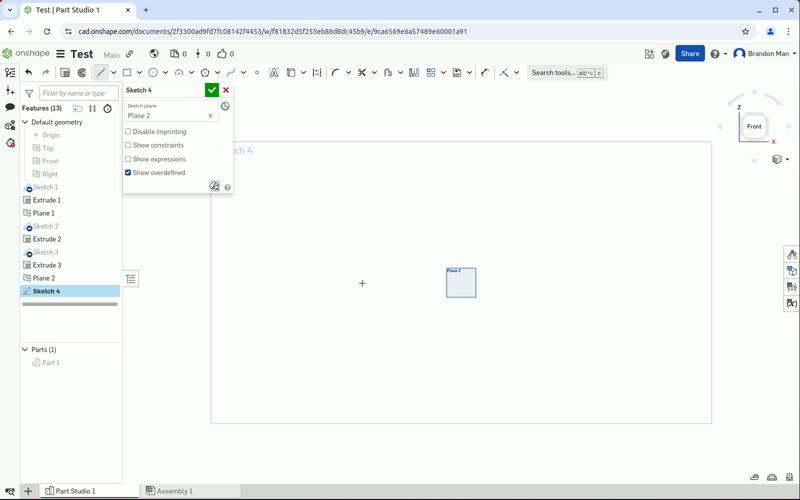
key_down(shift)
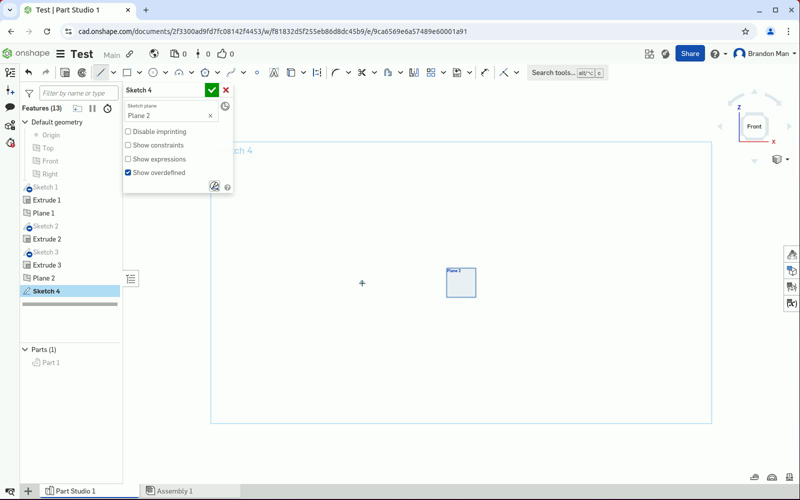
mouse_move(461, 282)
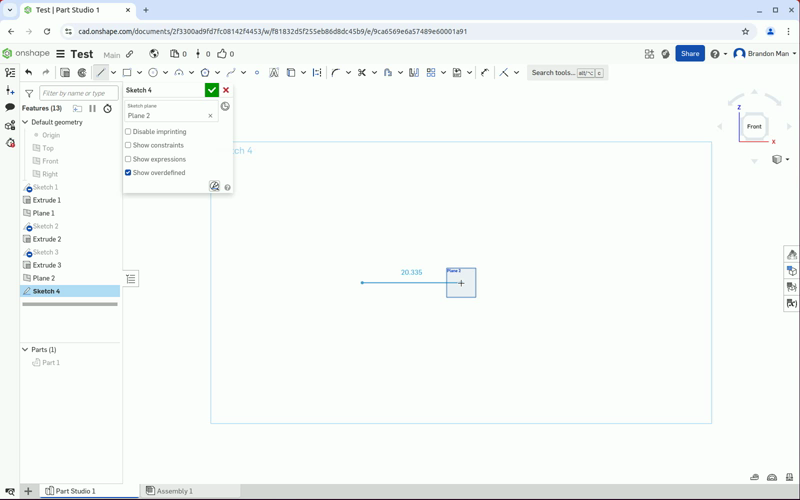
click(461, 282)
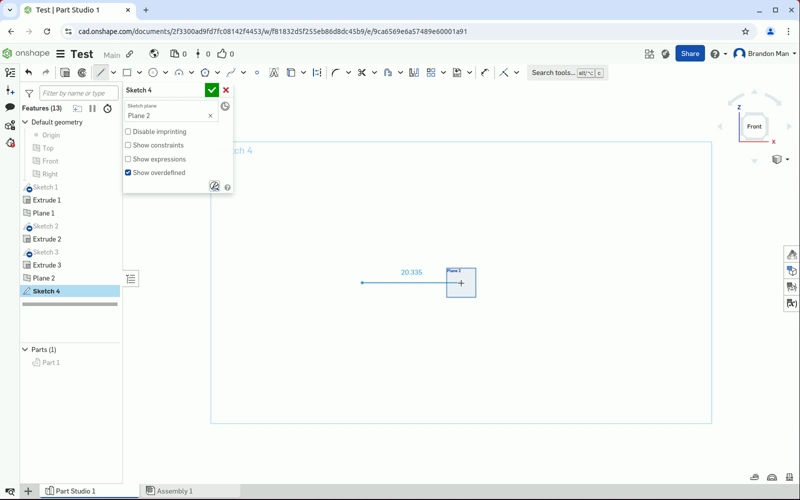
key_up(shift)
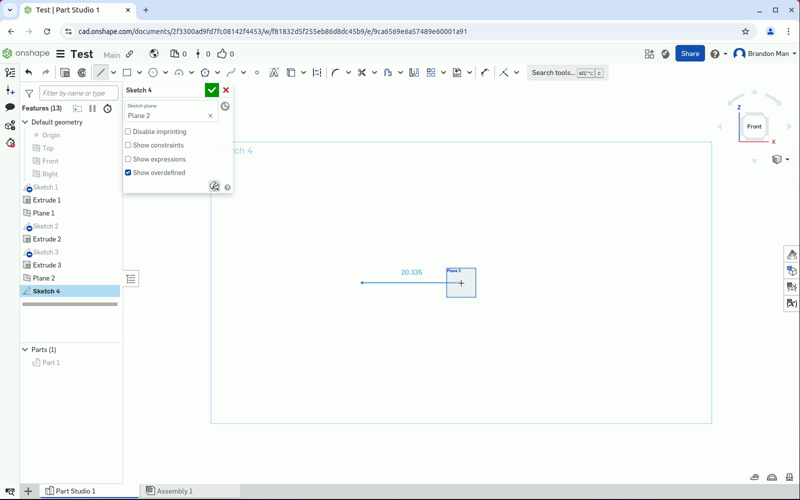
key_down(shift)
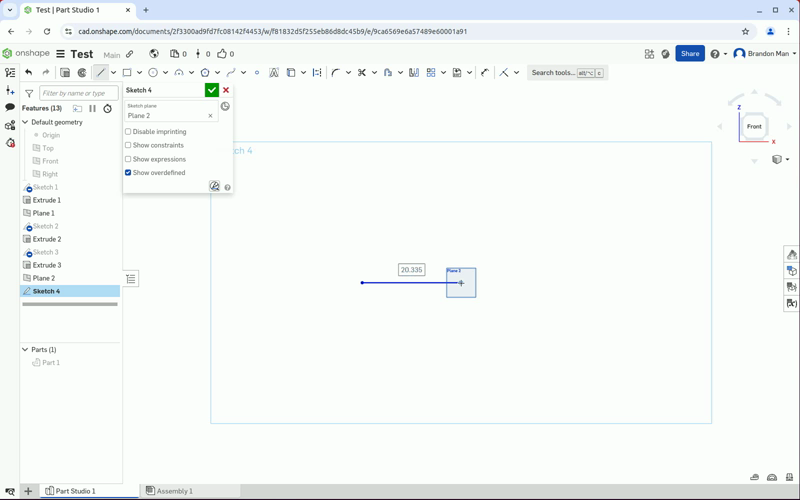
mouse_move(461, 184)
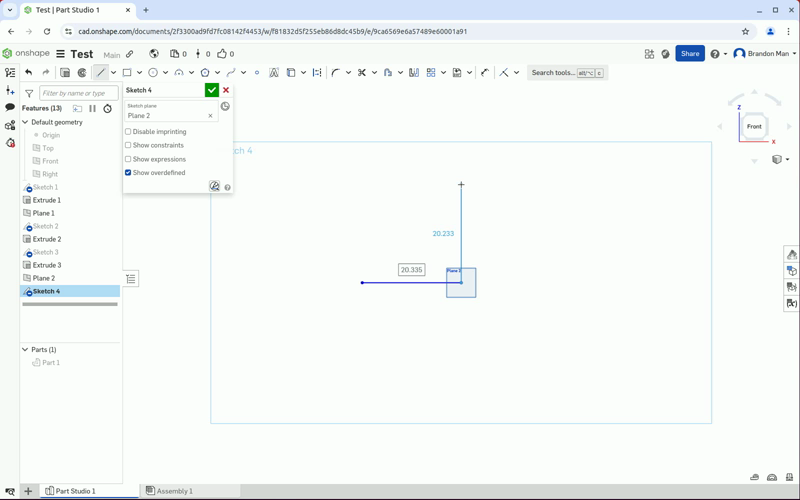
click(461, 184)
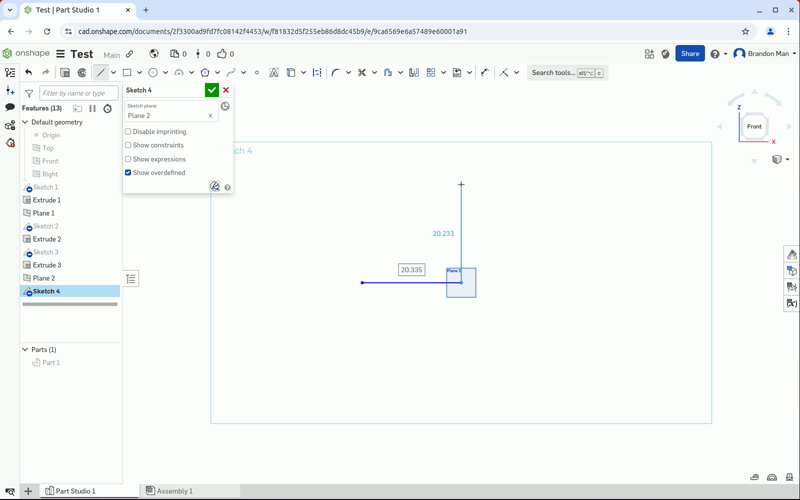
key_up(shift)
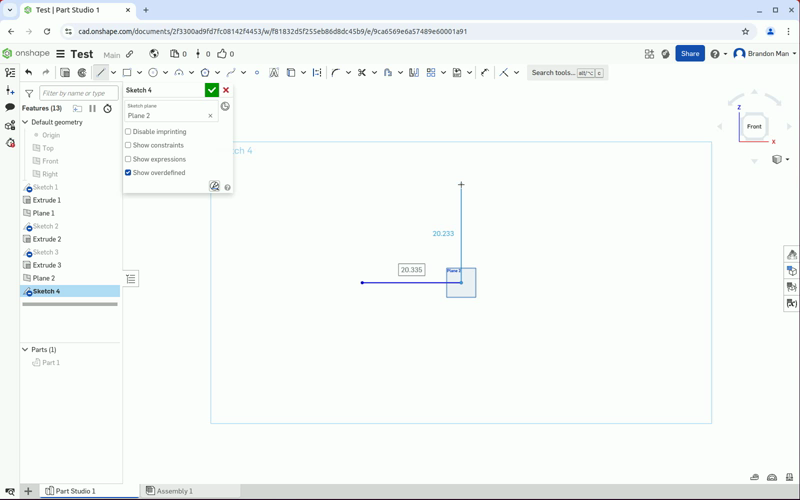
key_down(shift)
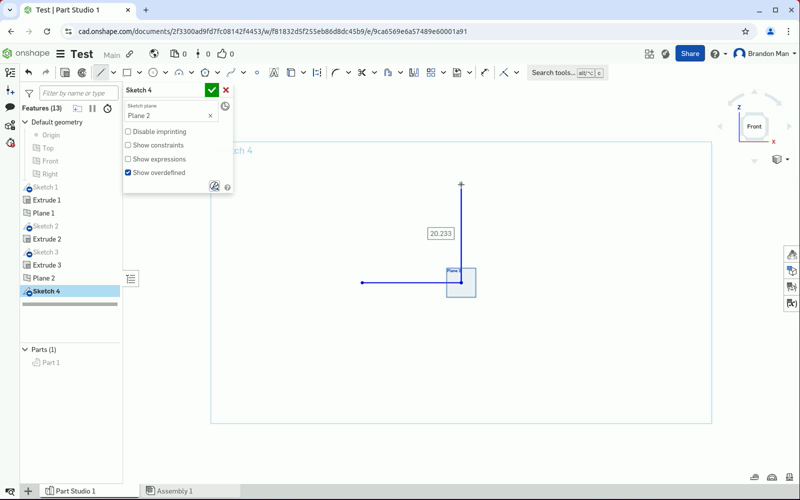
mouse_move(362, 184)
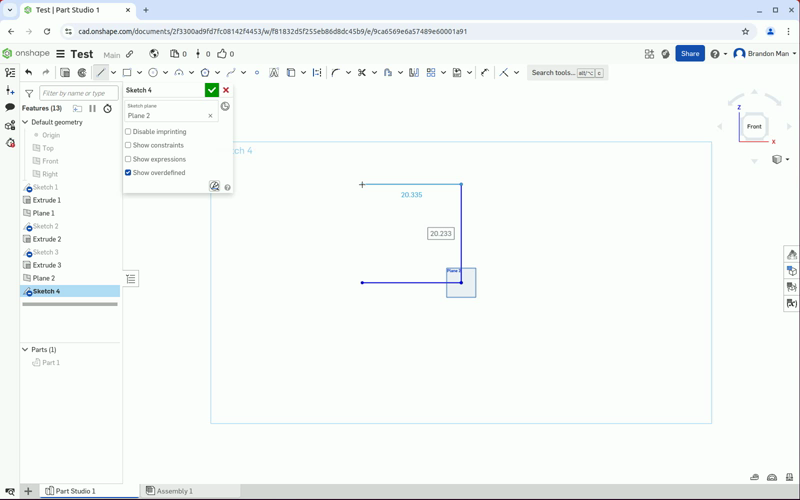
click(362, 184)
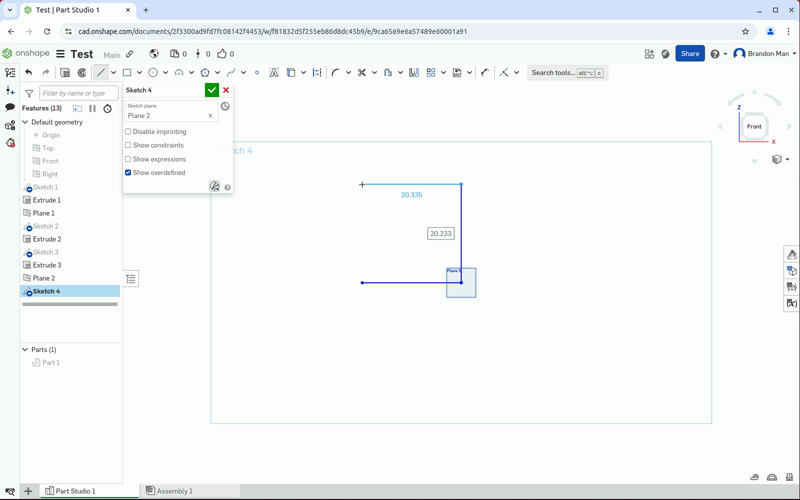
key_up(shift)
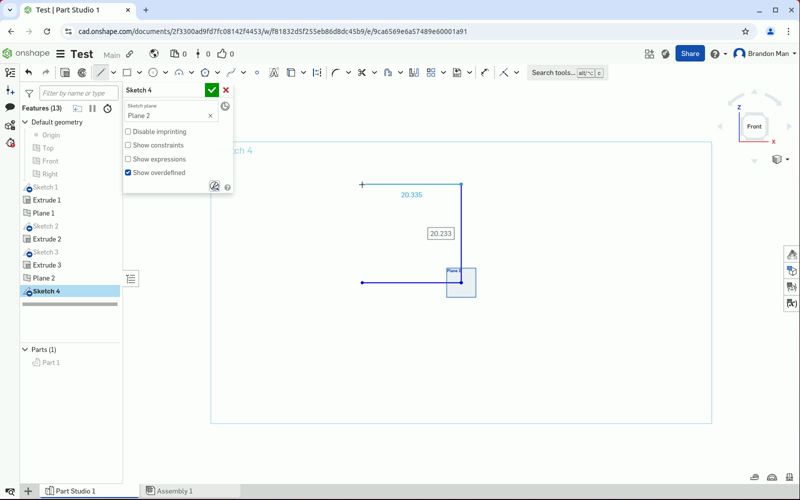
key_down(shift)
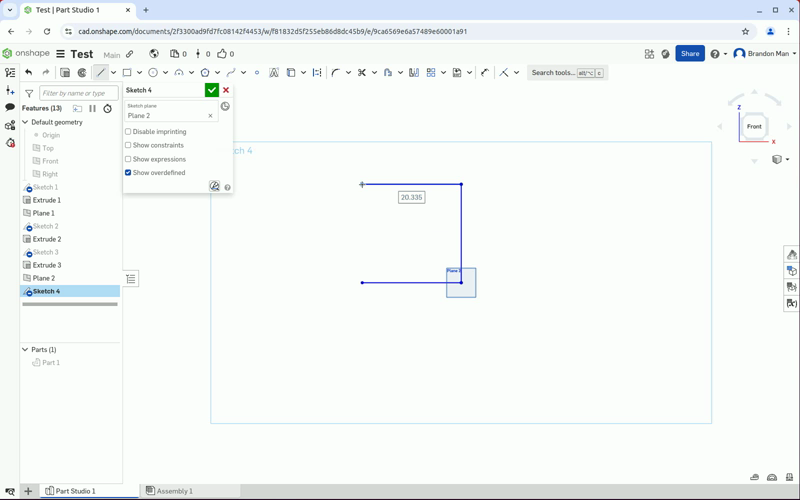
mouse_move(362, 282)
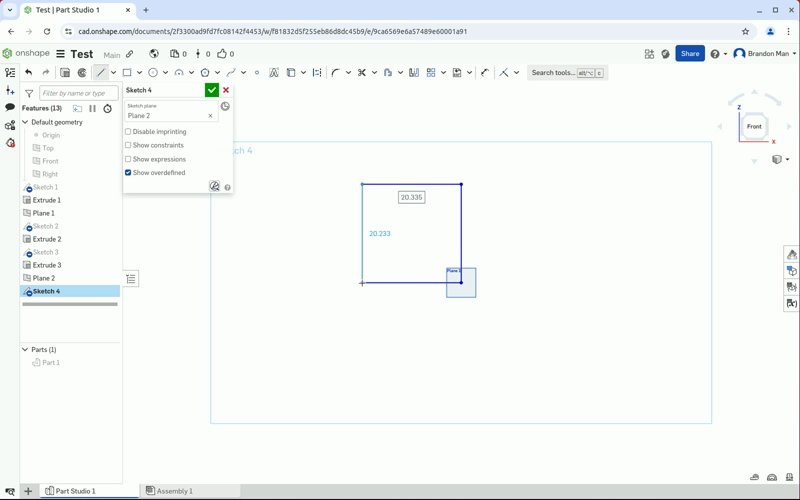
key_up(shift)
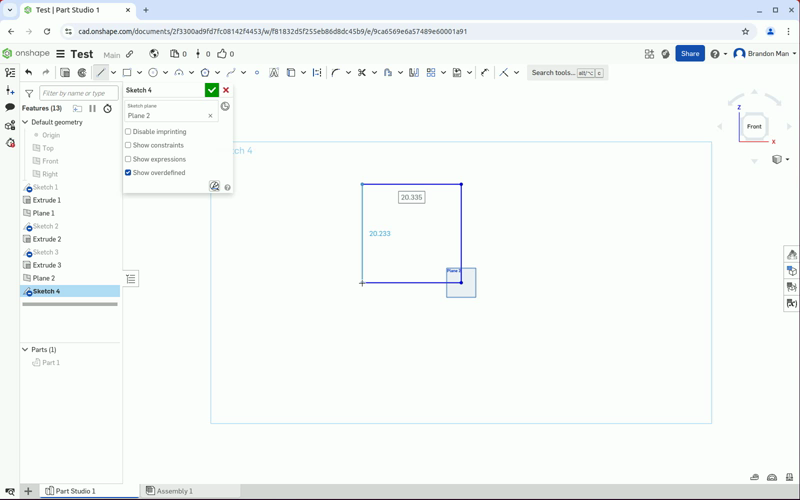
click(362, 282)
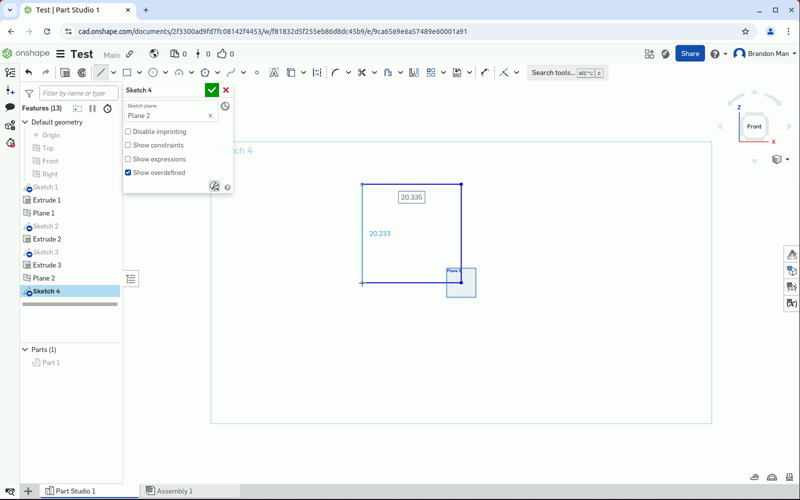
key(esc)
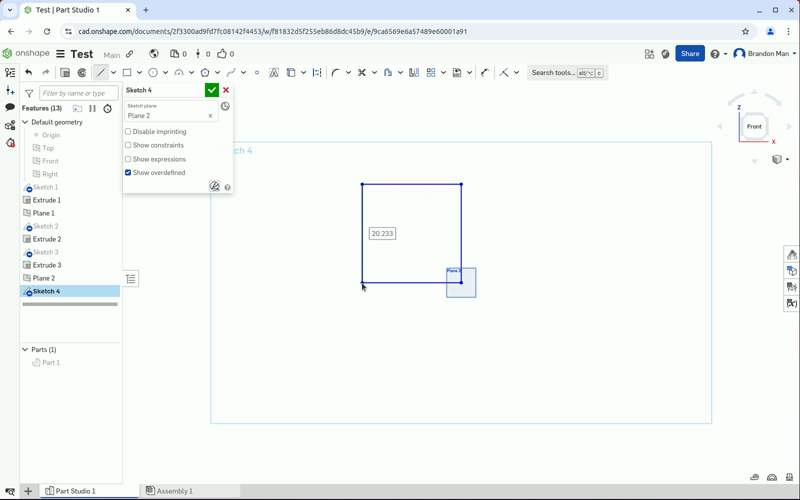
mouse_move(444, 229)
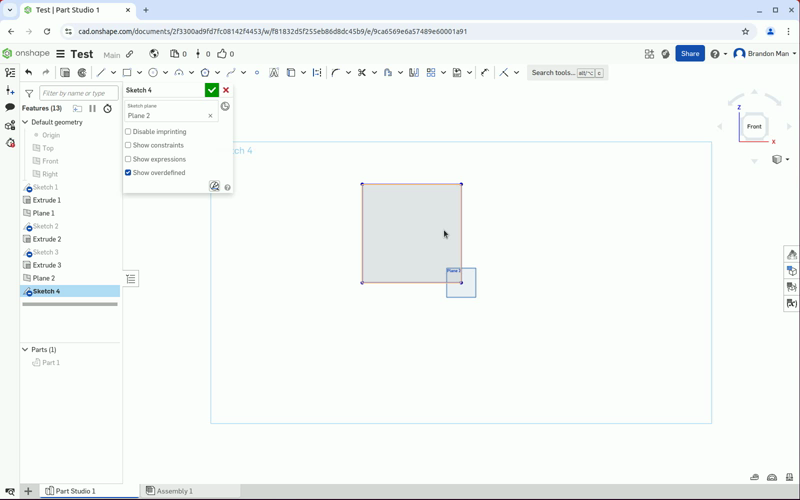
click(444, 229)
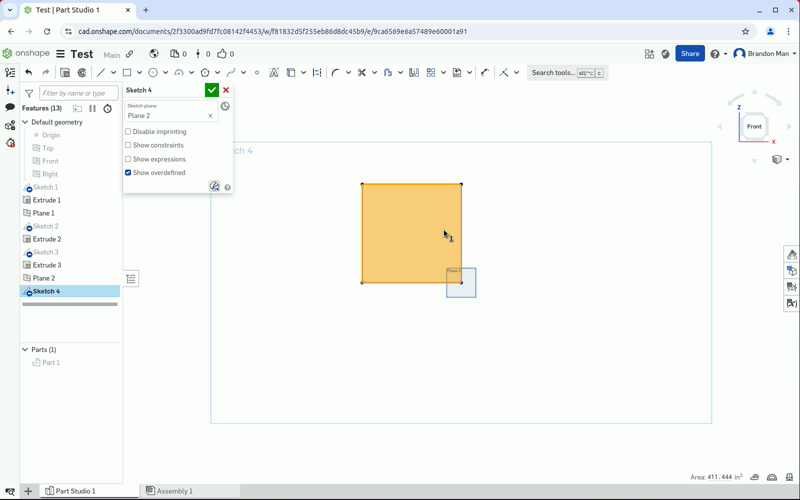
mouse_move(73, 352)
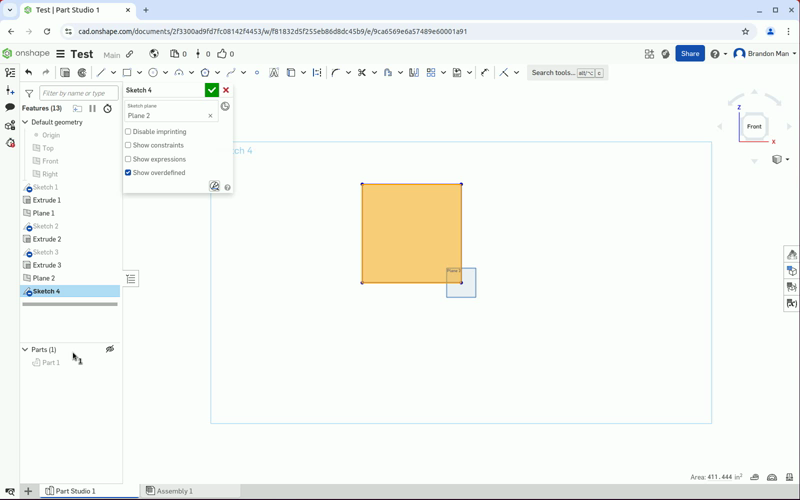
key(shift+y)
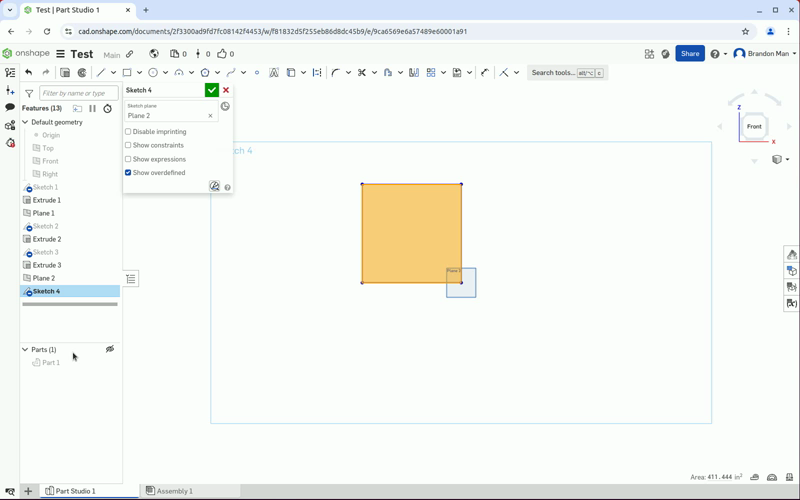
key(shift+e)
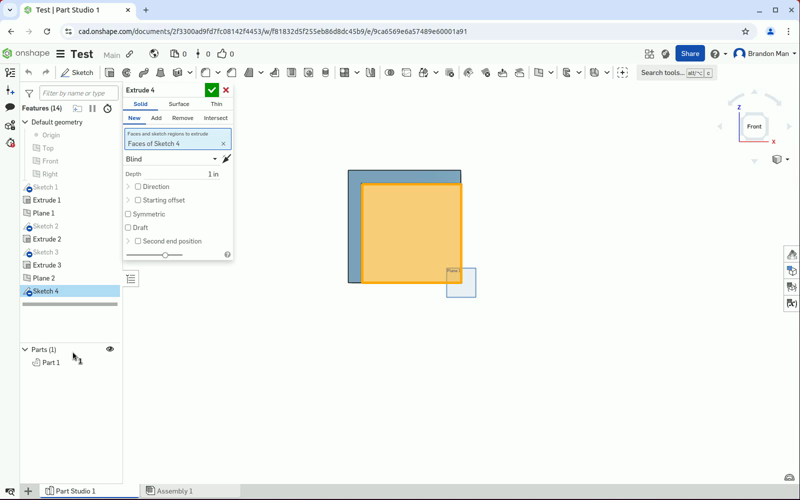
mouse_move(143, 106)
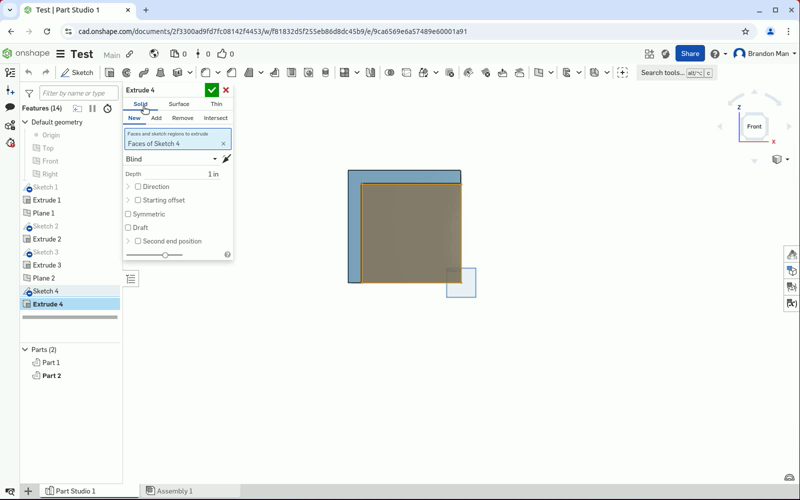
click(143, 106)
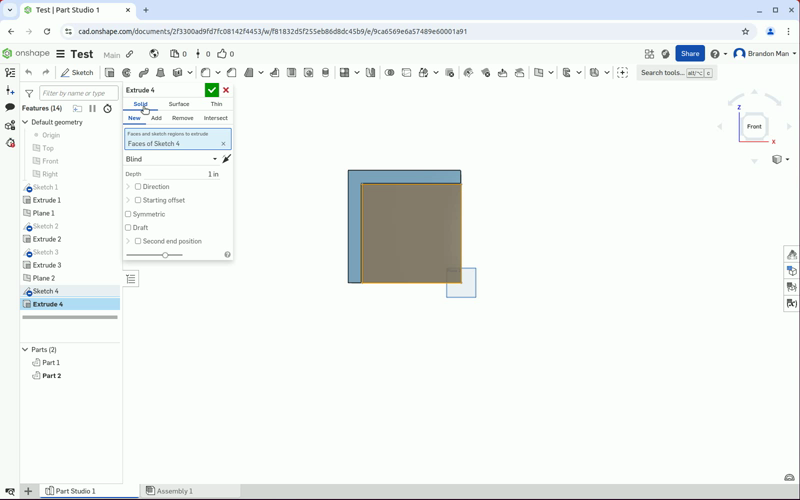
mouse_move(186, 120)
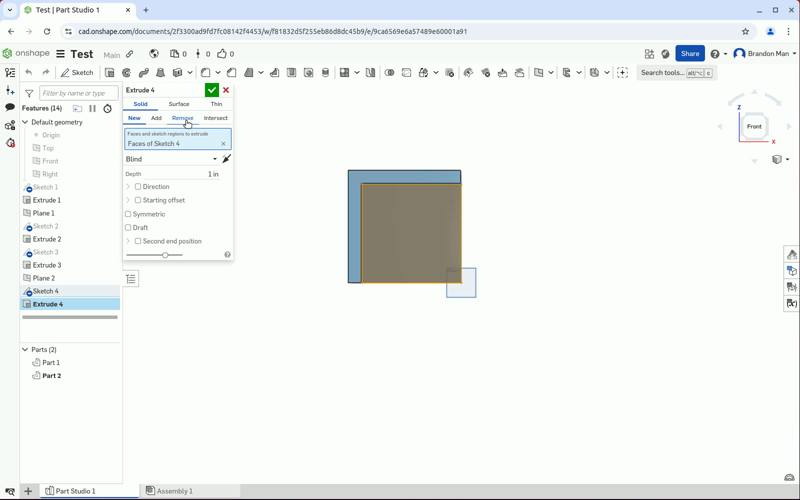
click(186, 120)
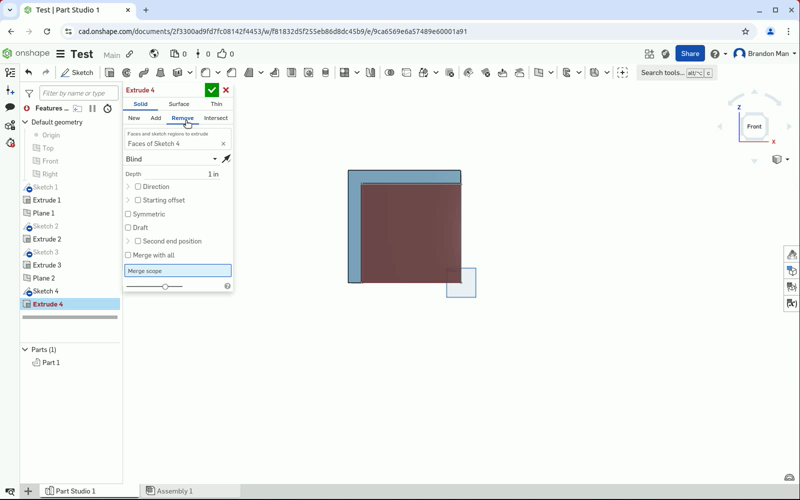
key(tab, 4)
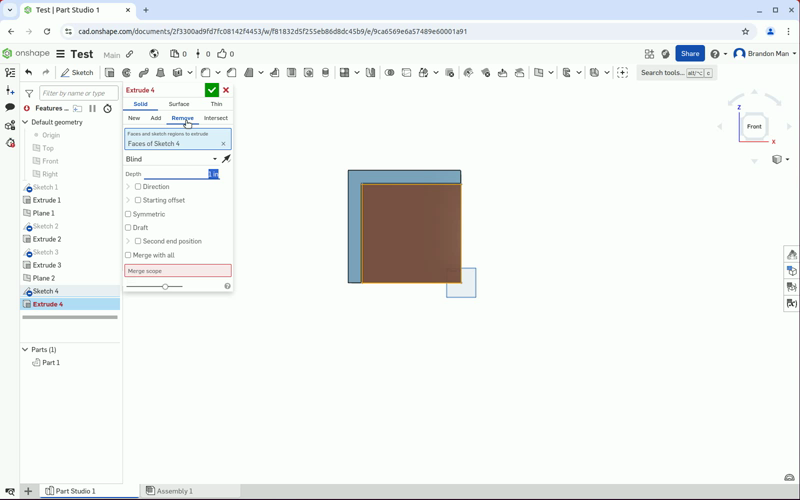
text(9.147)
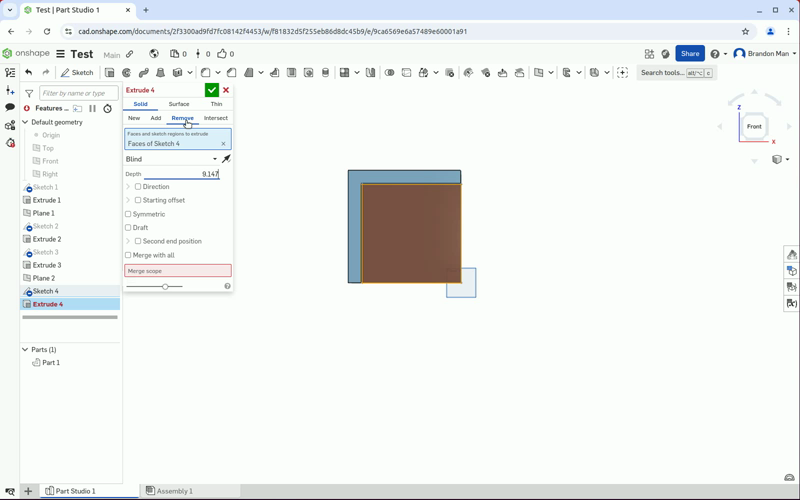
key(tab, 6)
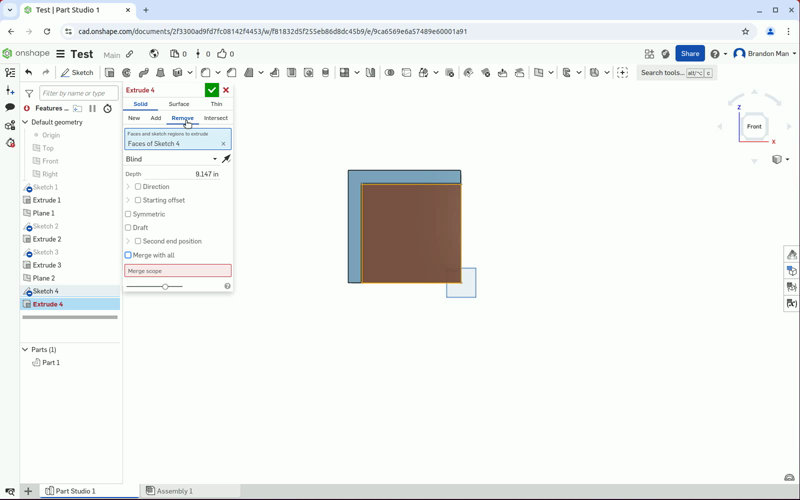
key(space)
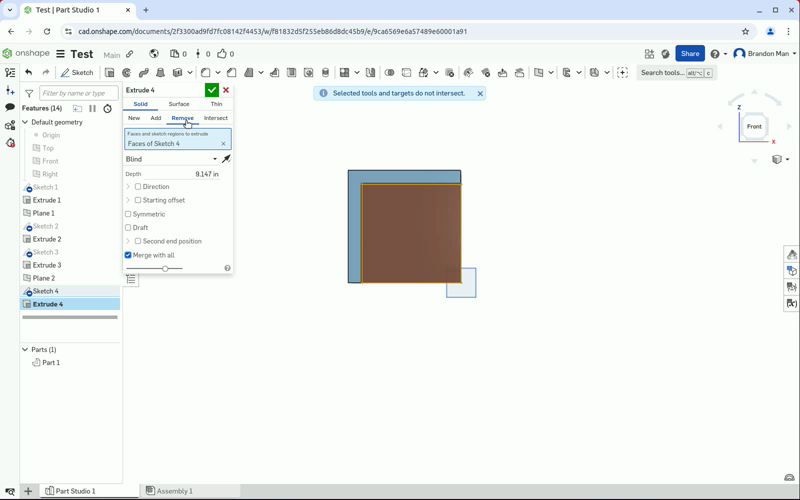
key(enter)
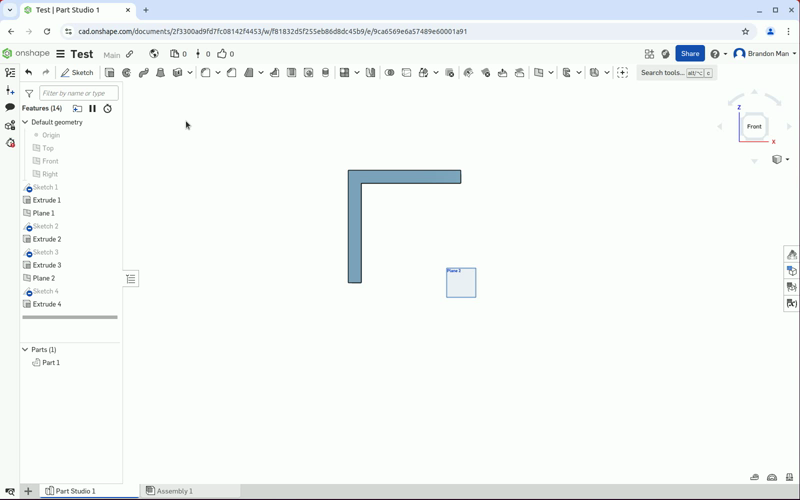
key(shift+h)
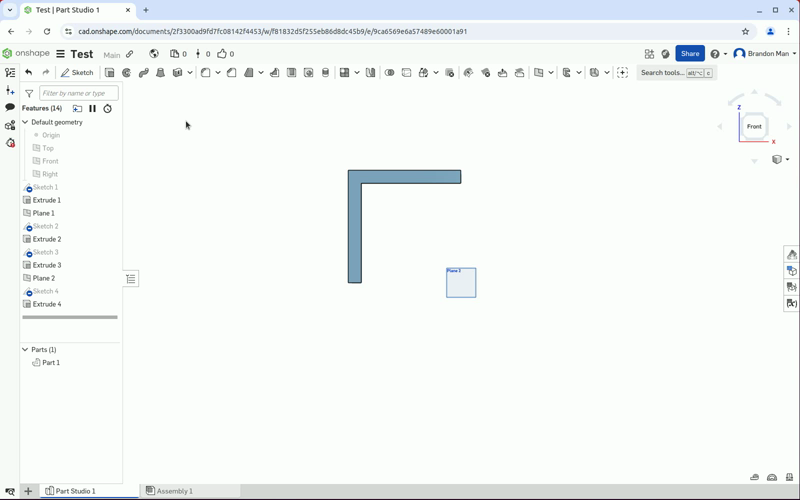
key(shift+h)
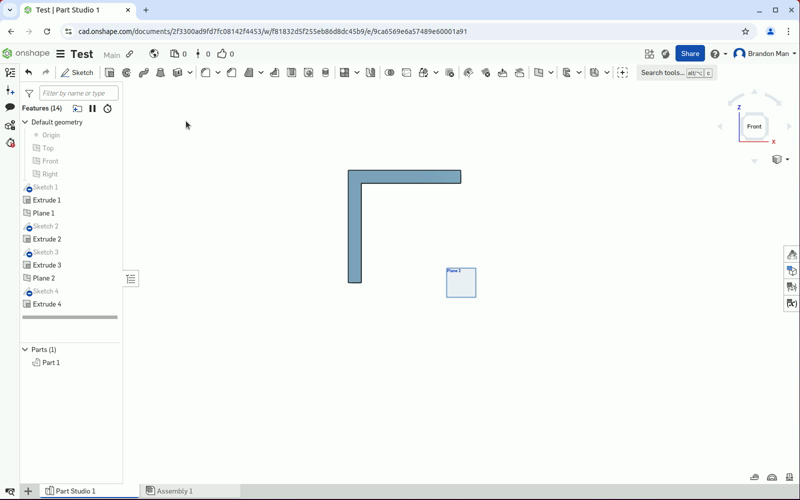
mouse_move(73, 189)
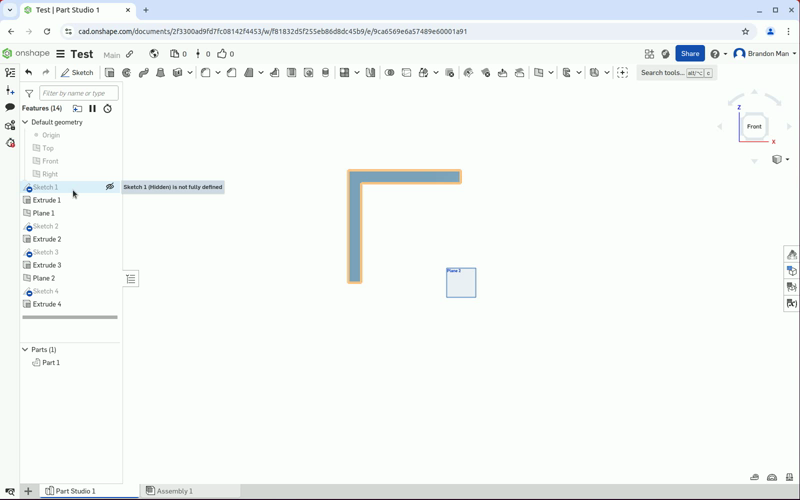
click(73, 189)
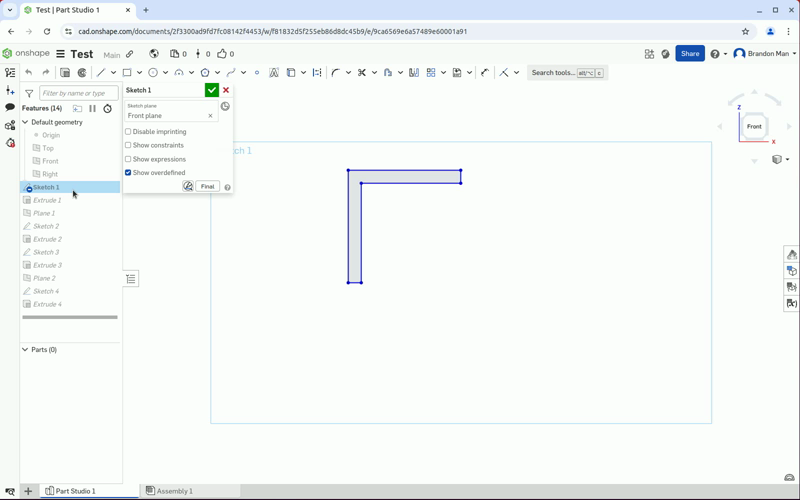
mouse_move(229, 92)
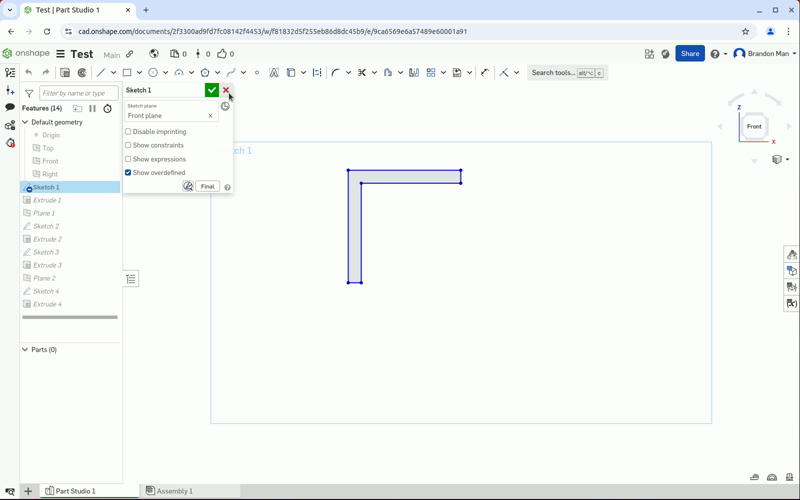
click(229, 92)
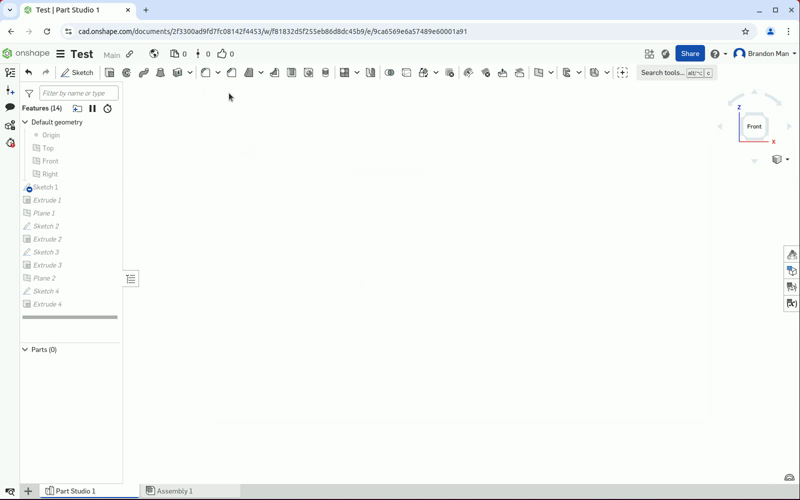
key(shift+s)
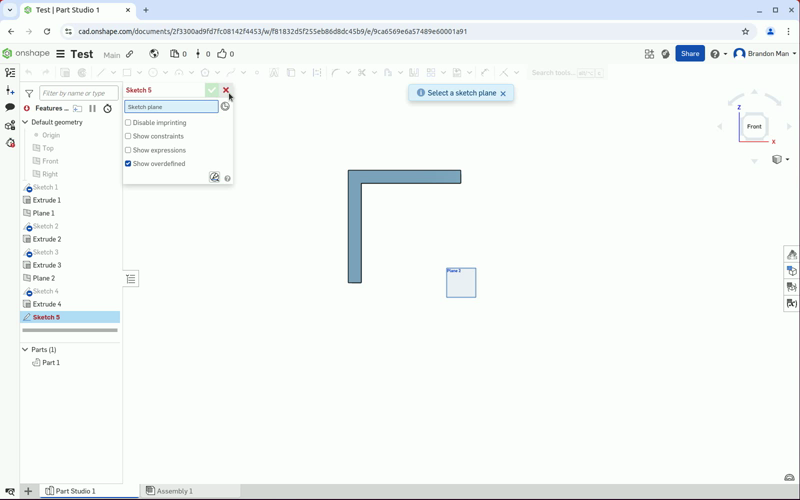
mouse_move(73, 280)
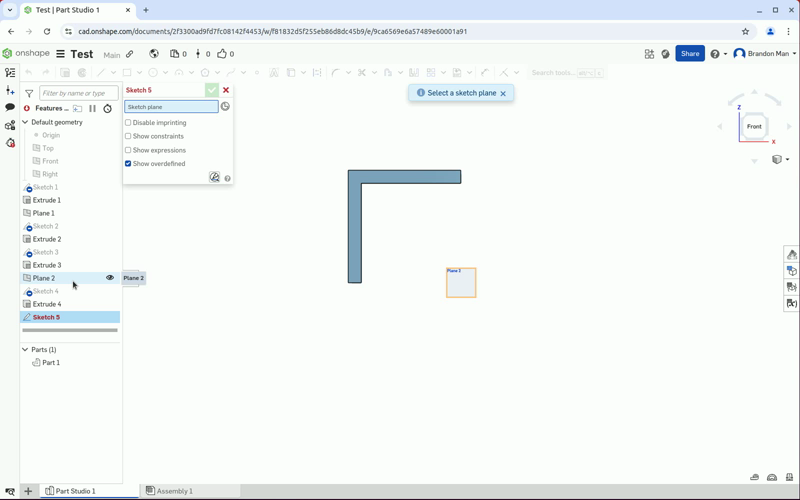
click(73, 280)
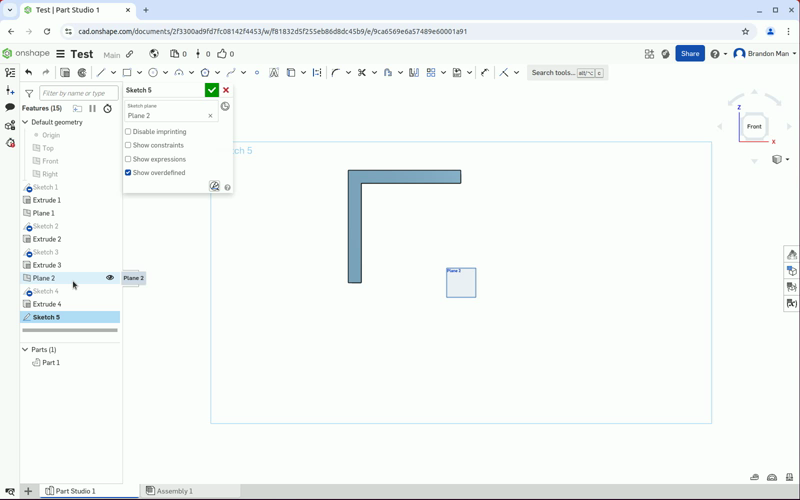
mouse_move(73, 352)
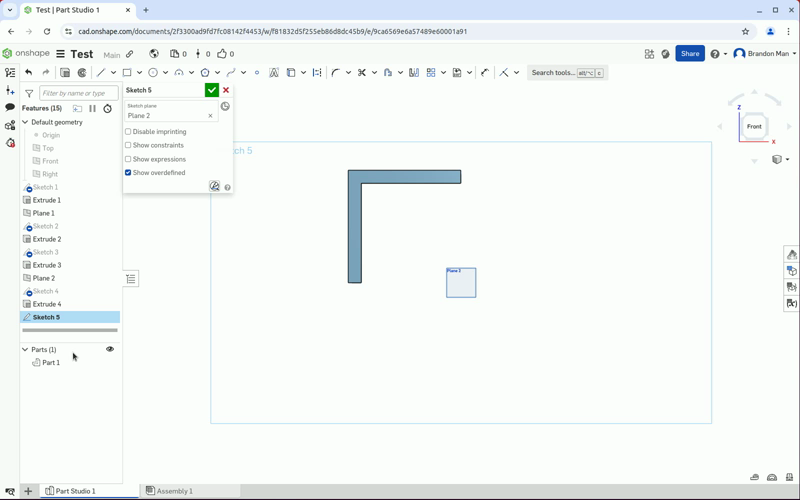
key(y)
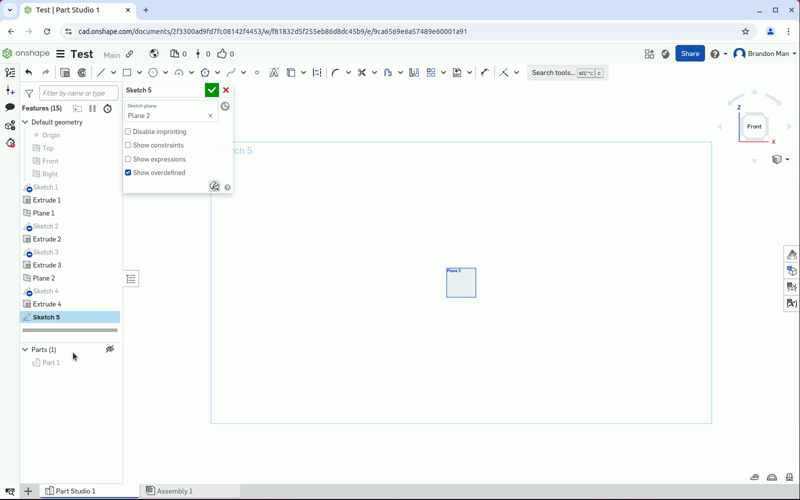
key(l)
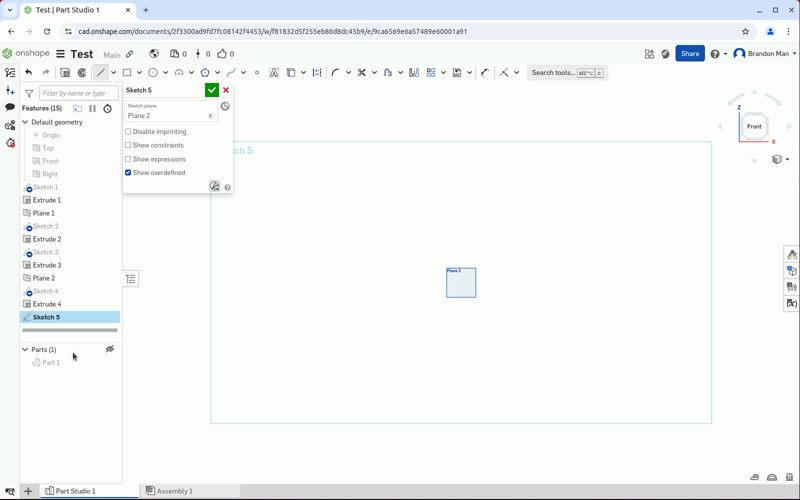
key_down(shift)
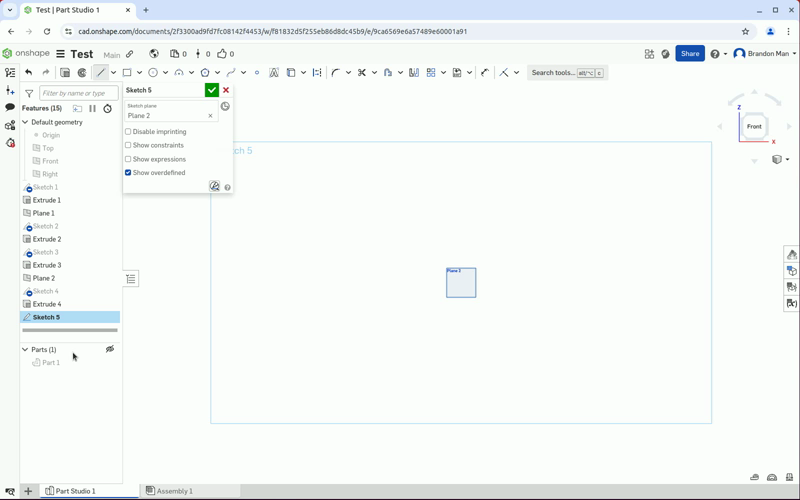
mouse_move(353, 282)
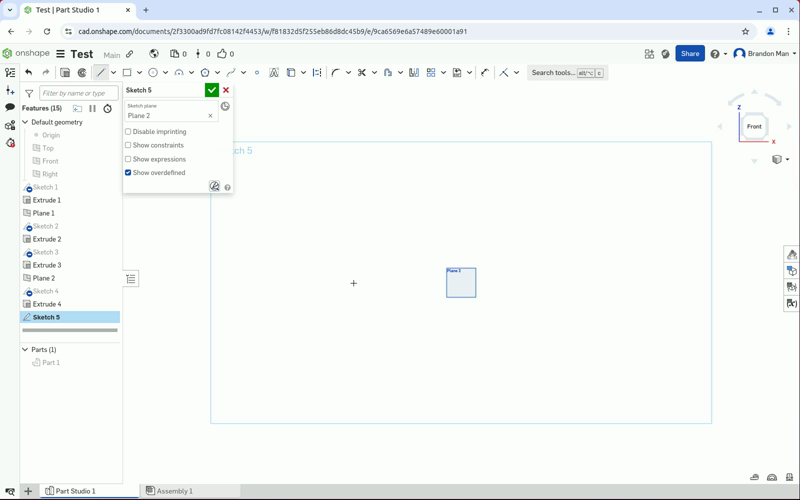
click(353, 282)
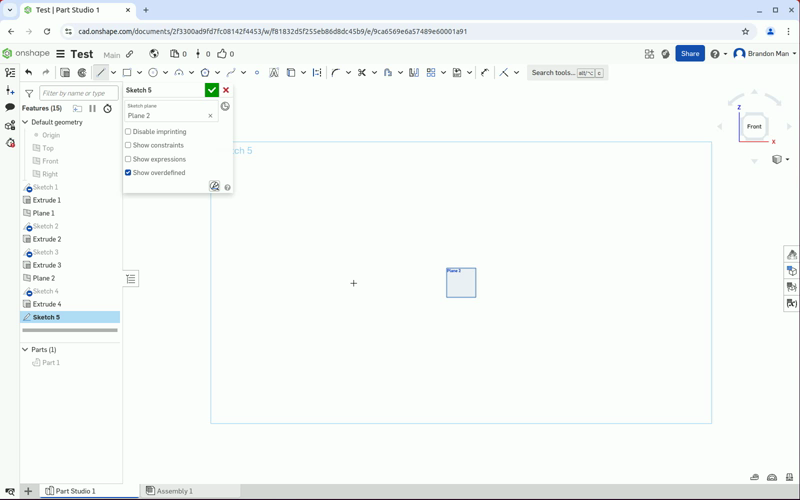
key_up(shift)
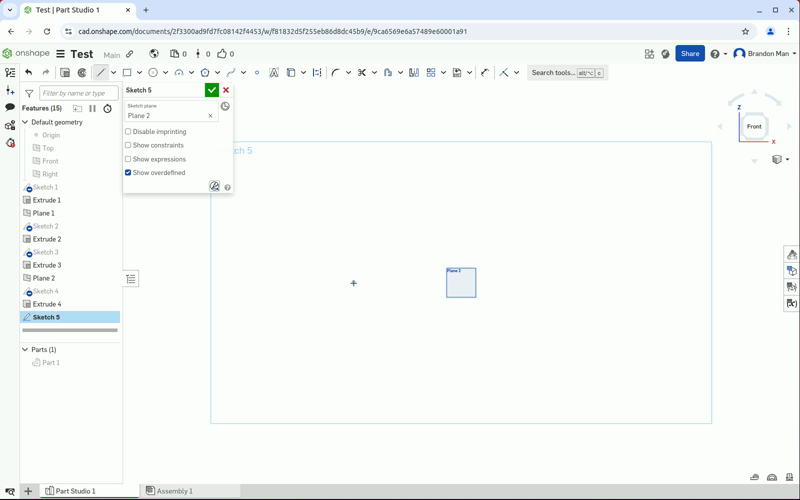
key_down(shift)
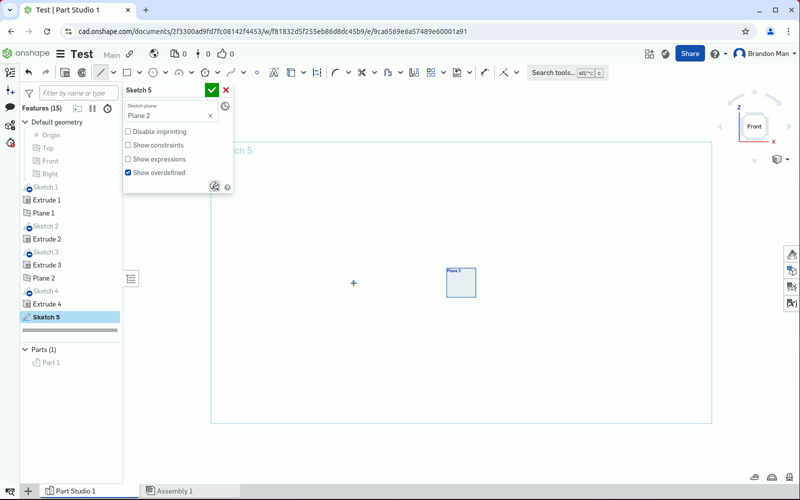
mouse_move(383, 282)
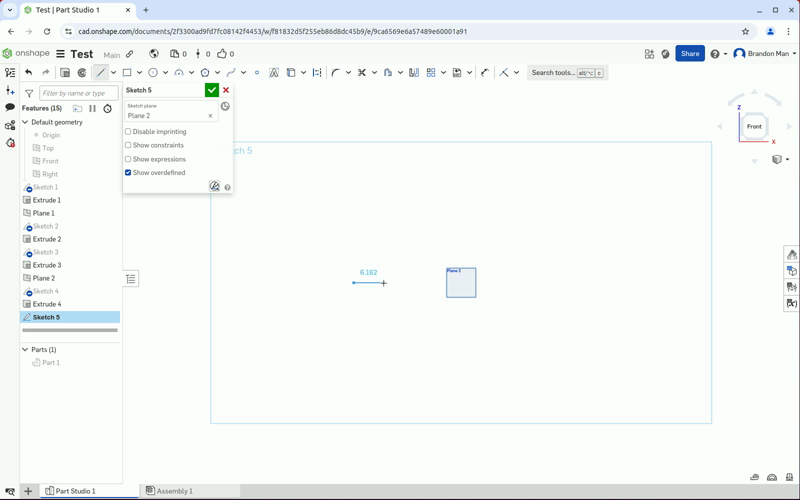
mouse_move(360, 282)
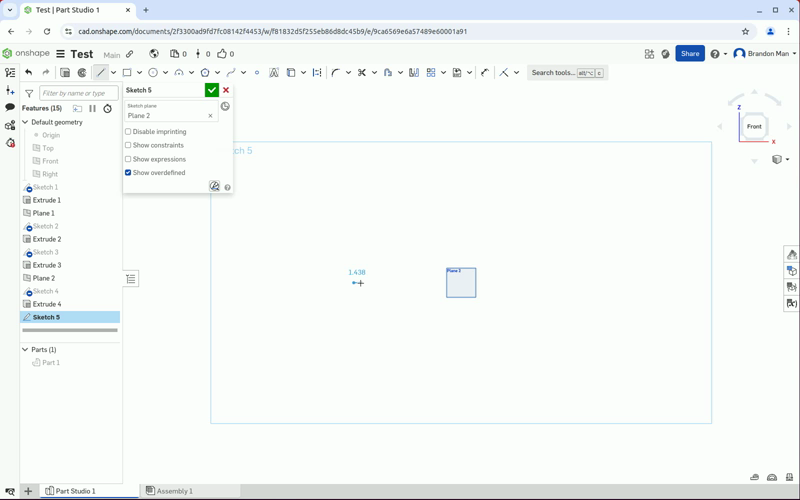
scroll(6)
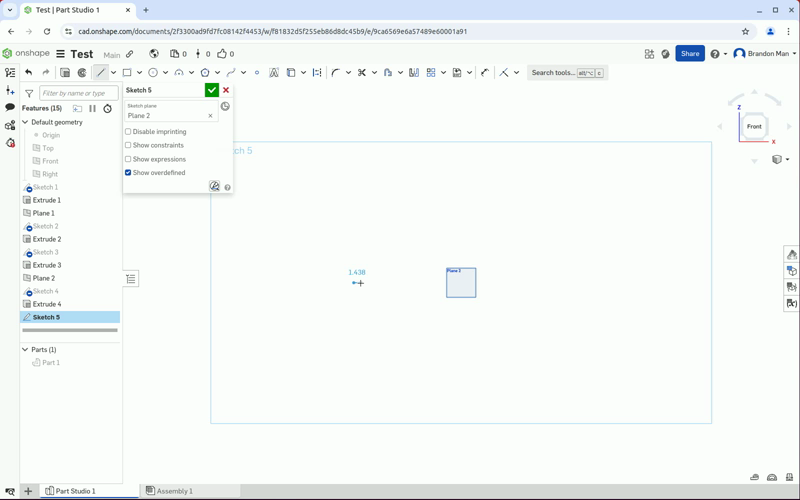
scroll(6)
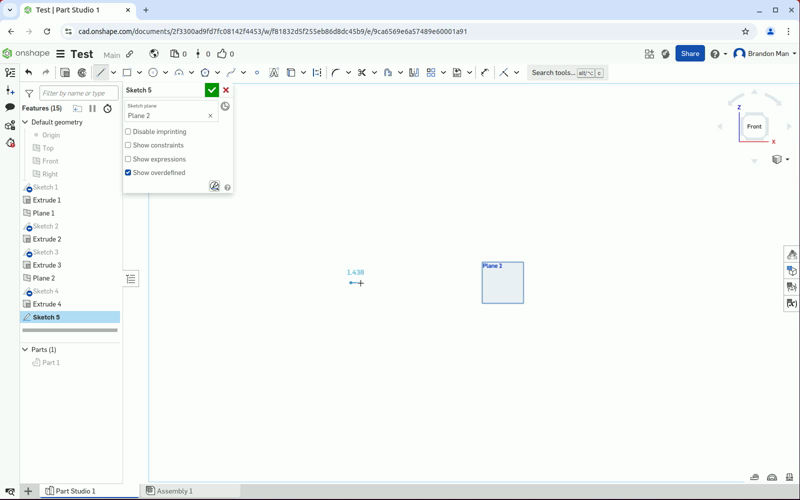
scroll(6)
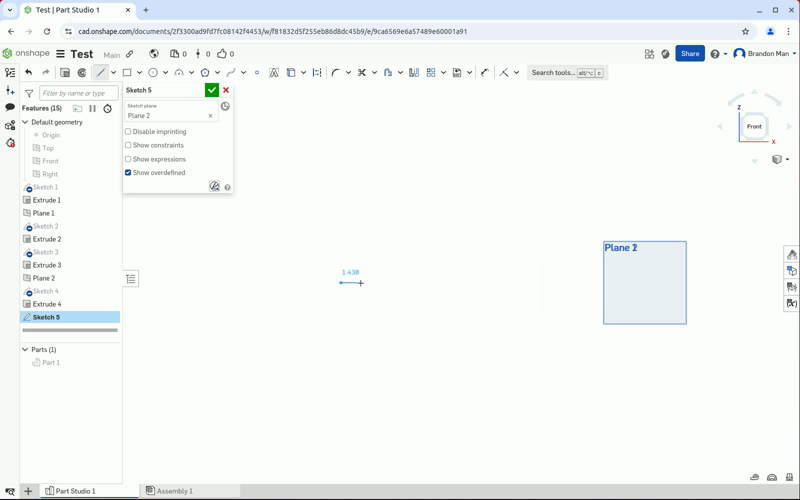
scroll(6)
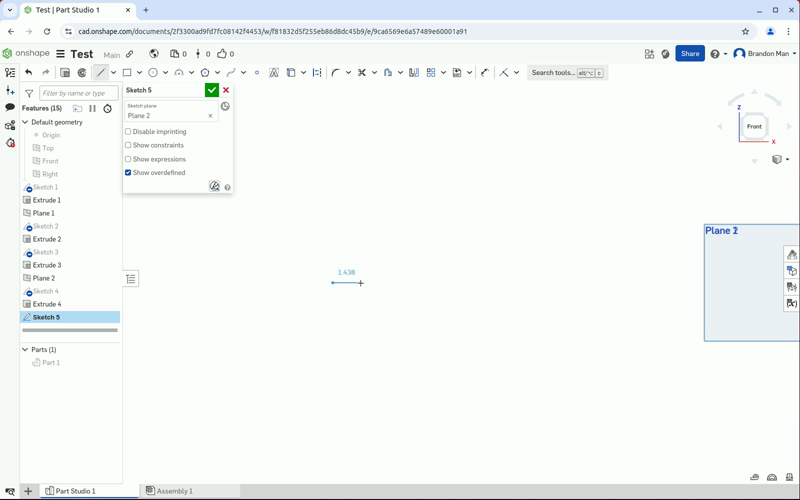
scroll(6)
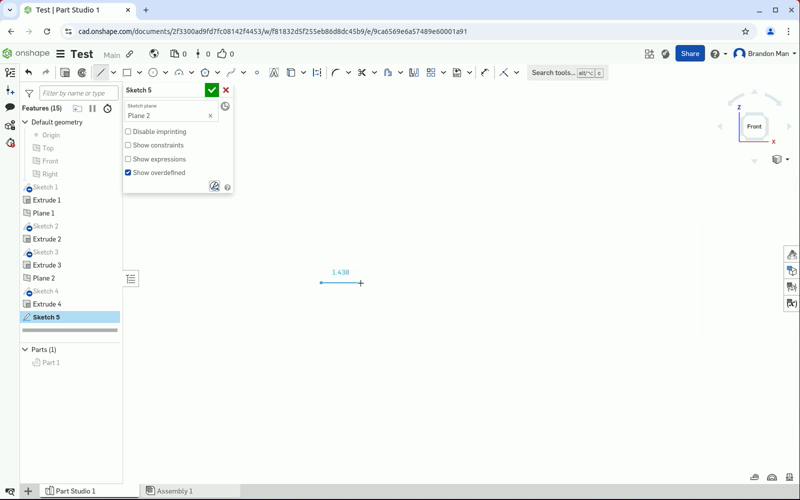
scroll(6)
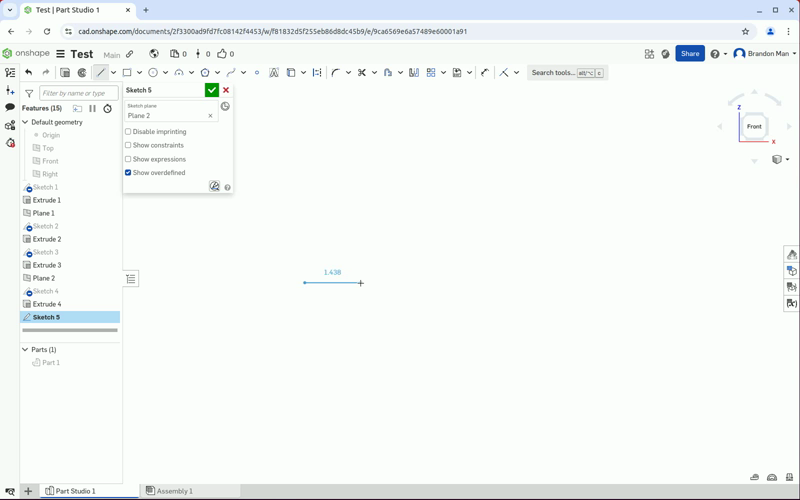
scroll(6)
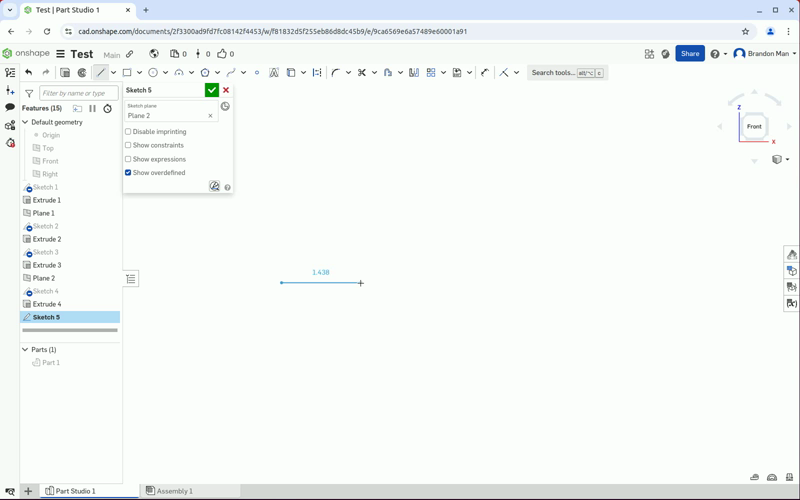
click(360, 282)
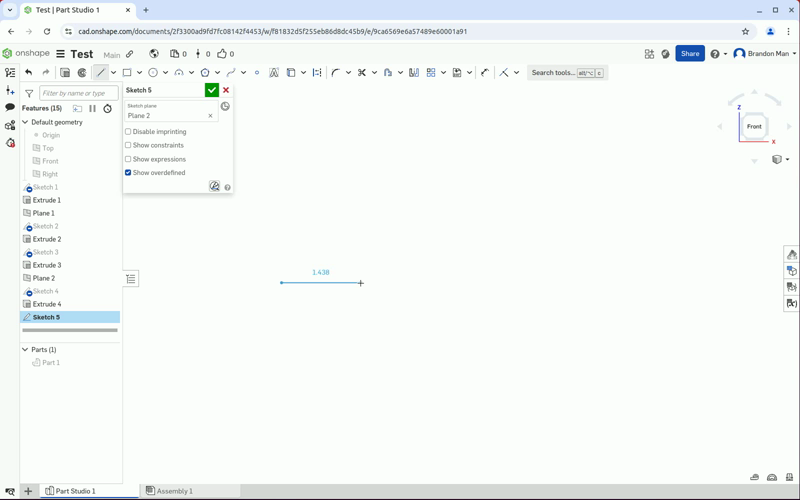
scroll(-6)
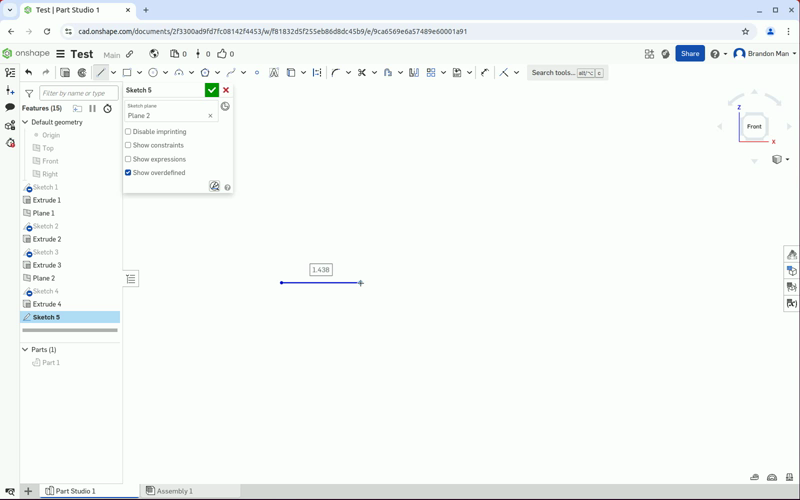
scroll(-6)
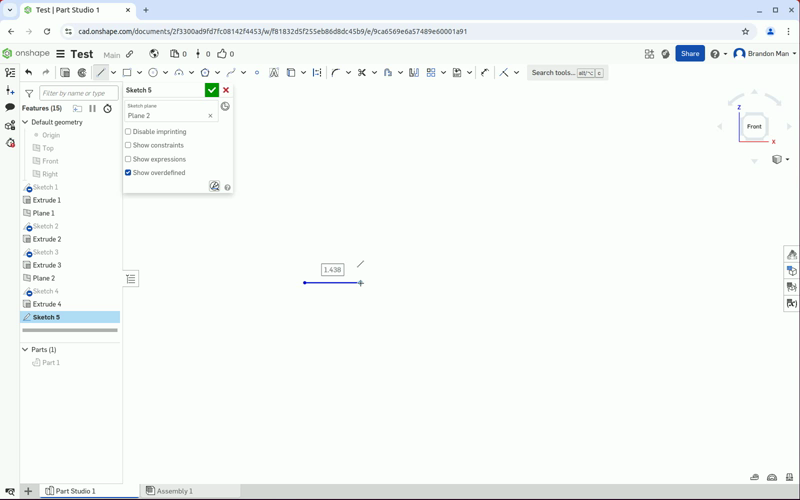
scroll(-6)
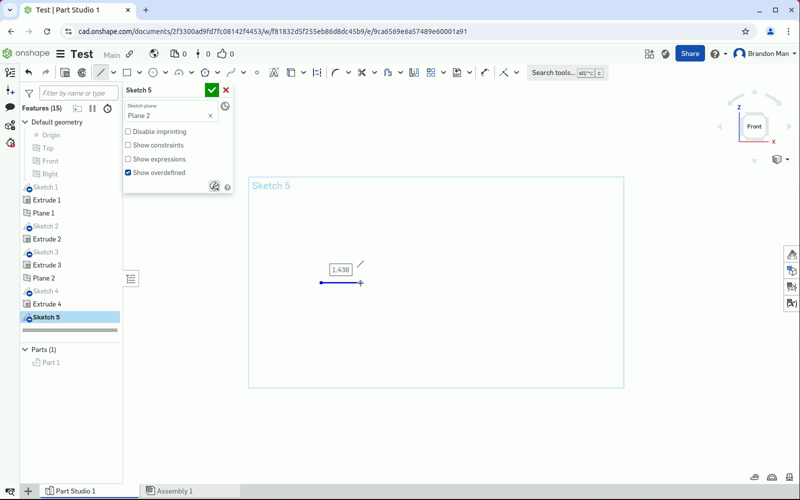
scroll(-6)
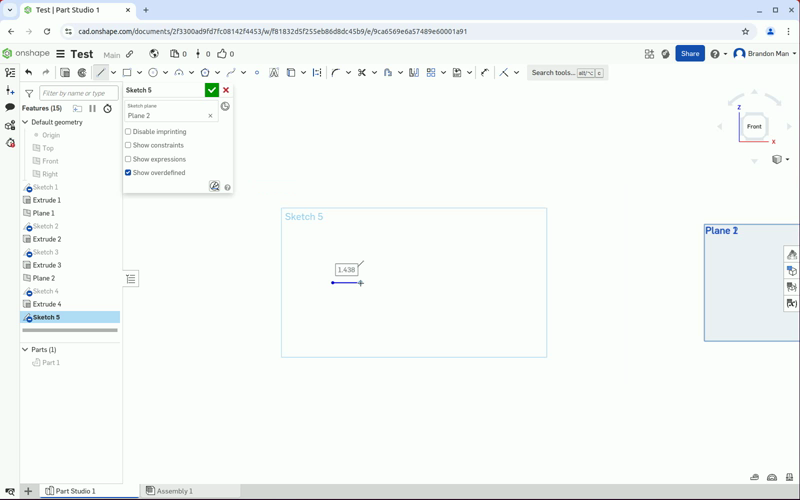
scroll(-6)
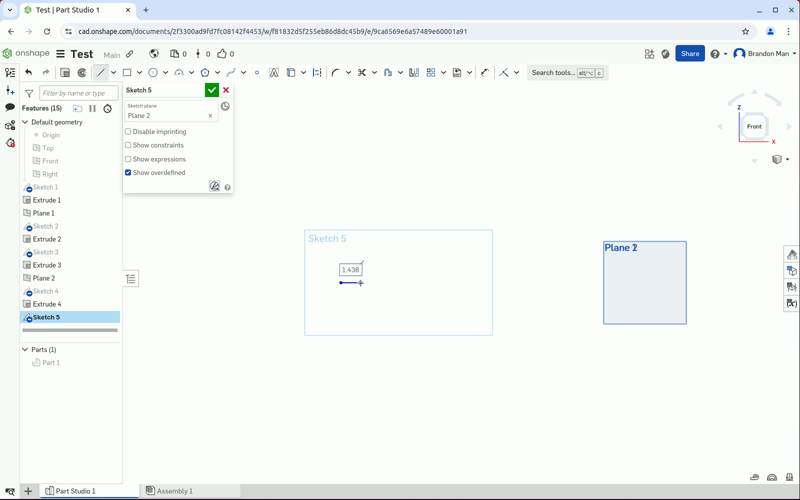
scroll(-6)
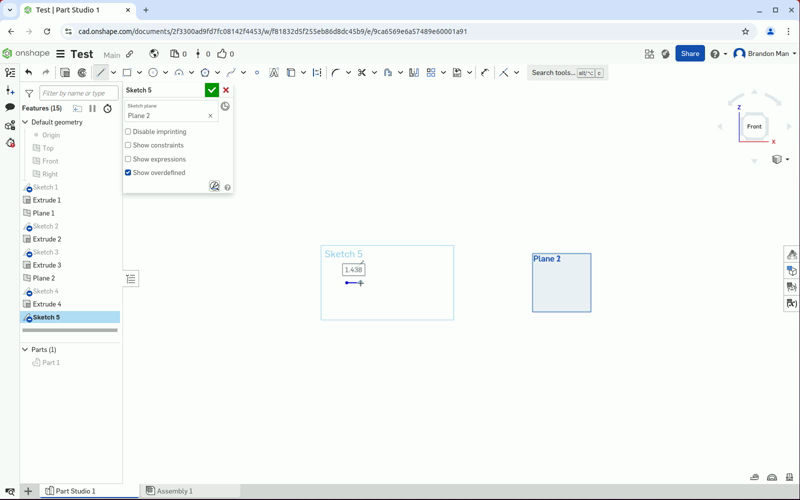
scroll(-6)
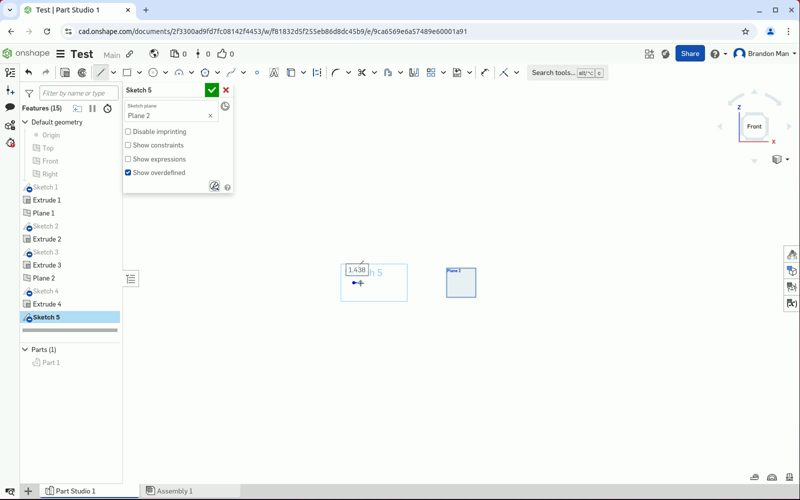
key_up(shift)
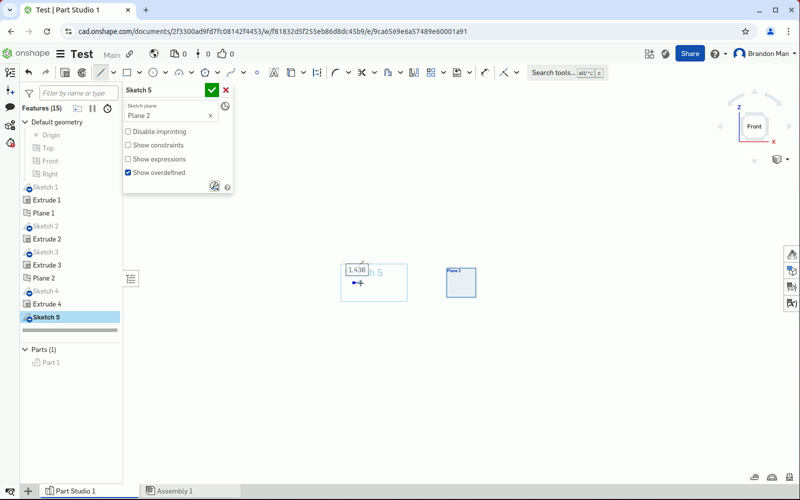
key_down(shift)
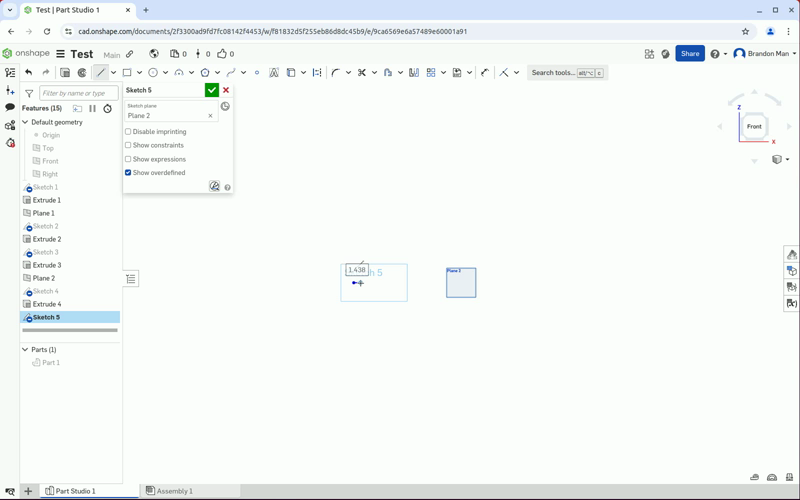
mouse_move(360, 183)
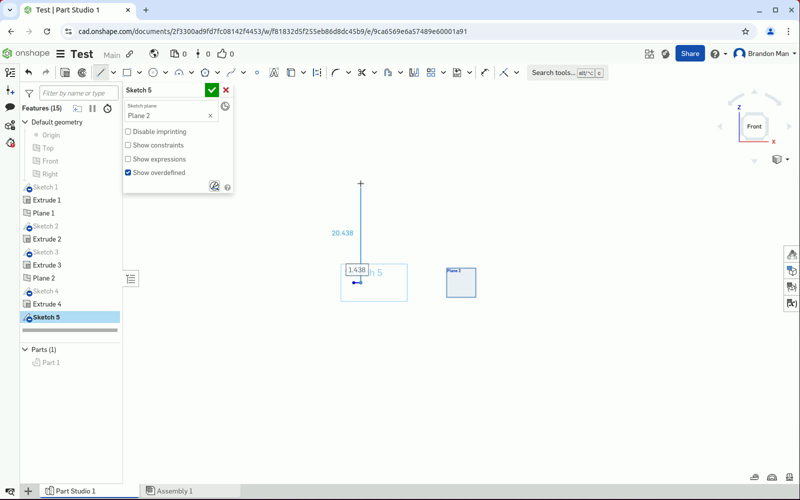
click(360, 183)
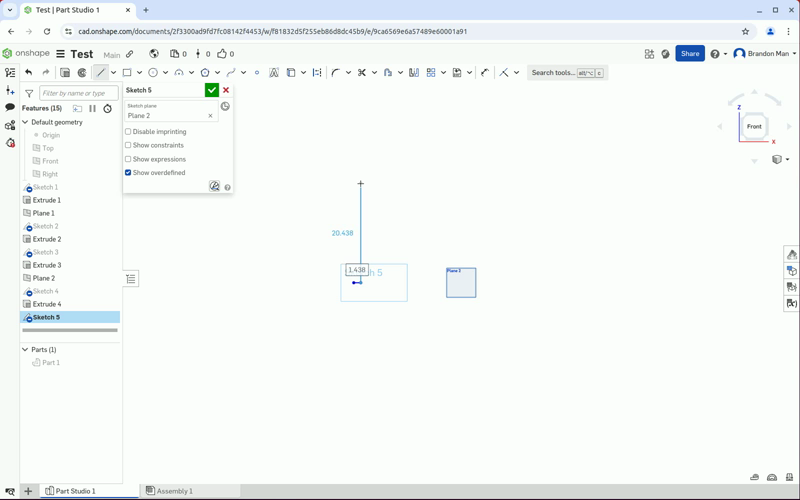
key_up(shift)
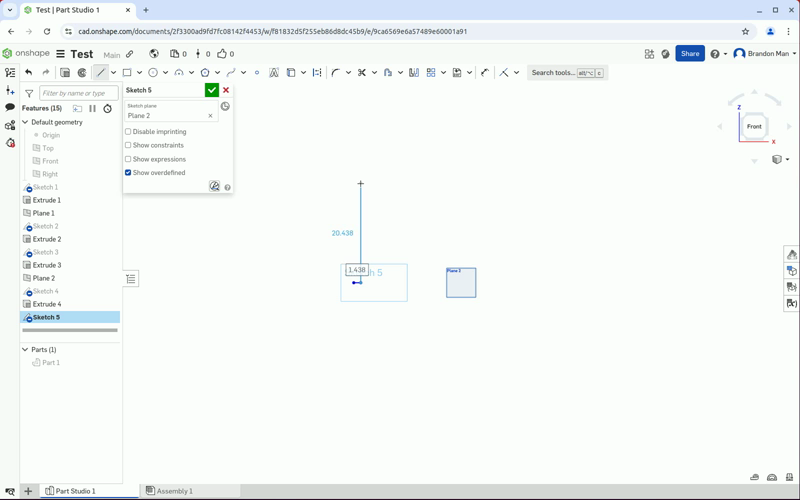
key_down(shift)
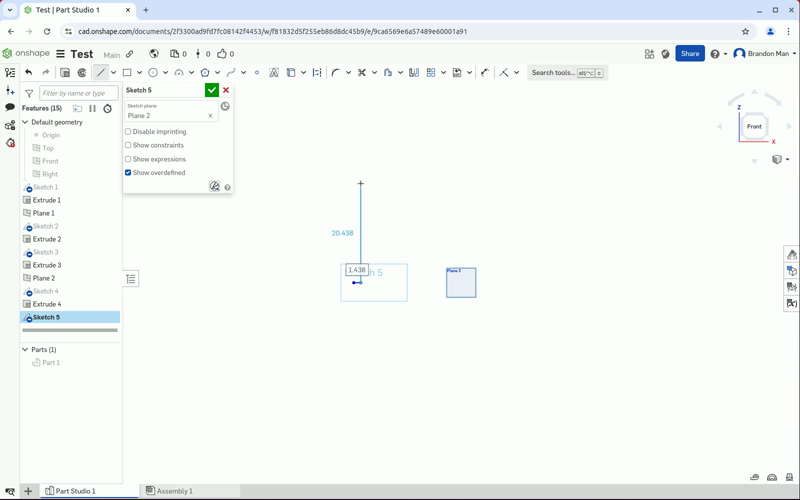
mouse_move(460, 183)
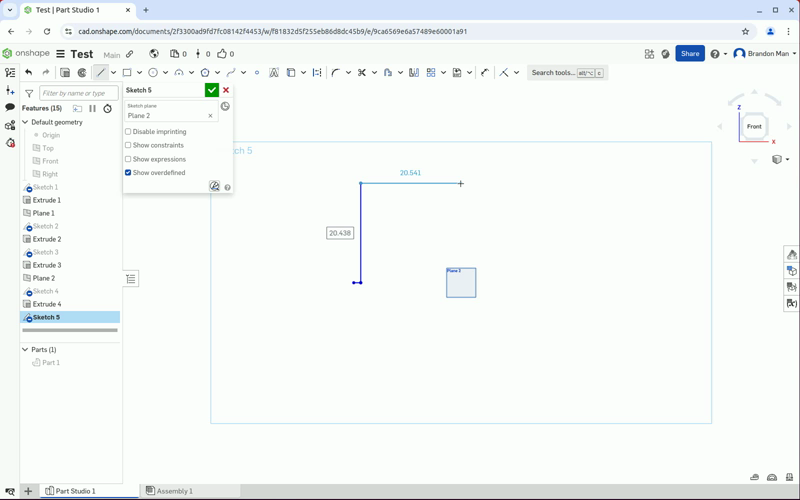
click(460, 183)
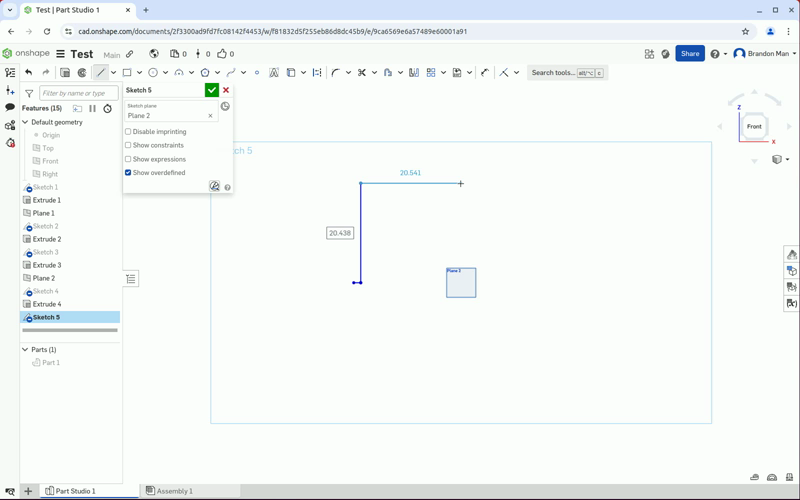
key_up(shift)
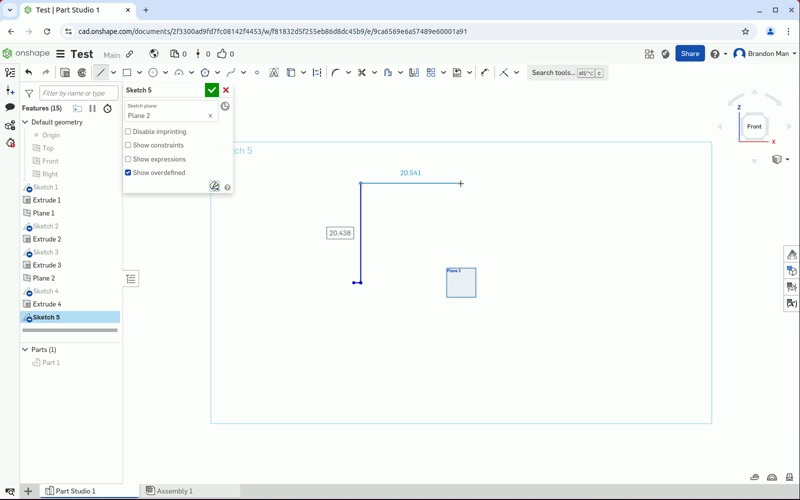
key_down(shift)
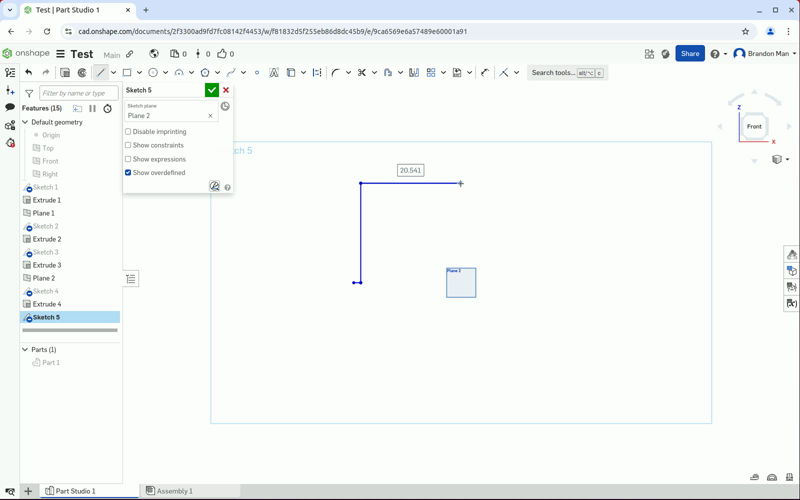
mouse_move(490, 183)
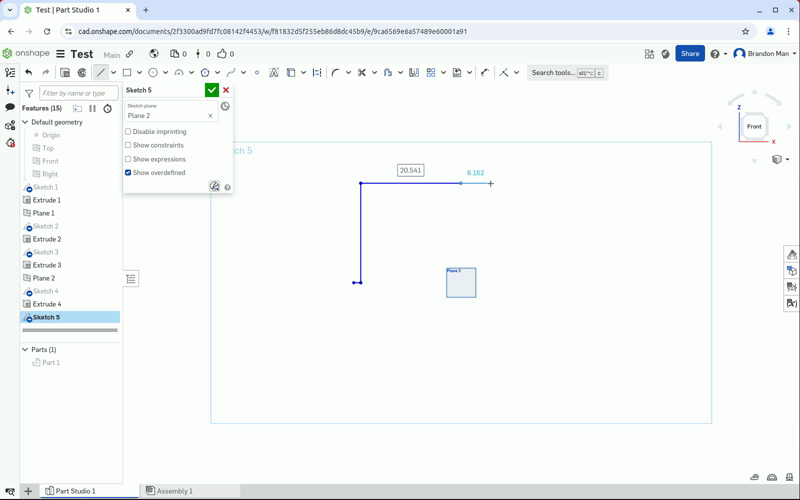
mouse_move(460, 176)
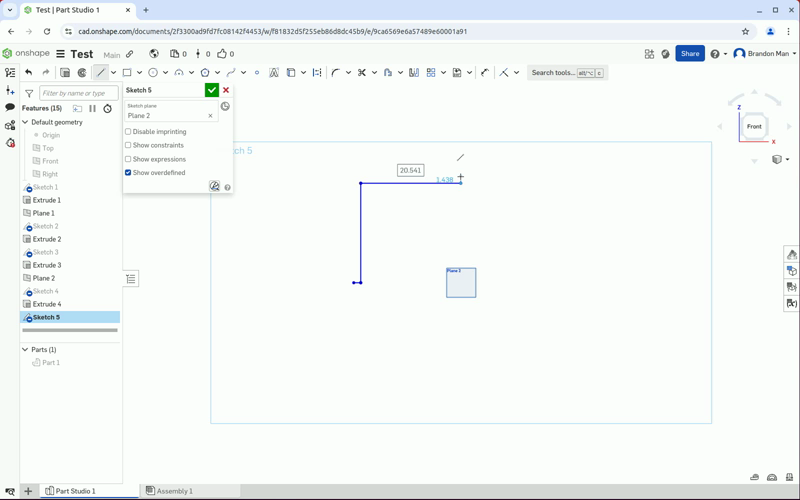
scroll(6)
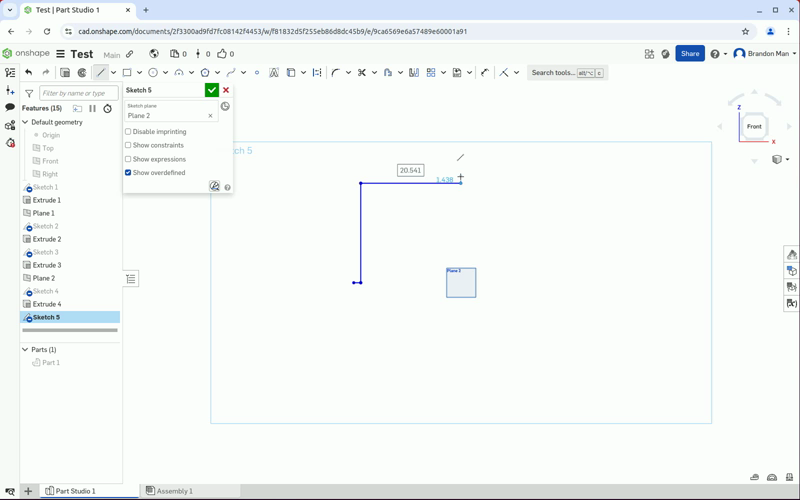
scroll(6)
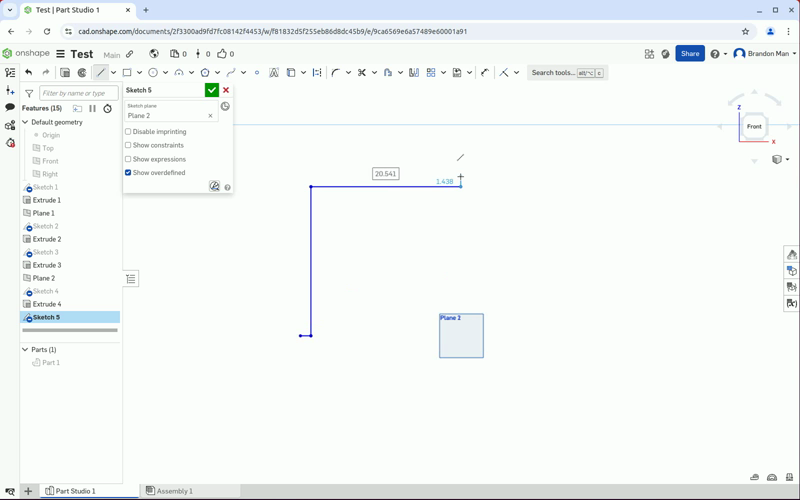
scroll(6)
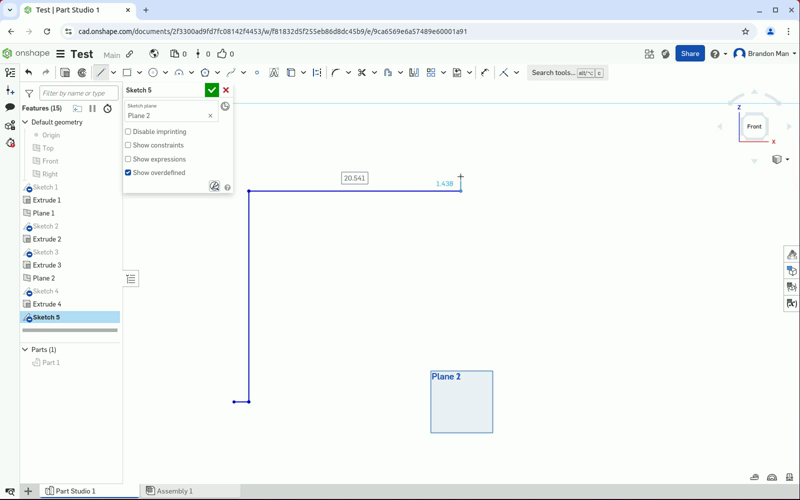
scroll(6)
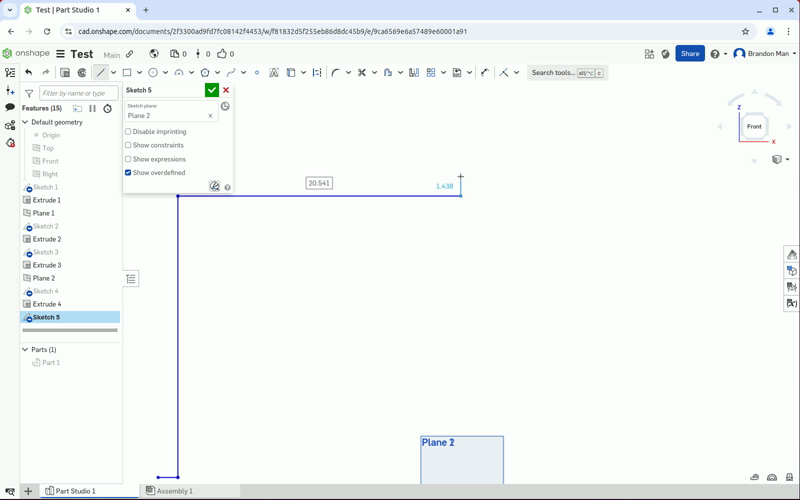
scroll(6)
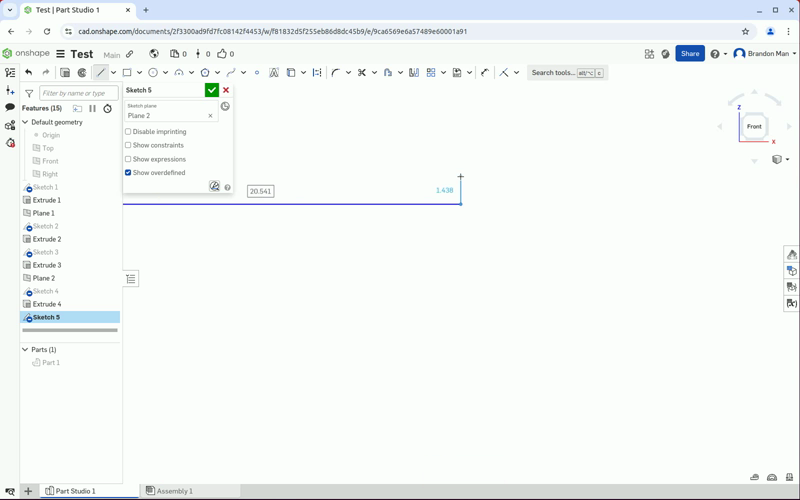
scroll(6)
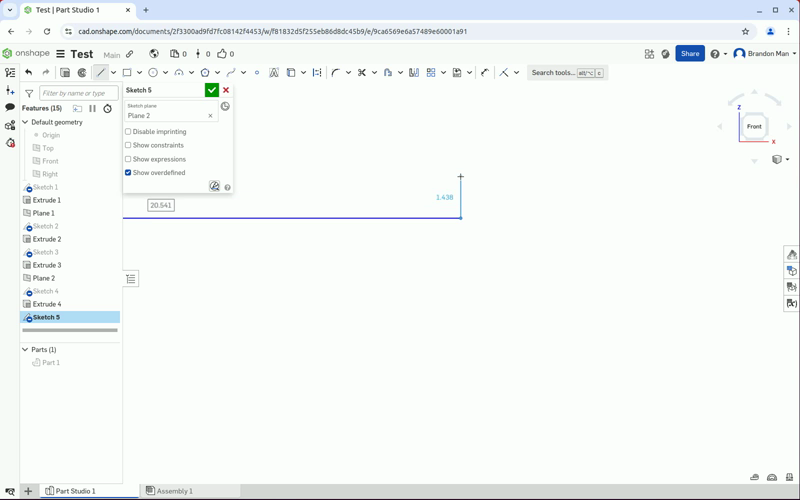
scroll(6)
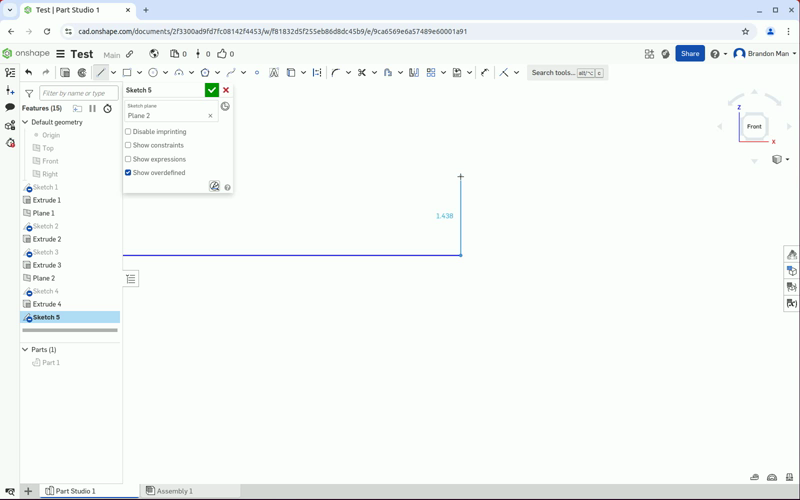
click(460, 176)
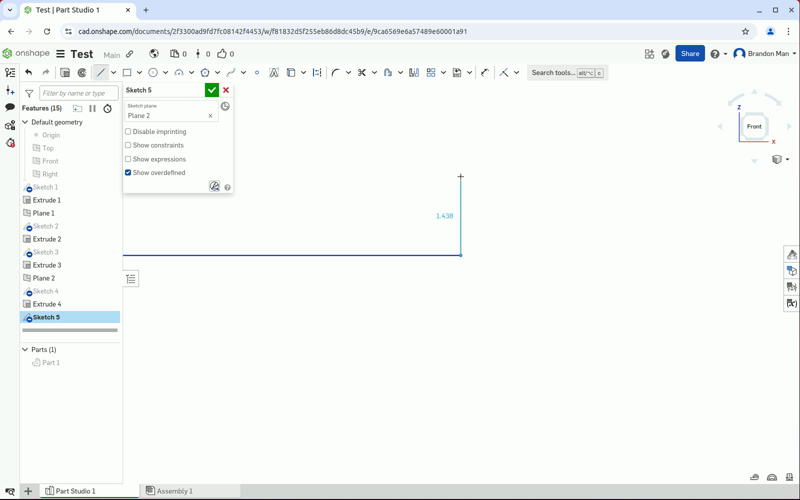
scroll(-6)
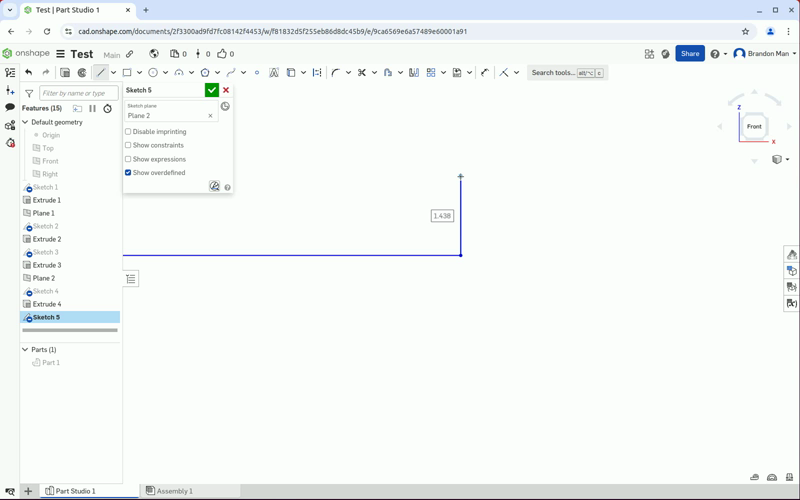
scroll(-6)
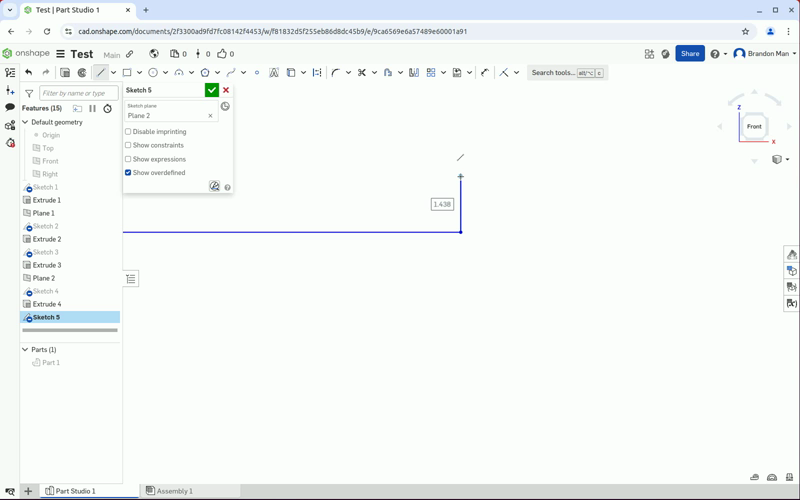
scroll(-6)
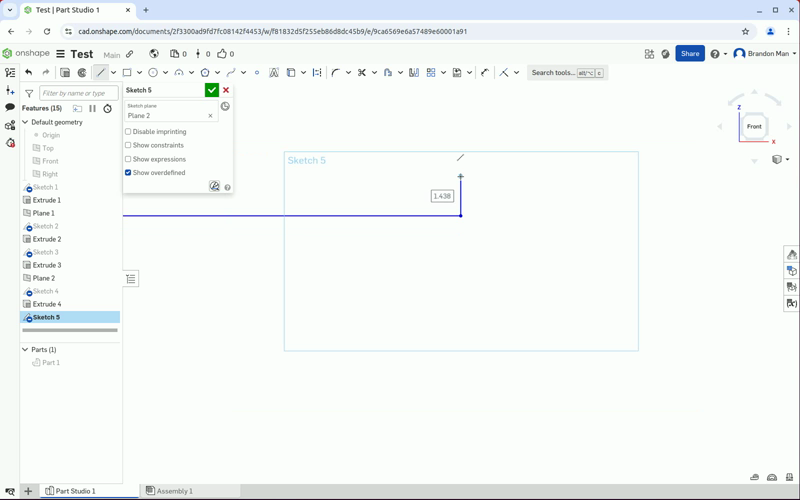
scroll(-6)
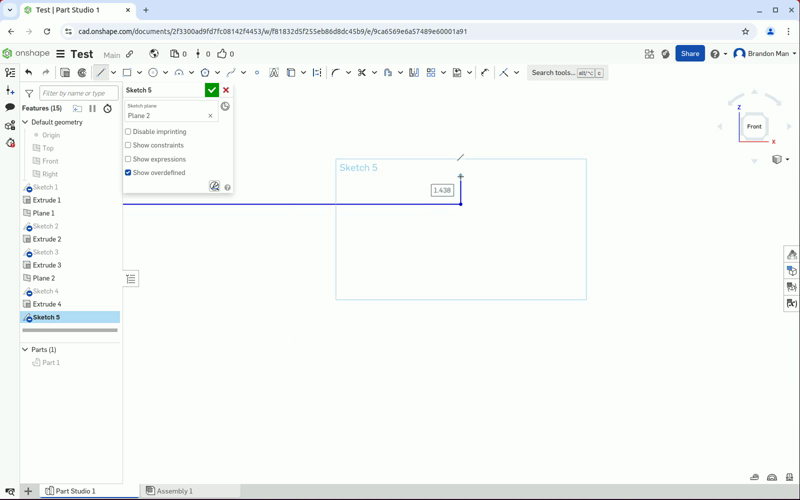
scroll(-6)
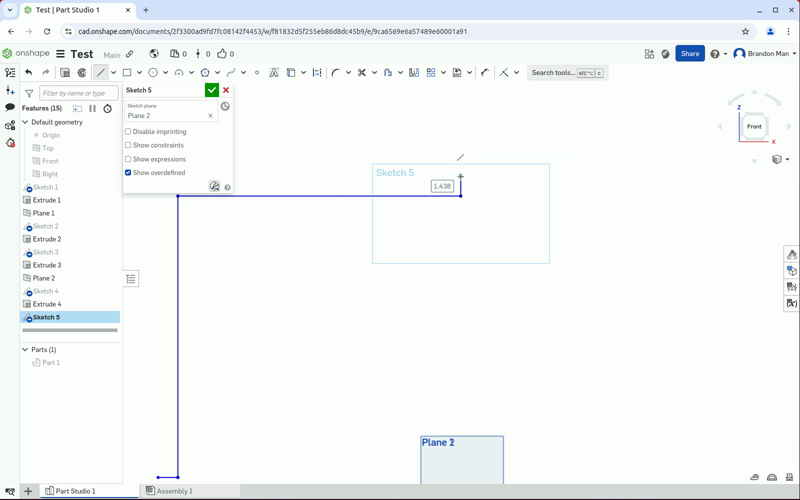
scroll(-6)
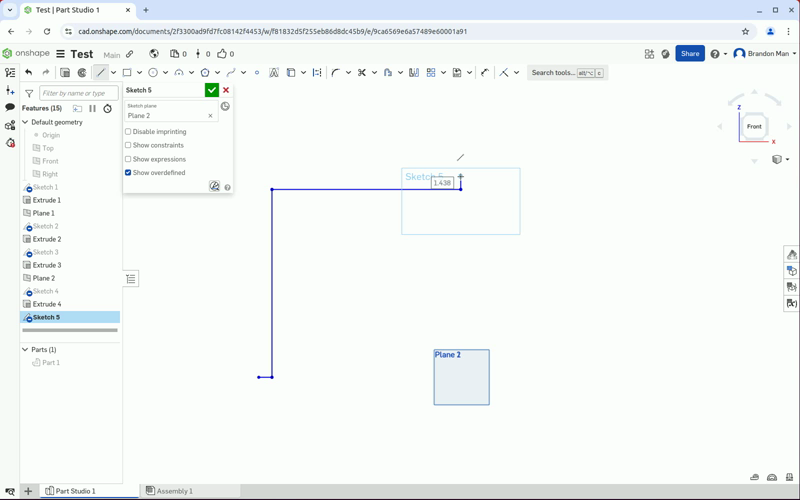
scroll(-6)
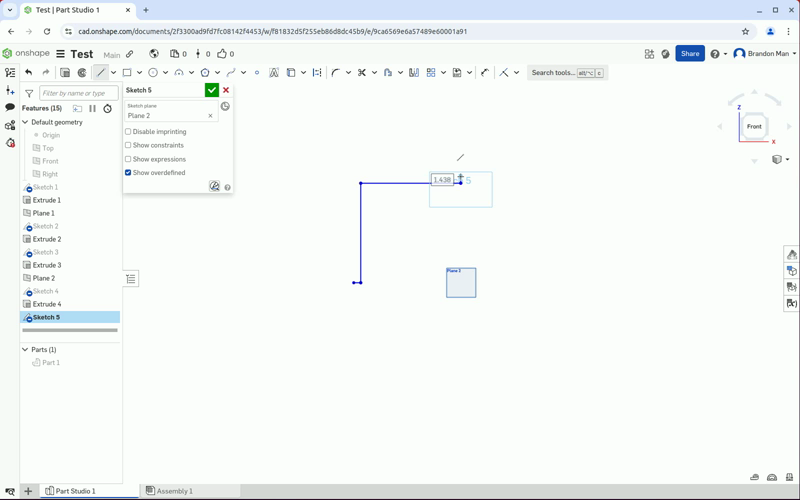
key_up(shift)
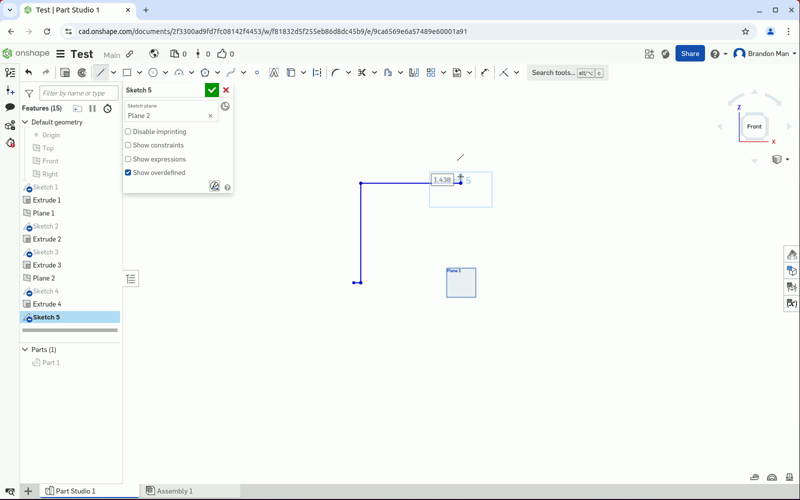
key_down(shift)
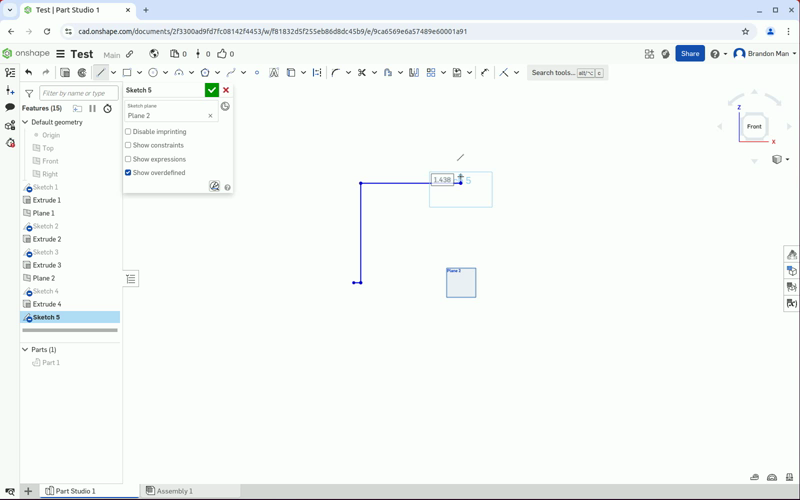
mouse_move(353, 176)
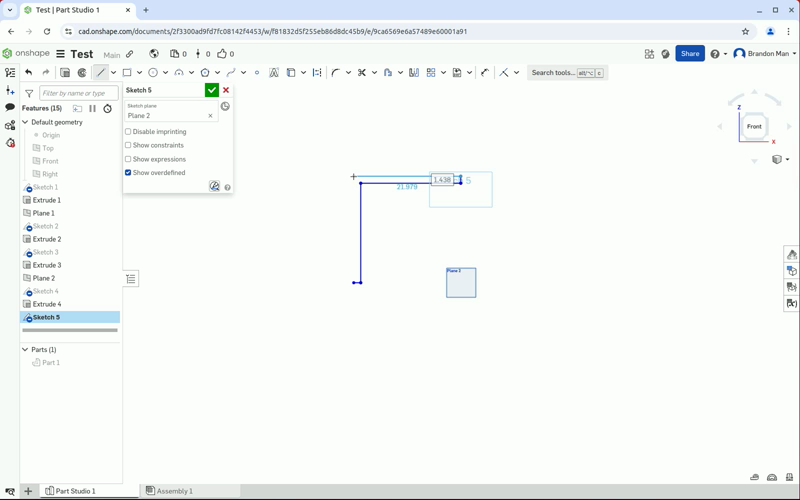
click(353, 176)
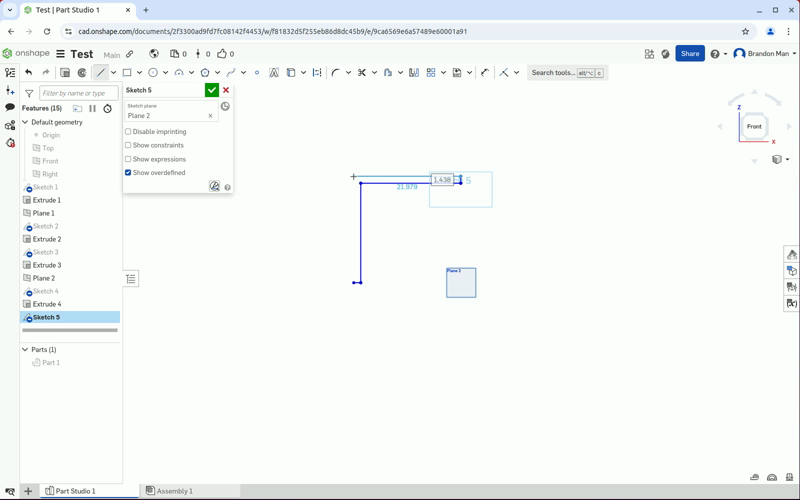
key_up(shift)
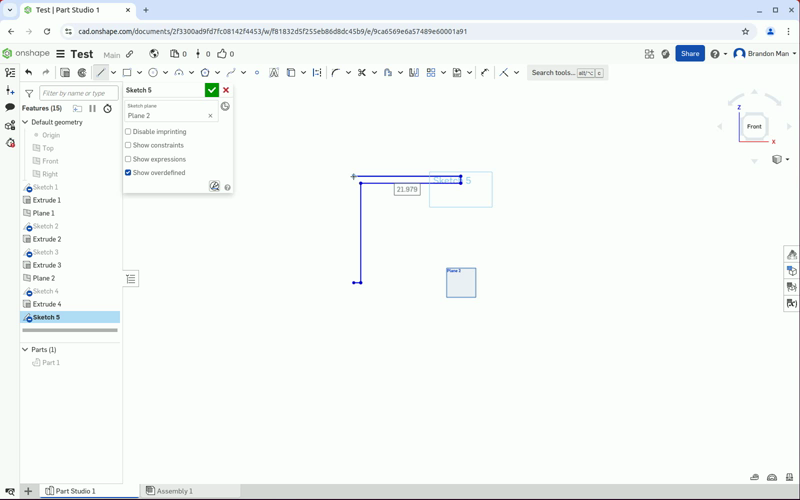
key_down(shift)
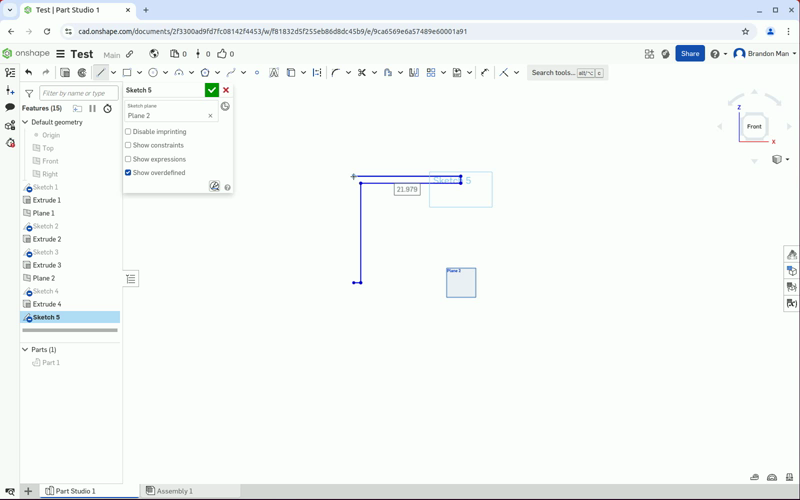
mouse_move(353, 282)
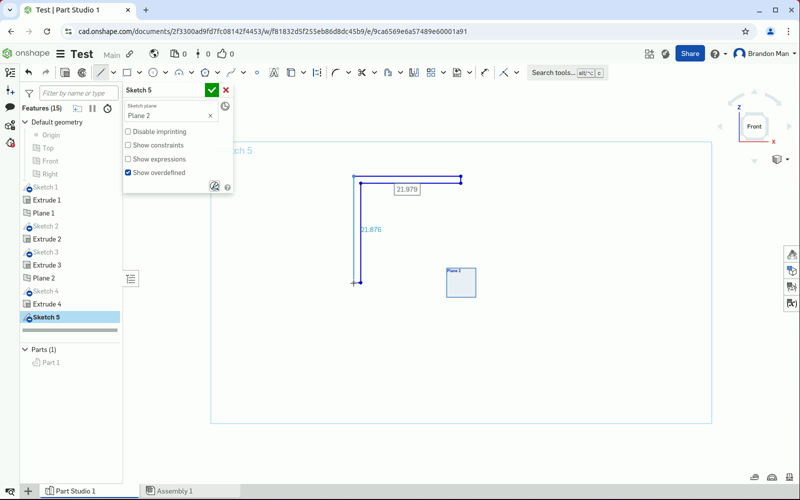
key_up(shift)
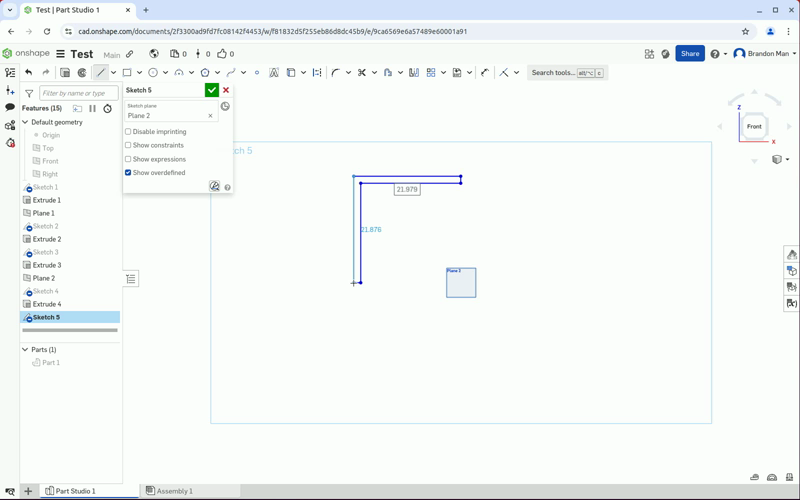
click(353, 282)
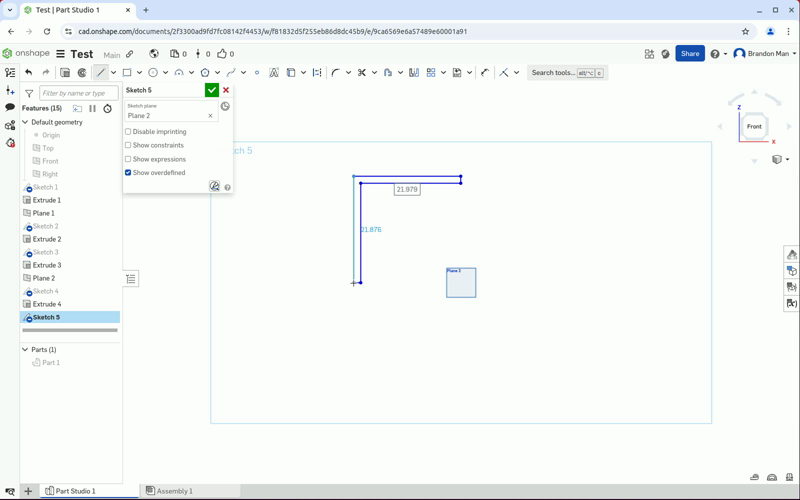
key(esc)
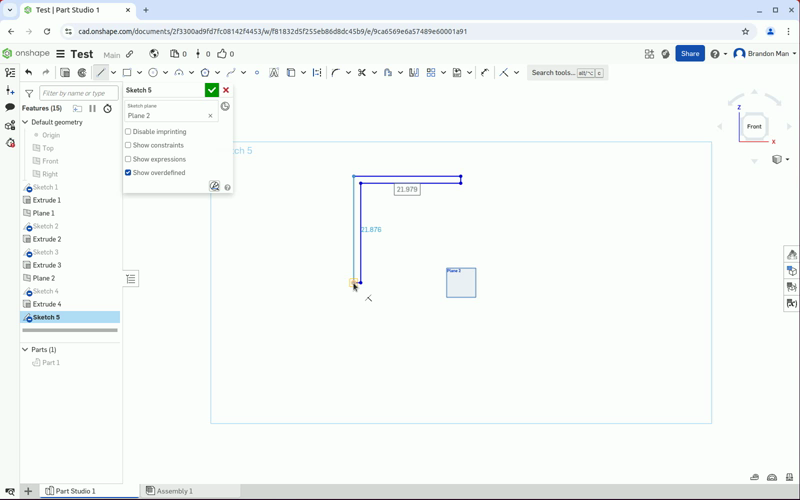
mouse_move(358, 248)
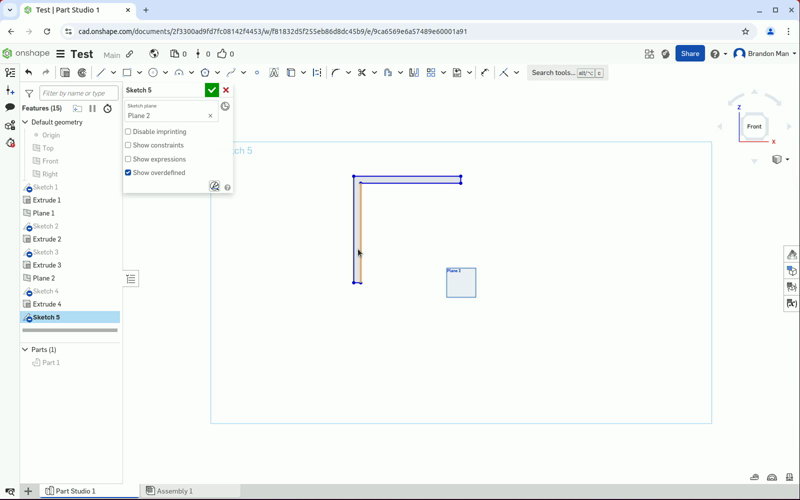
scroll(6)
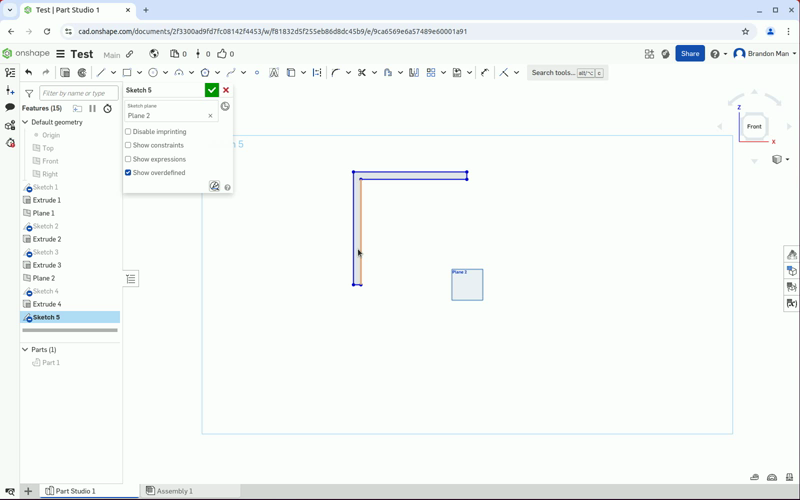
scroll(6)
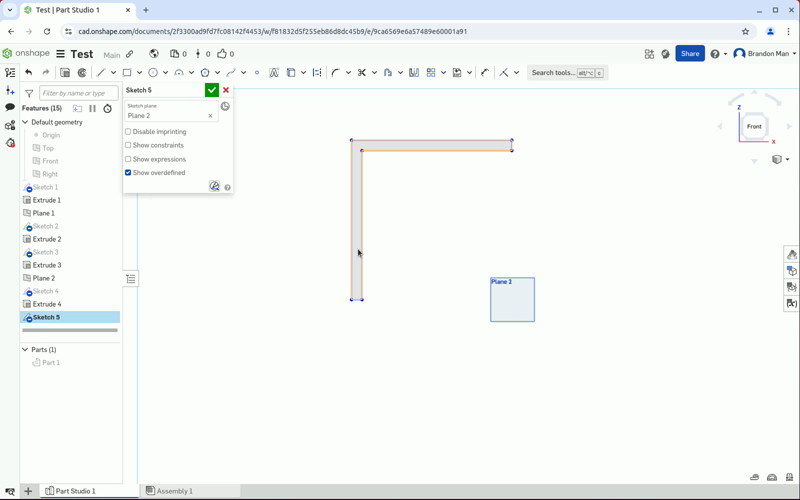
scroll(6)
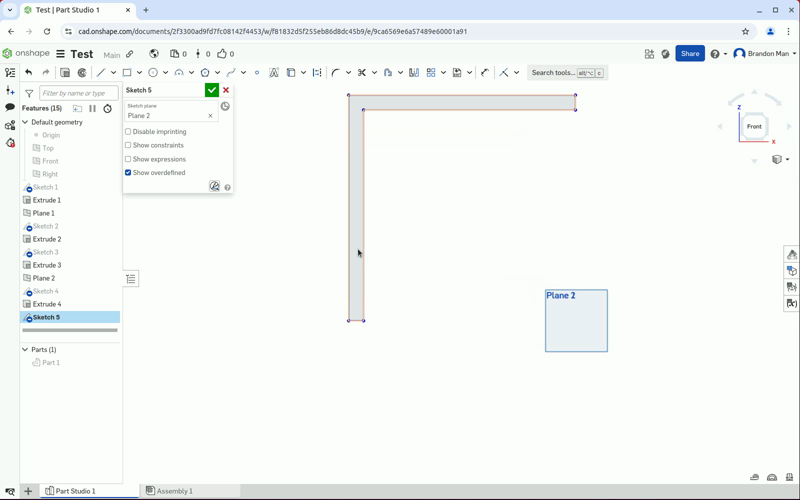
scroll(6)
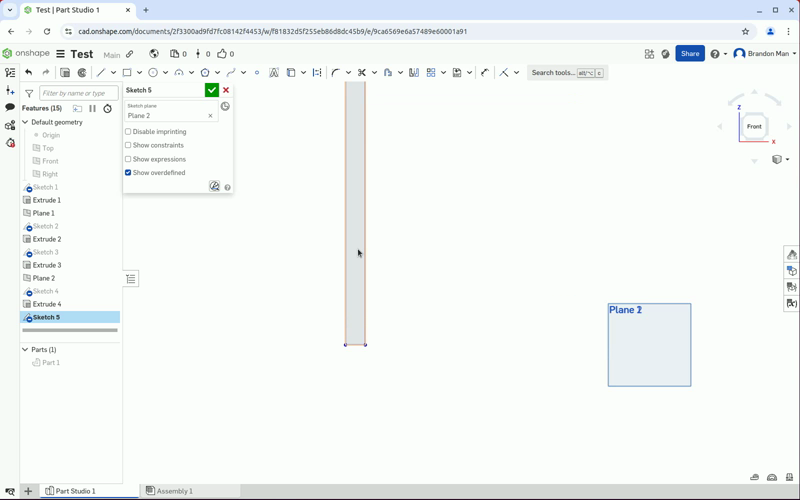
scroll(6)
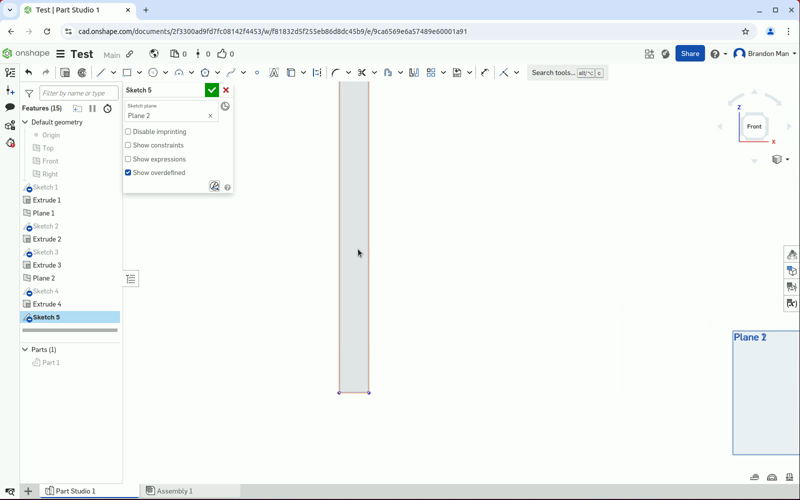
scroll(6)
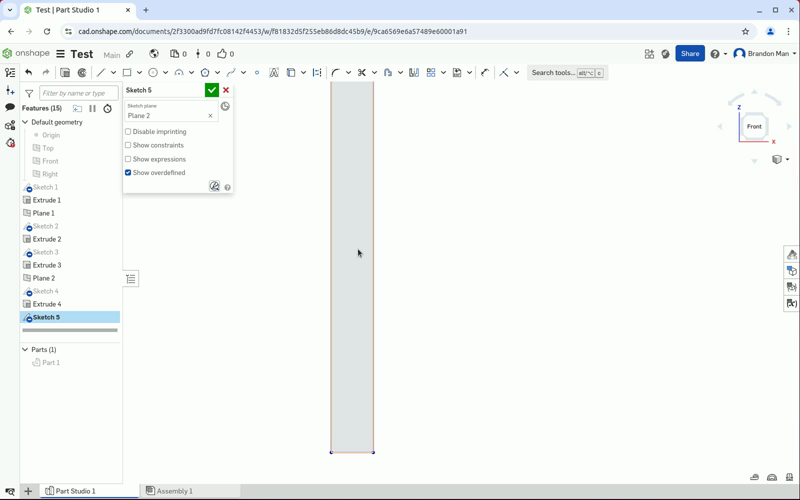
scroll(6)
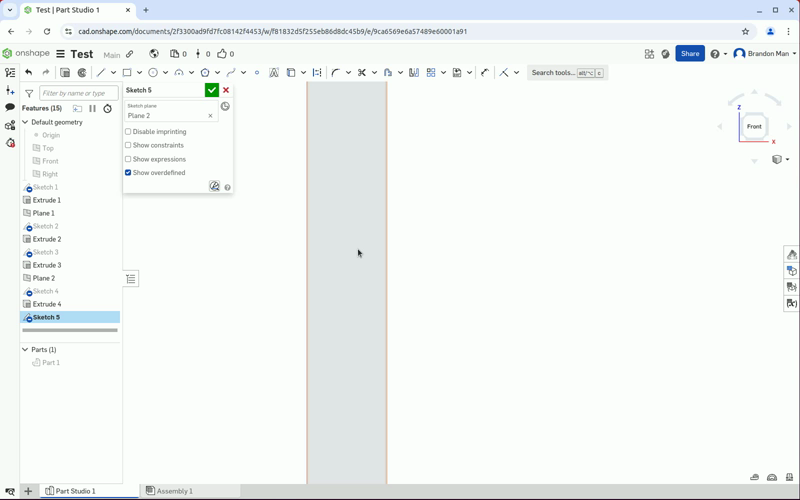
click(358, 248)
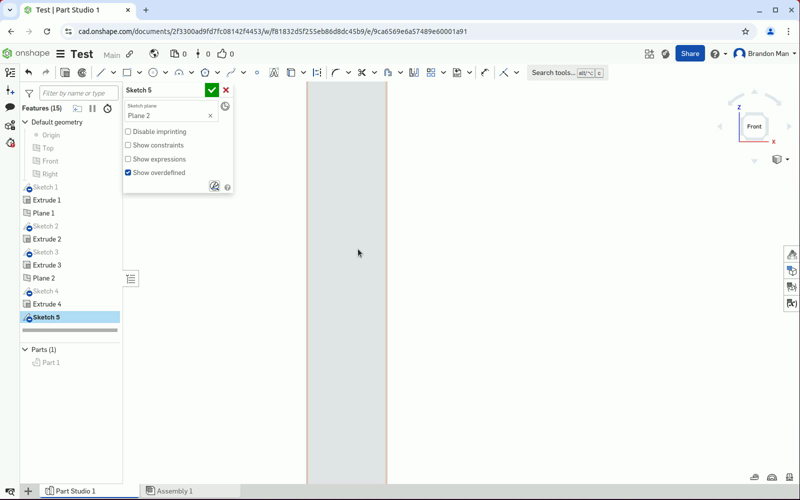
scroll(-6)
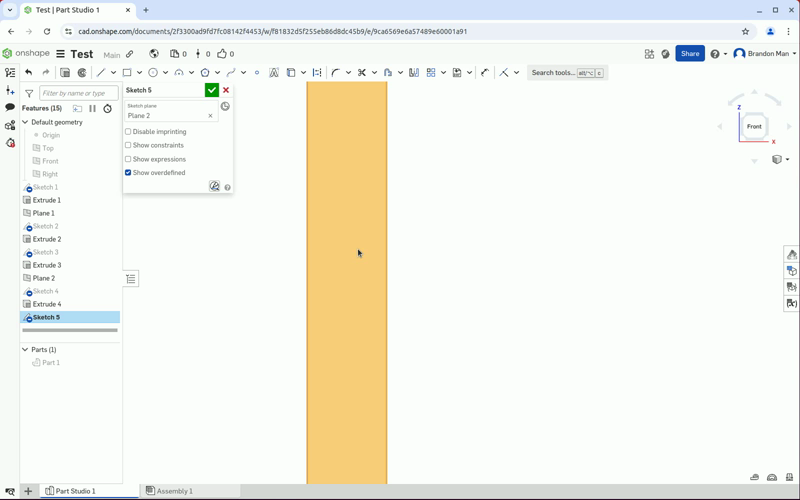
scroll(-6)
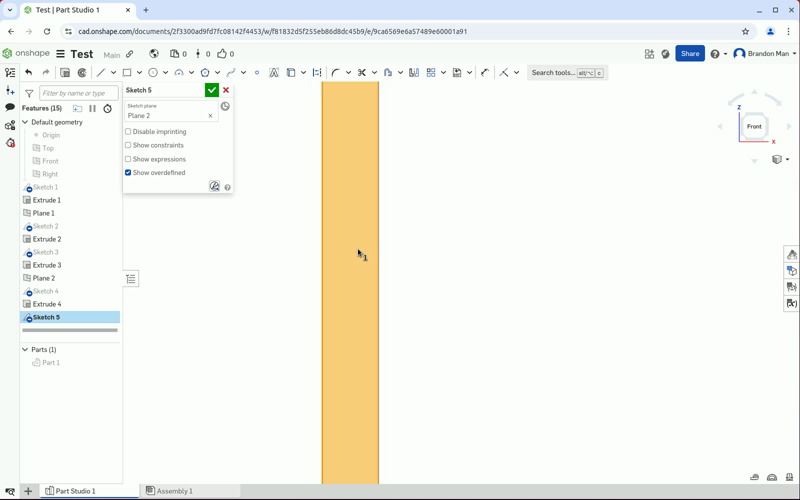
scroll(-6)
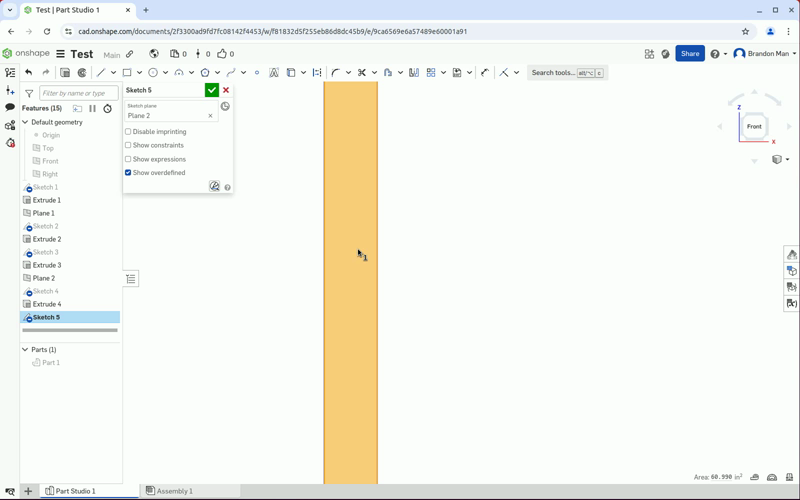
scroll(-6)
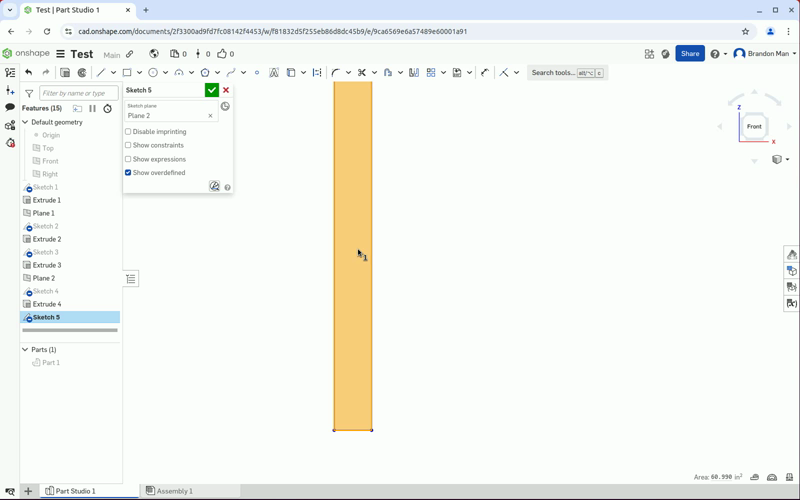
scroll(-6)
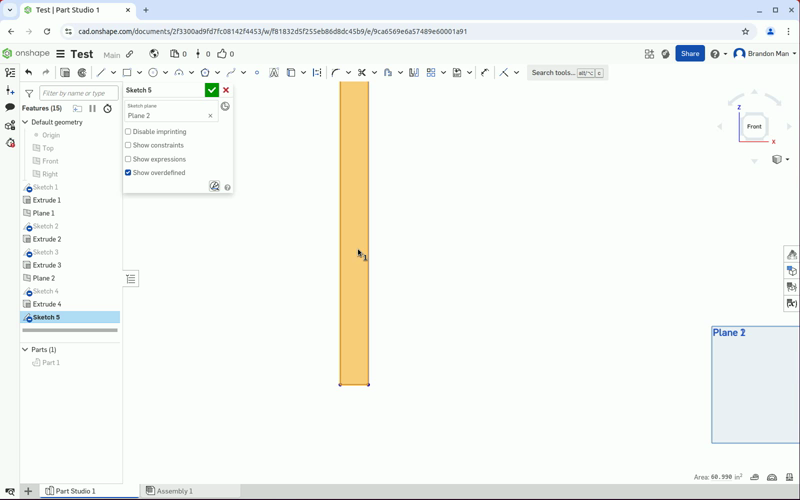
scroll(-6)
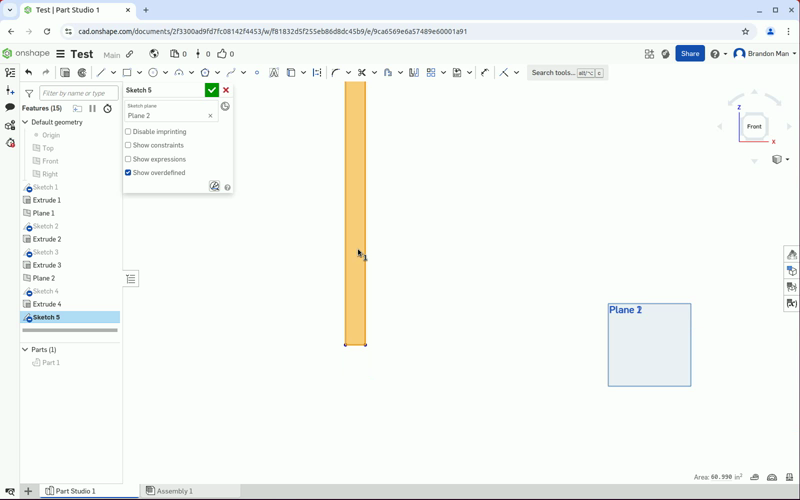
scroll(-6)
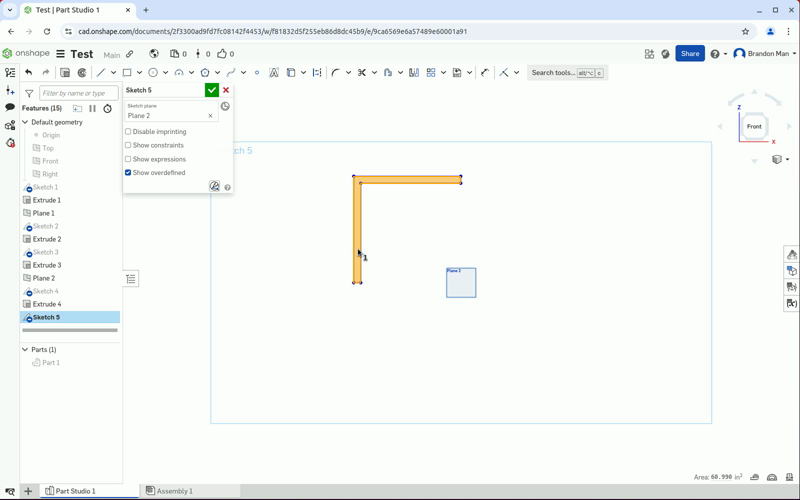
mouse_move(73, 352)
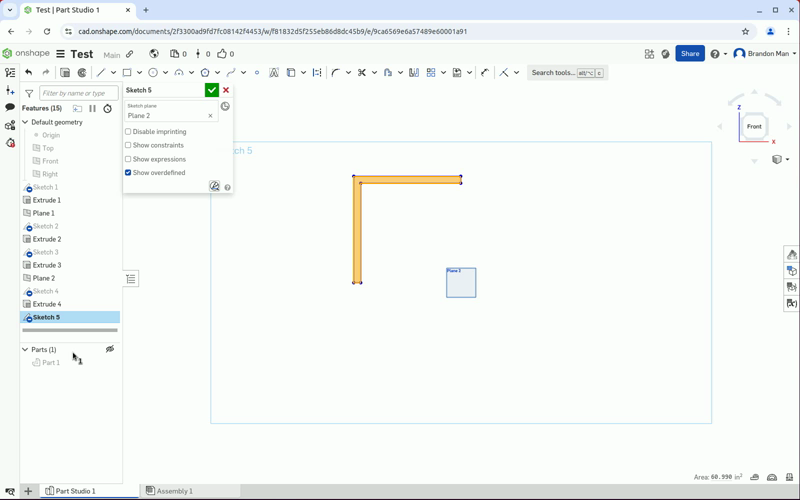
key(shift+y)
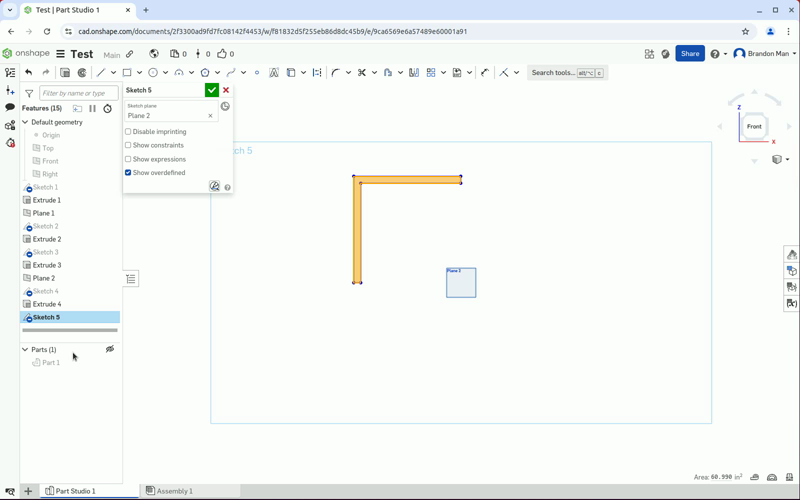
key(shift+e)
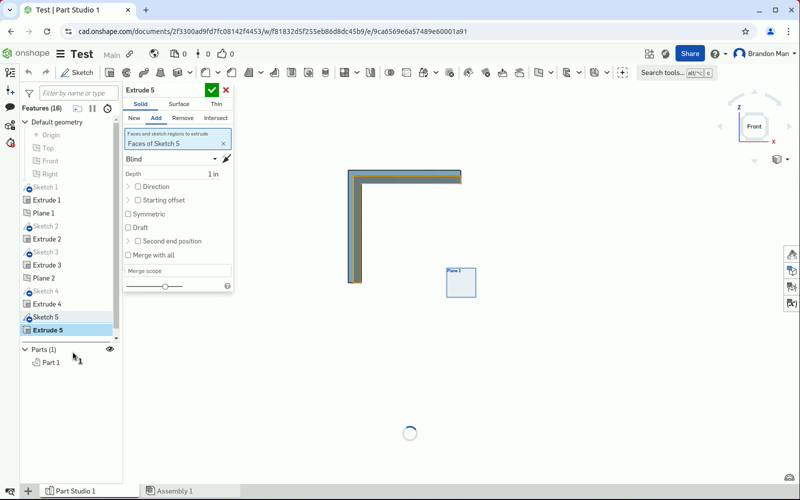
mouse_move(143, 106)
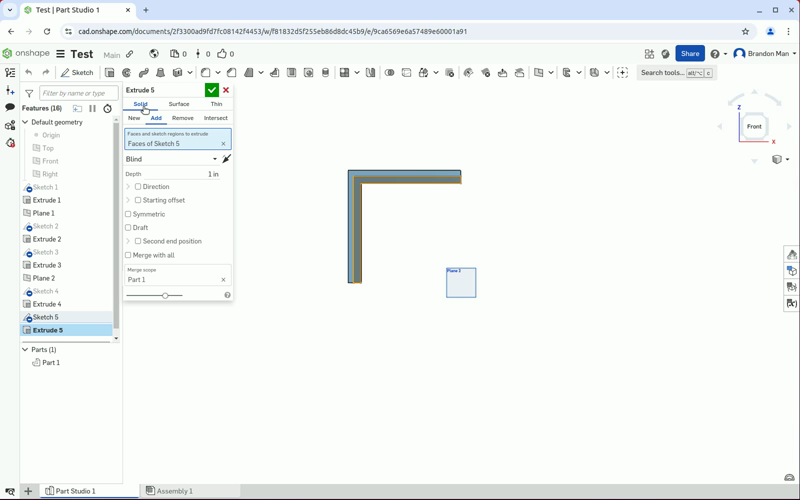
click(143, 106)
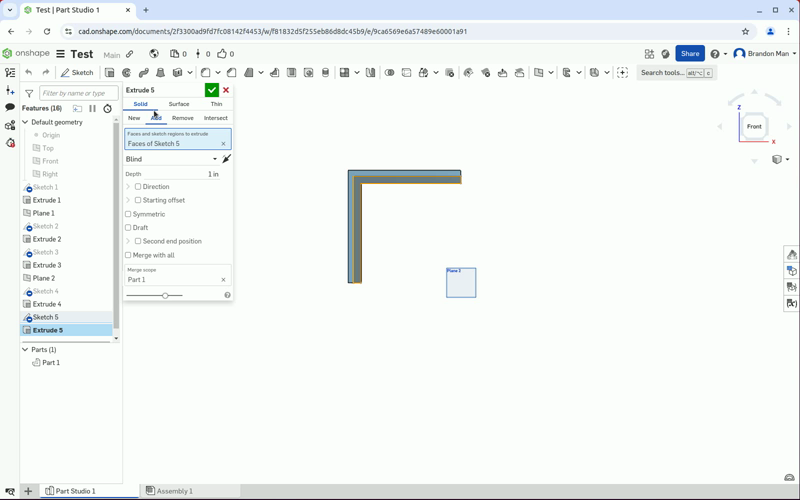
mouse_move(186, 120)
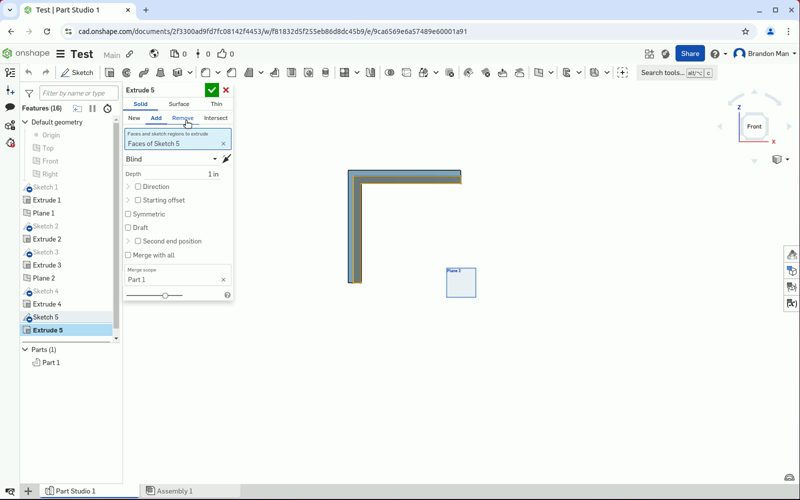
click(186, 120)
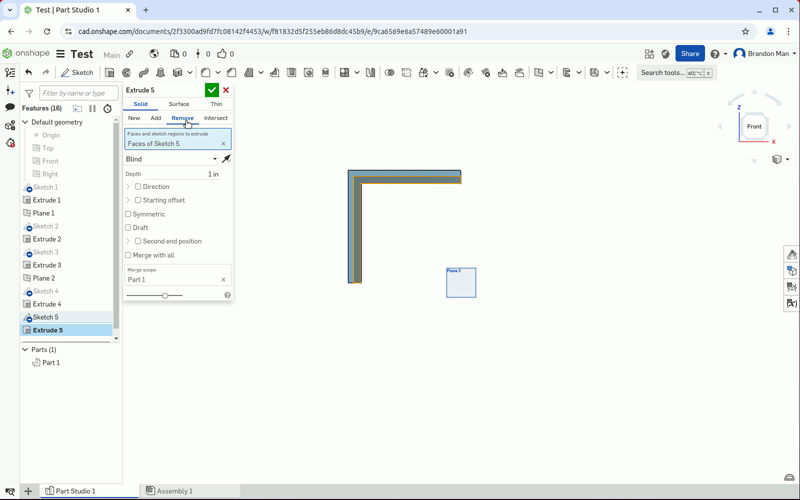
key(tab, 4)
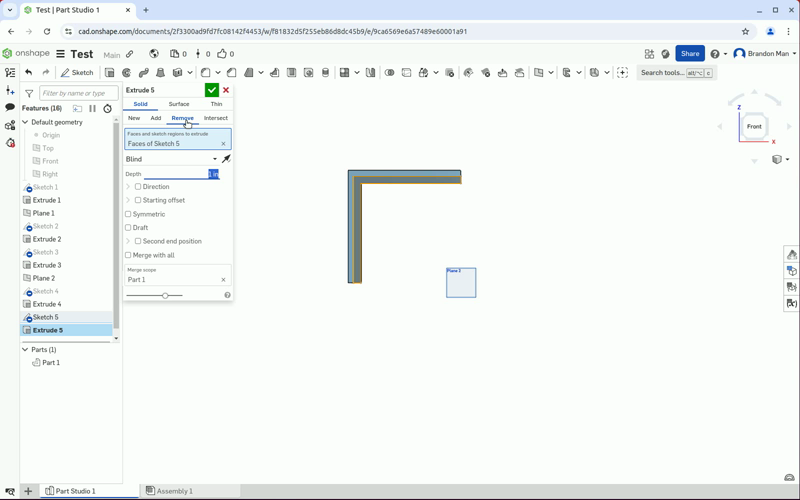
text(9.147)
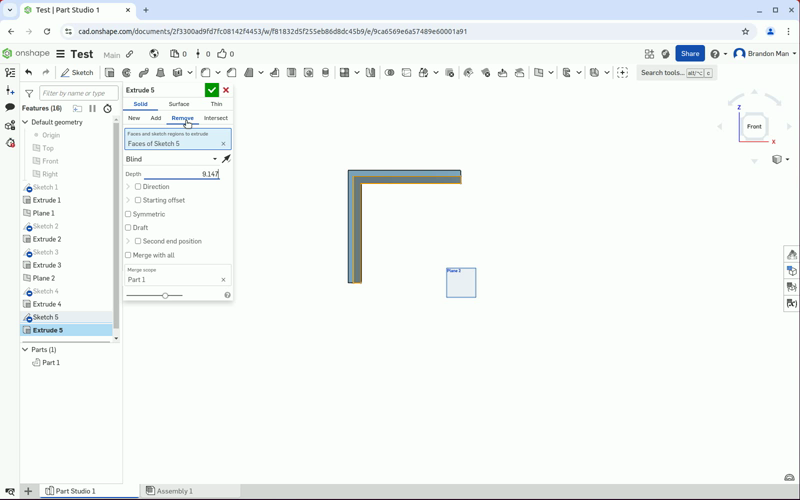
key(tab, 6)
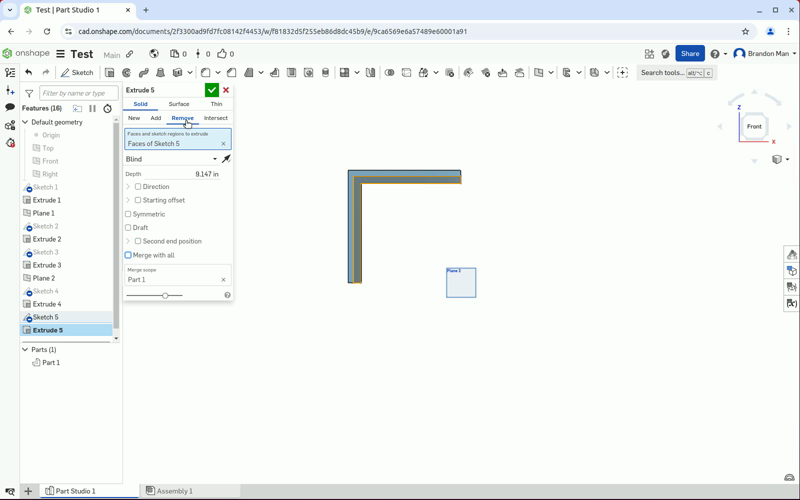
key(space)
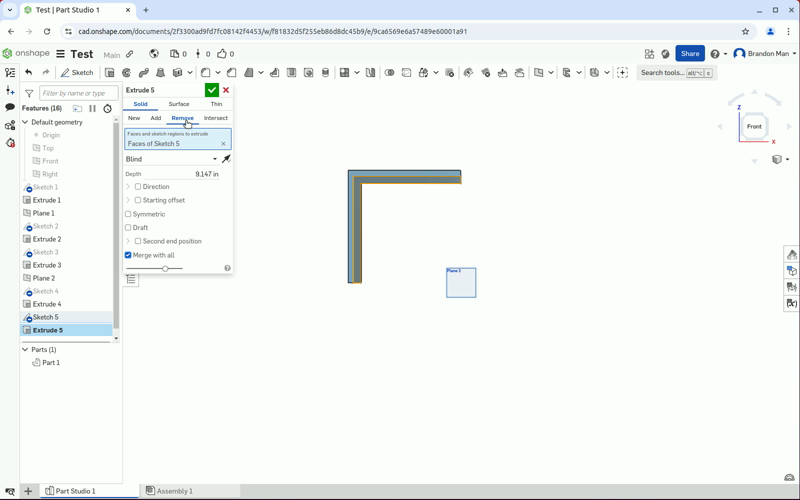
key(enter)
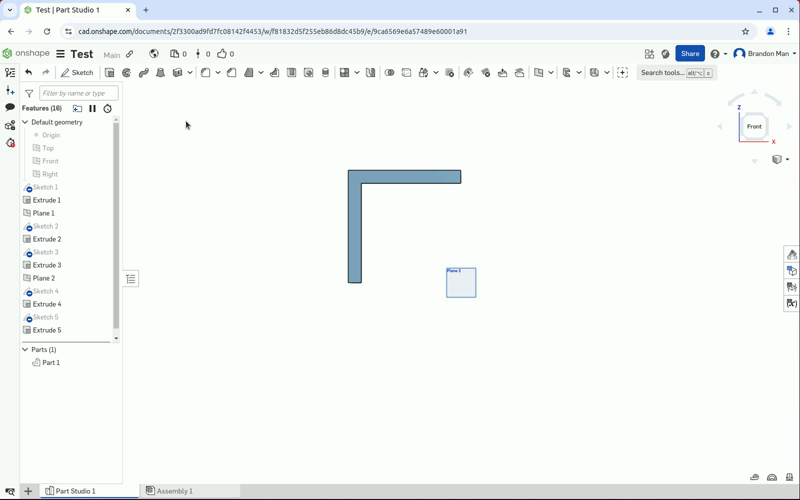
key(shift+h)
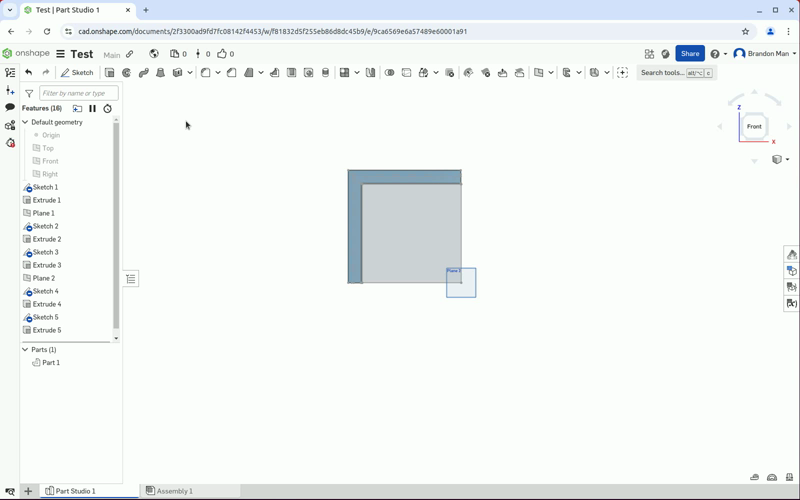
key(shift+h)
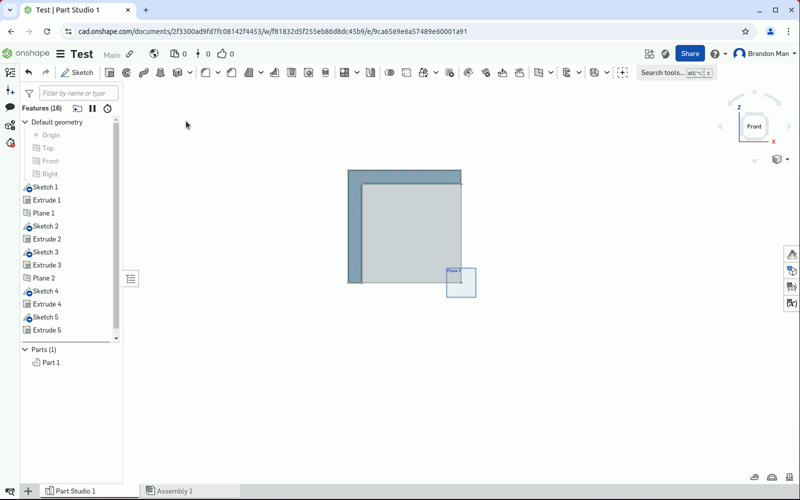
key(shift+7)
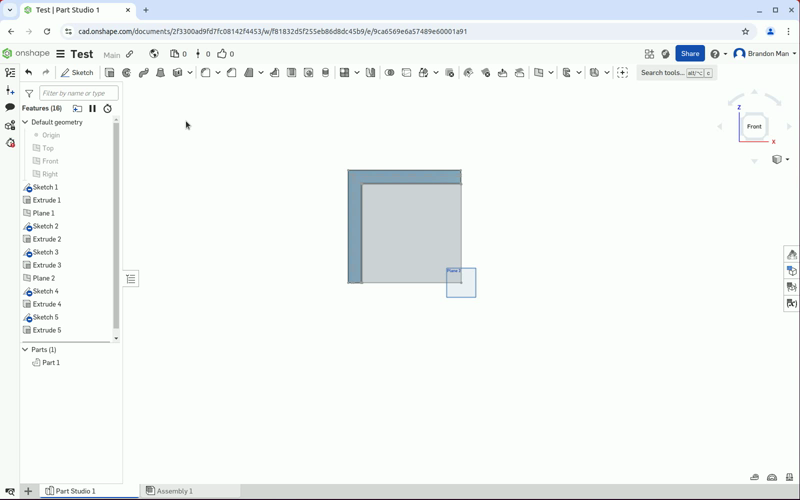
key(left, 2)
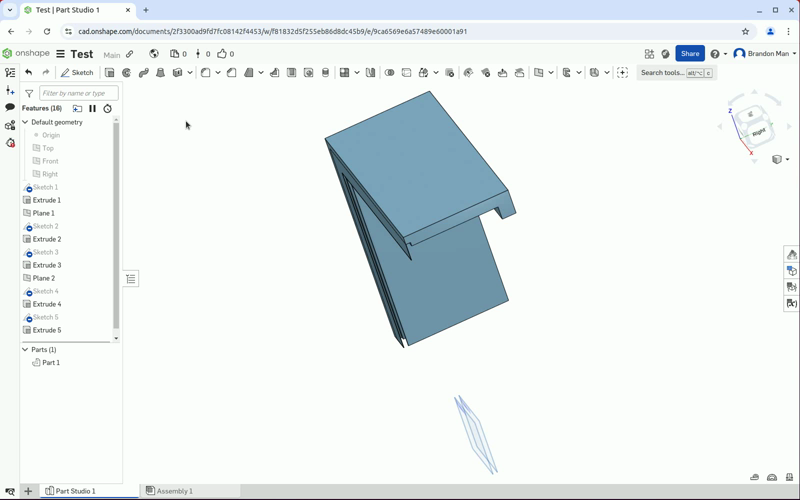
key(down, 2)
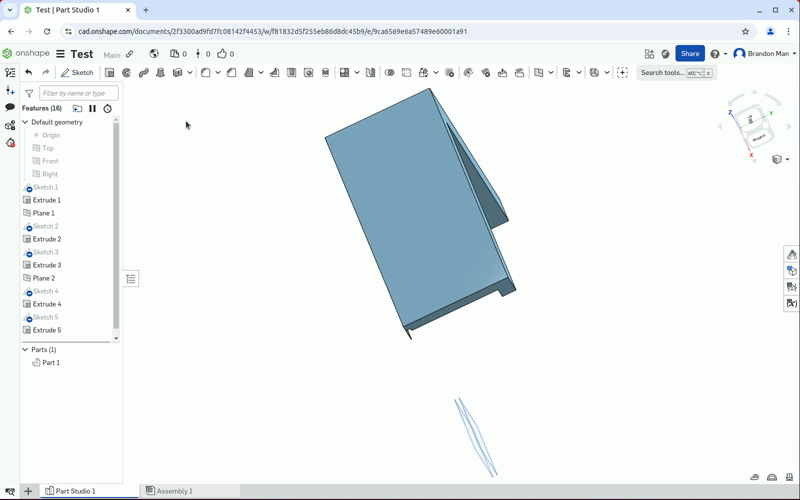
key(up, 2)
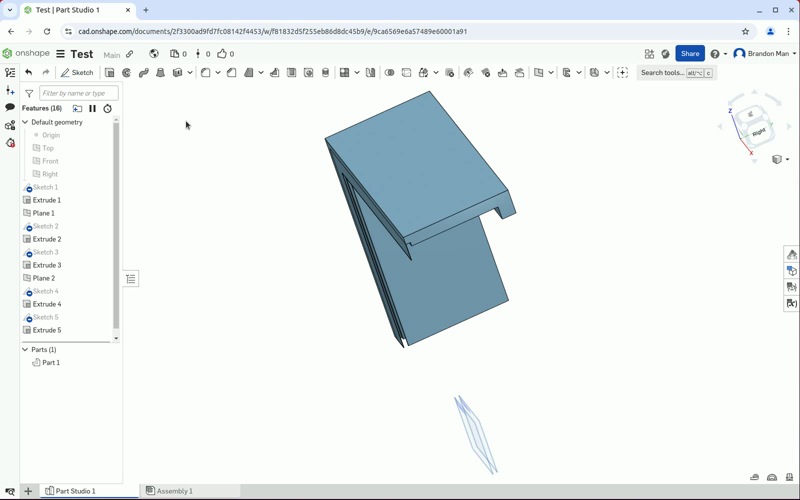
key(right, 2)
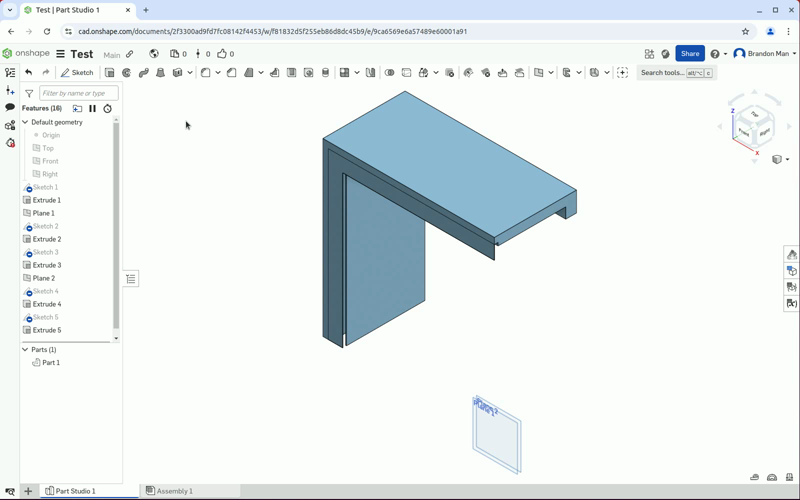
mouse_move(69, 189)
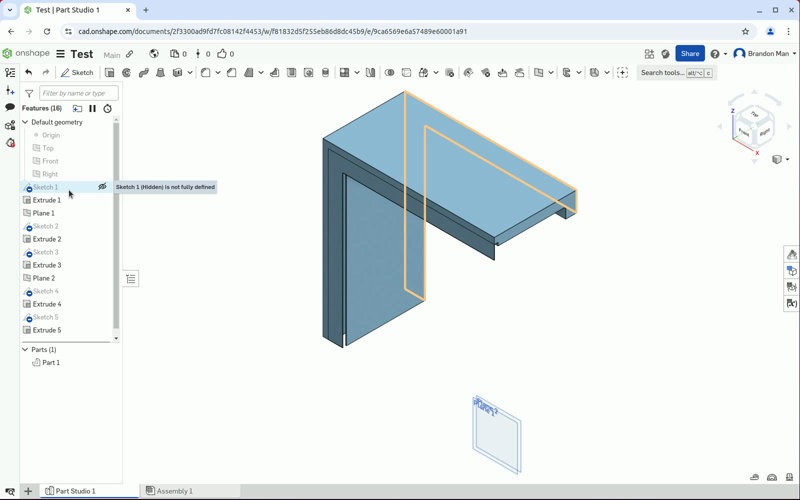
click(69, 189)